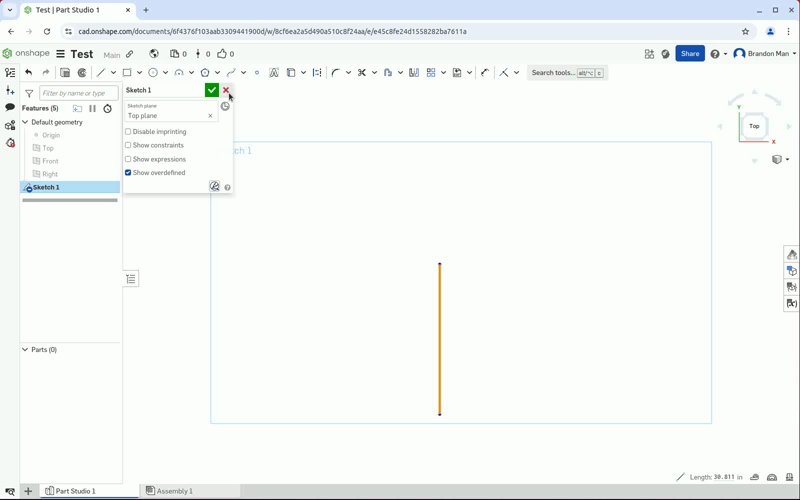
key(shift+h)
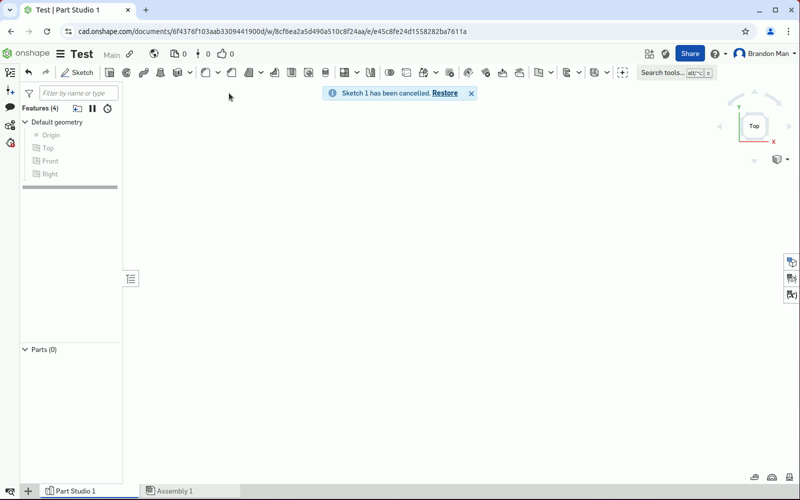
mouse_move(73, 352)
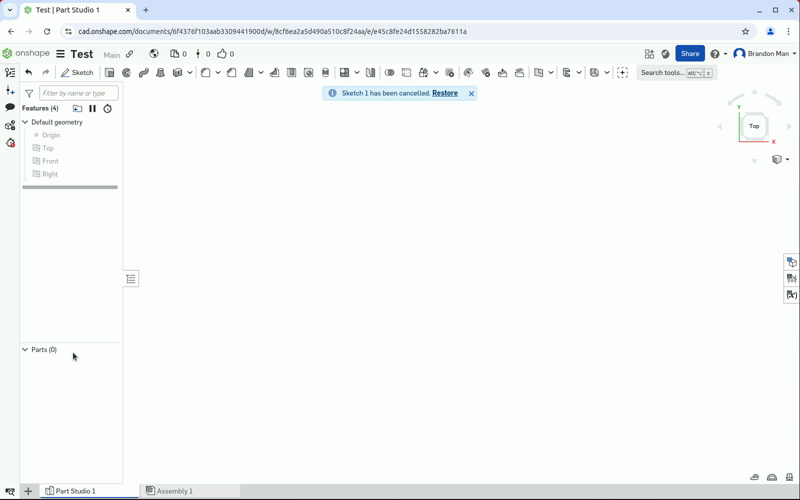
key(y)
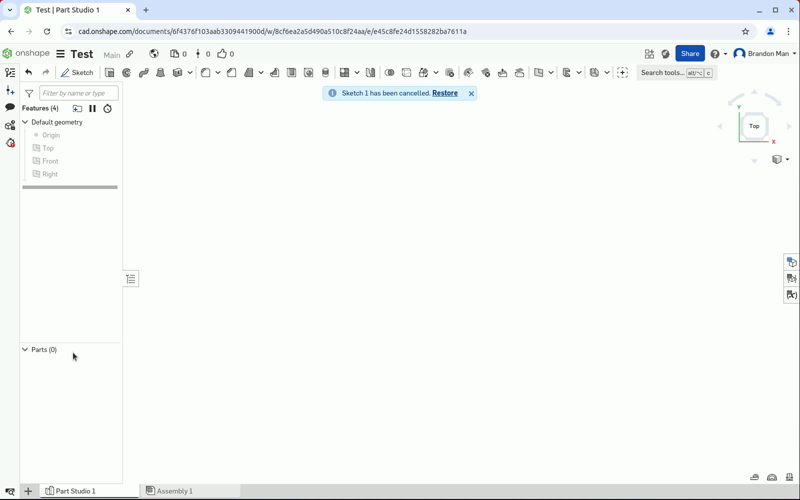
key(shift+p)
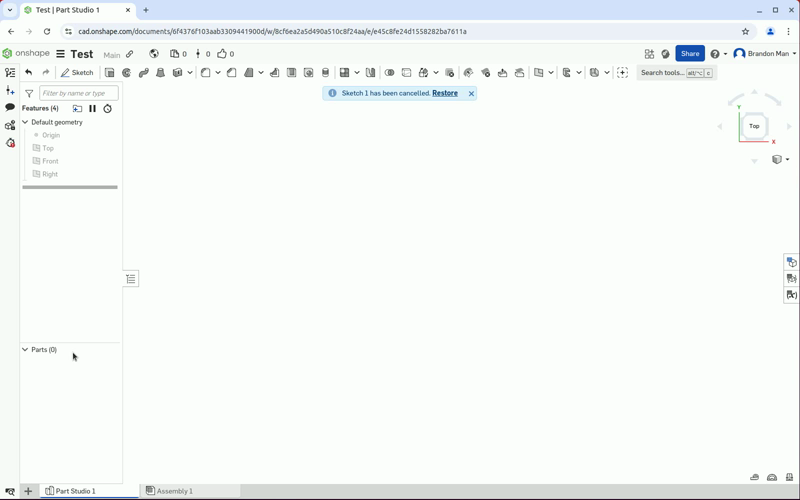
key(space)
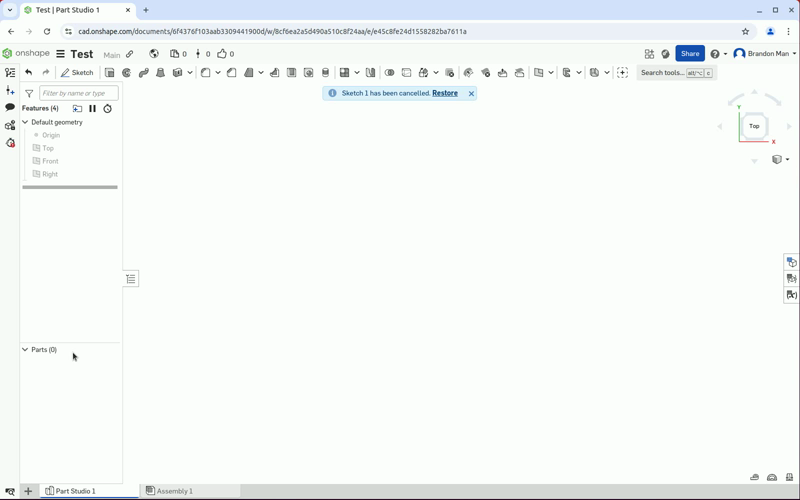
key_down(shift)
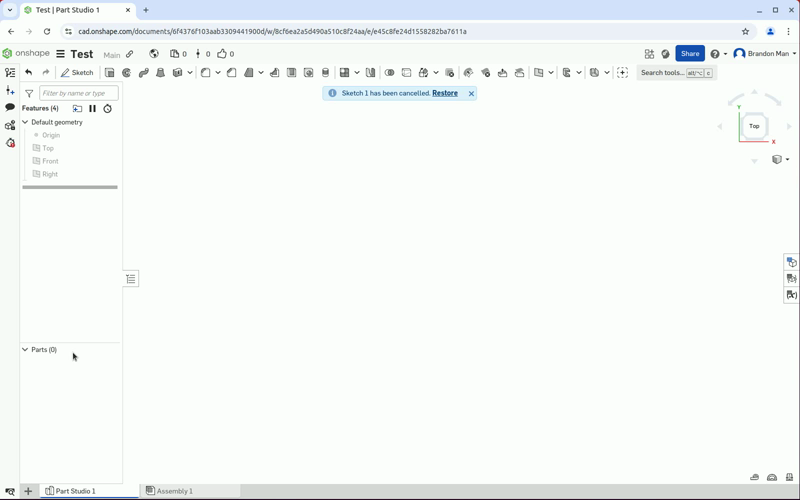
key(up)
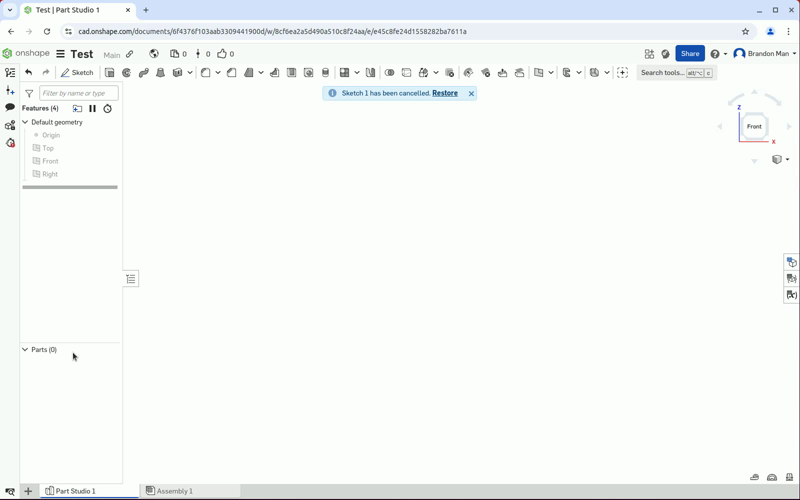
key_up(shift)
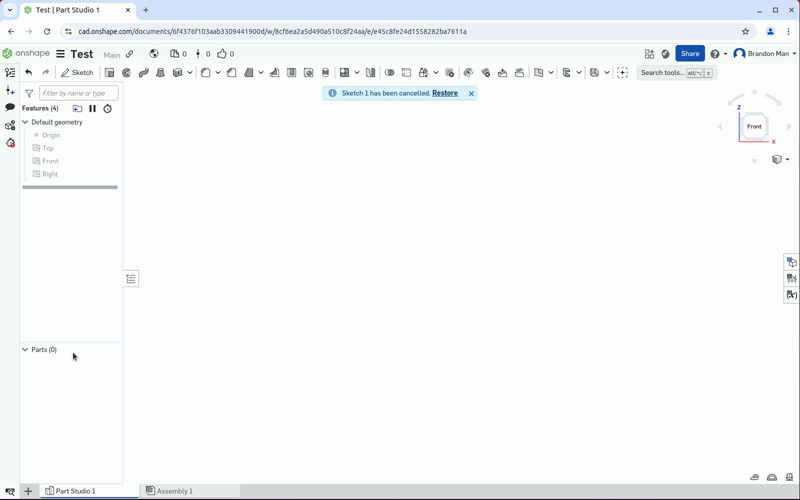
mouse_move(73, 352)
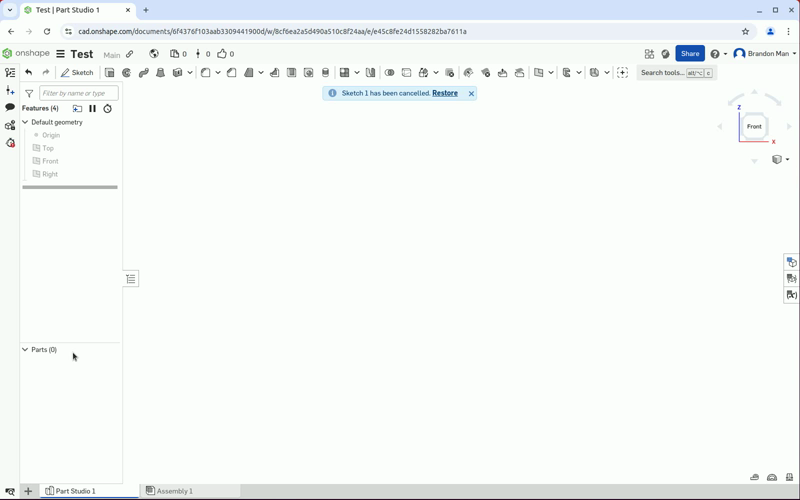
key(shift+y)
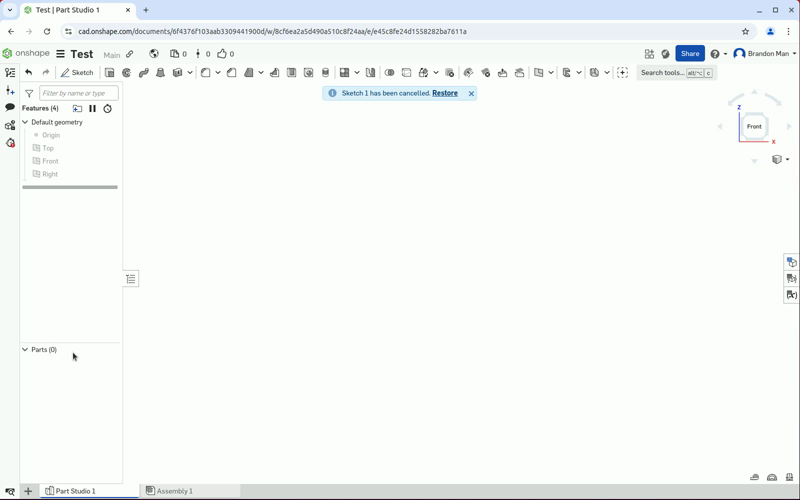
key(shift+s)
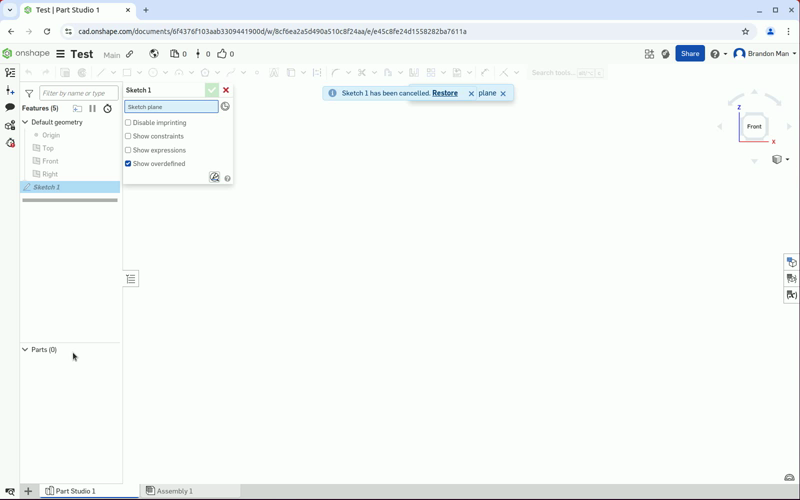
mouse_move(73, 163)
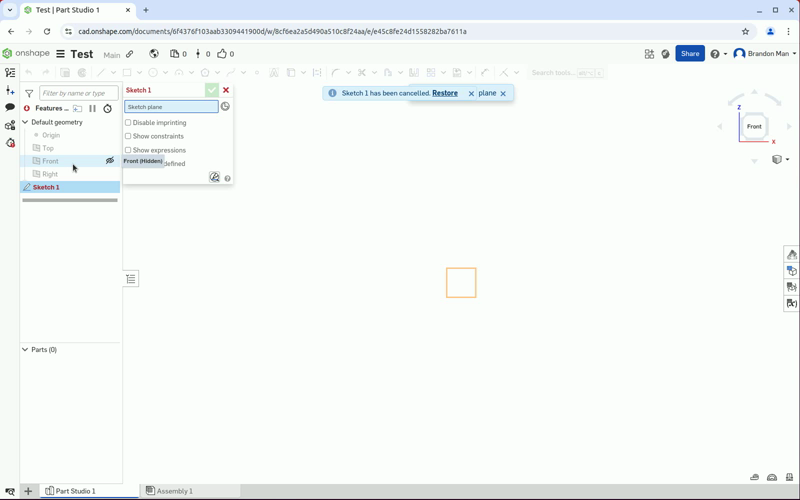
click(73, 163)
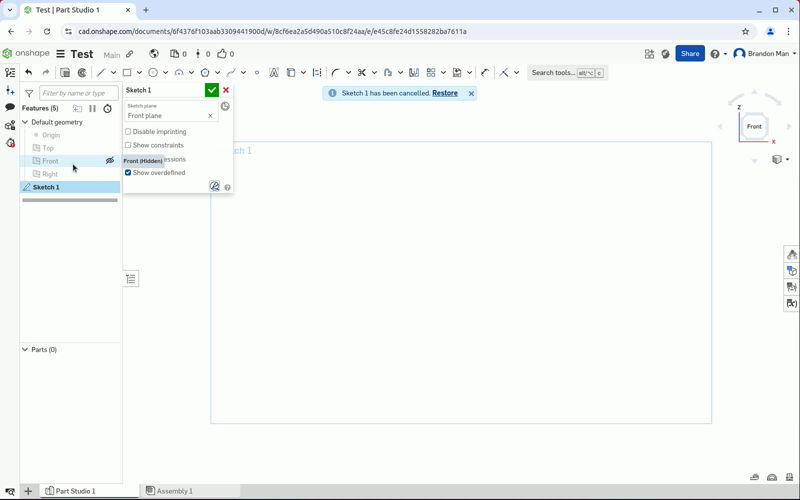
mouse_move(73, 352)
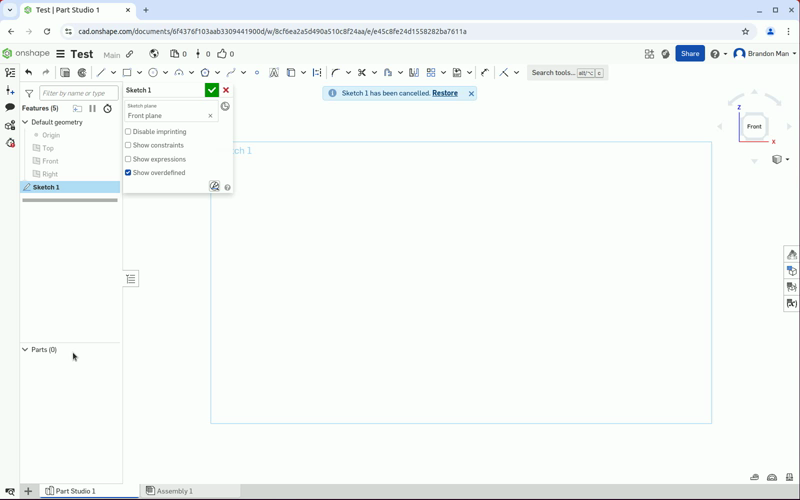
key(y)
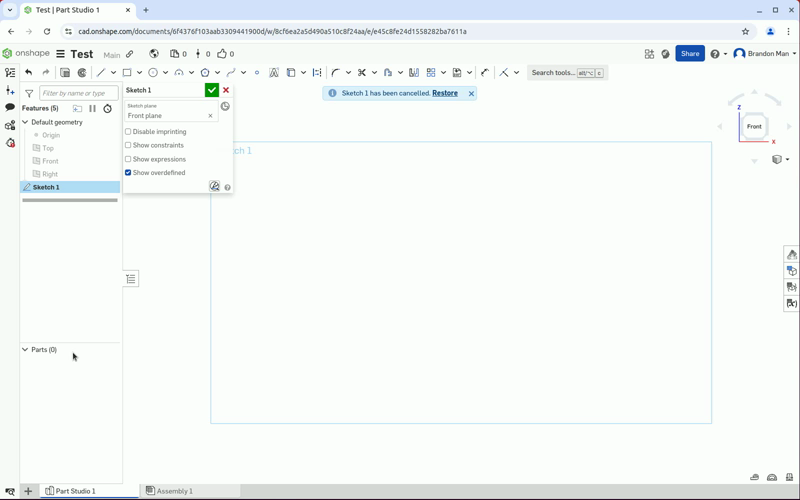
key(l)
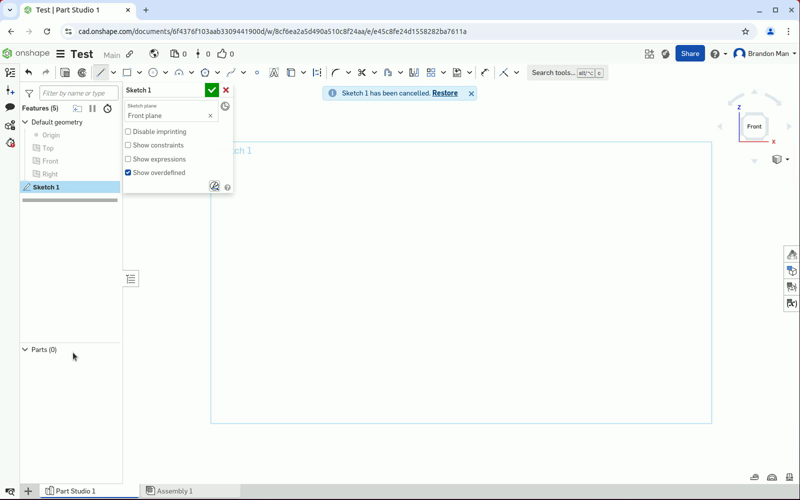
key_down(shift)
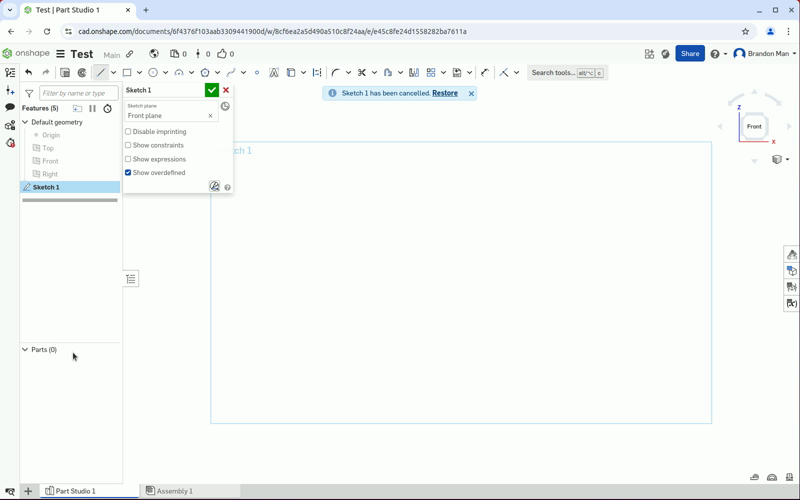
mouse_move(460, 282)
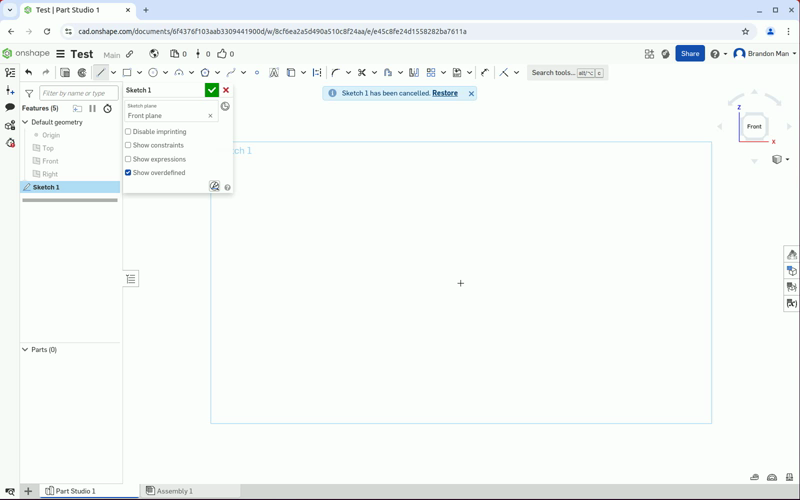
click(460, 282)
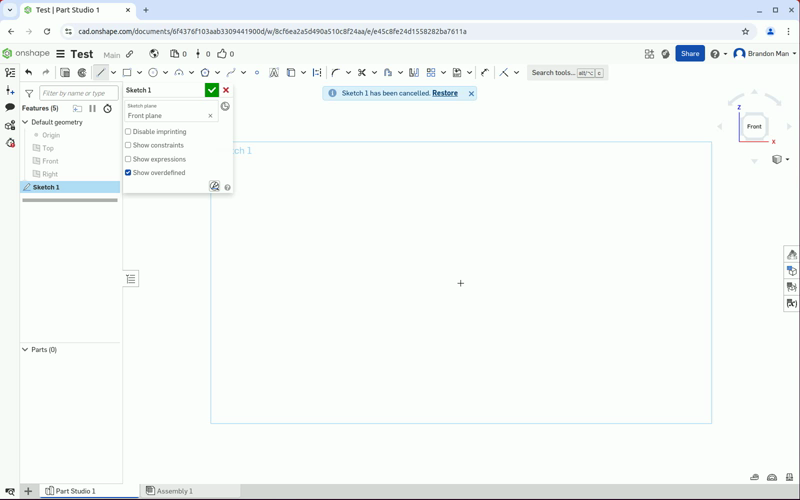
key_up(shift)
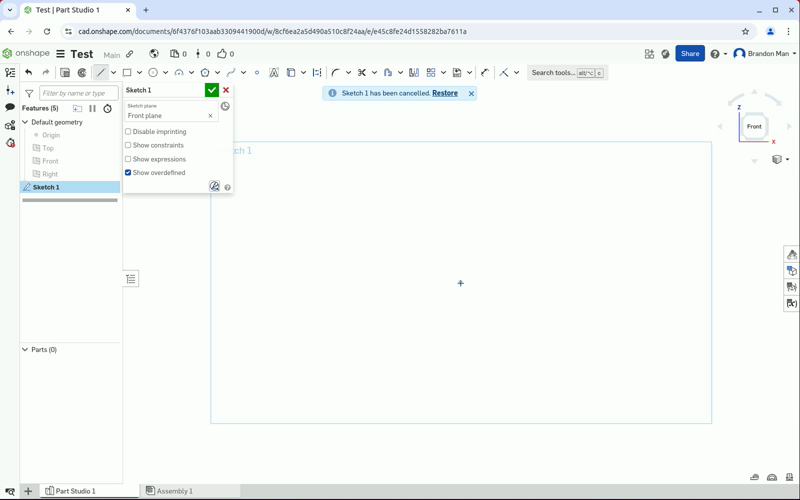
key_down(shift)
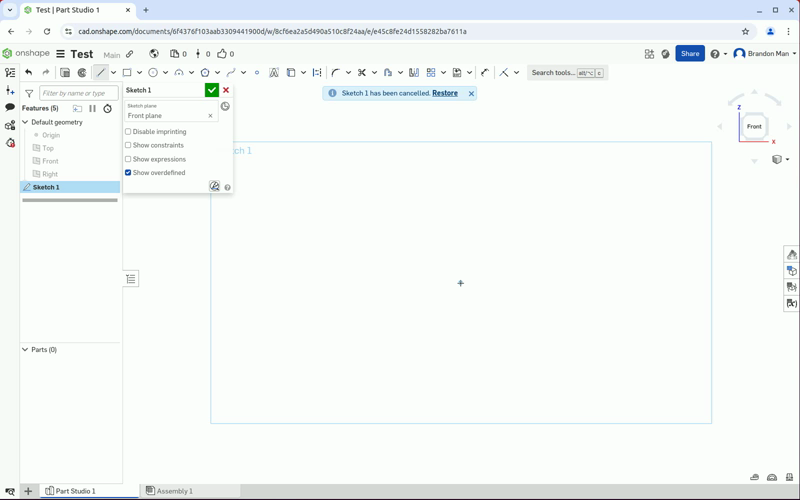
mouse_move(557, 282)
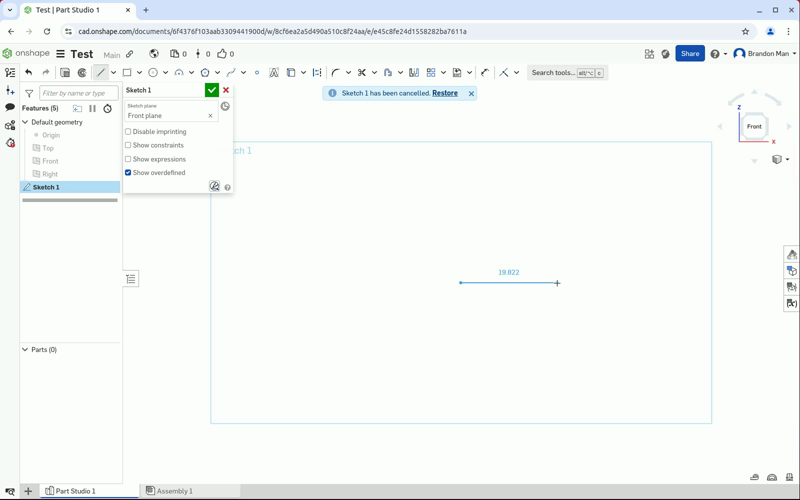
click(557, 282)
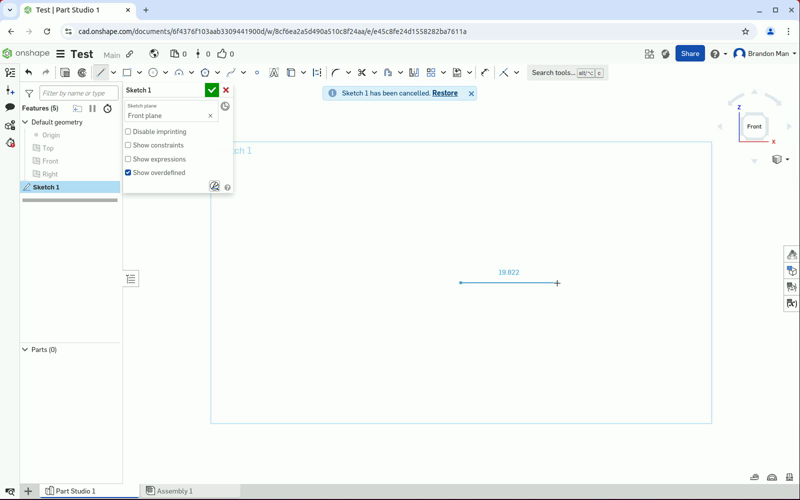
key_up(shift)
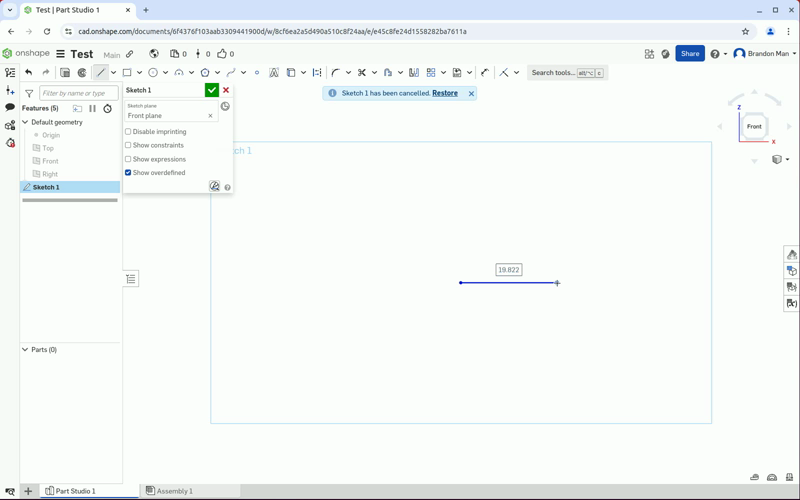
key_down(shift)
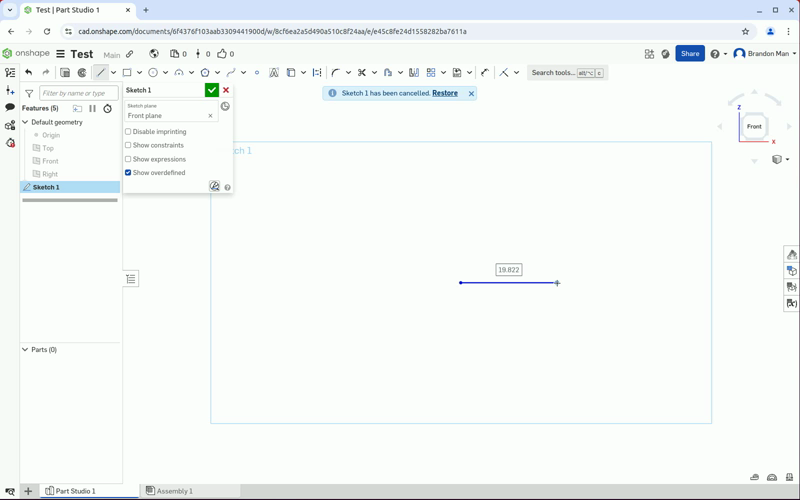
mouse_move(503, 228)
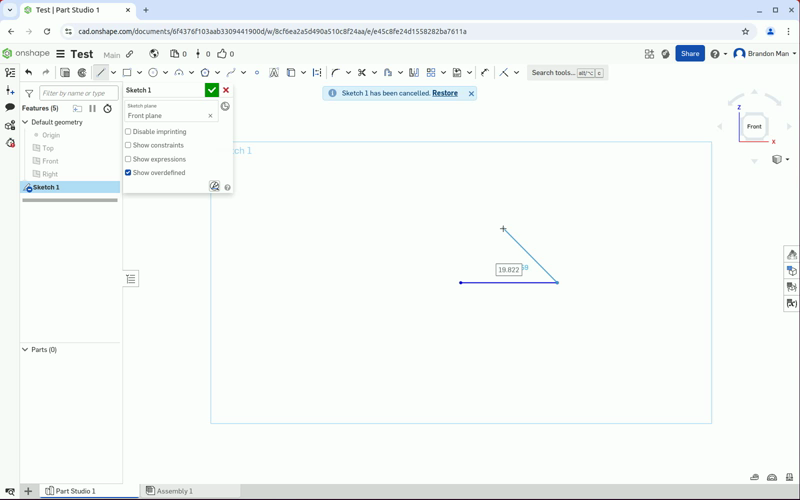
click(503, 228)
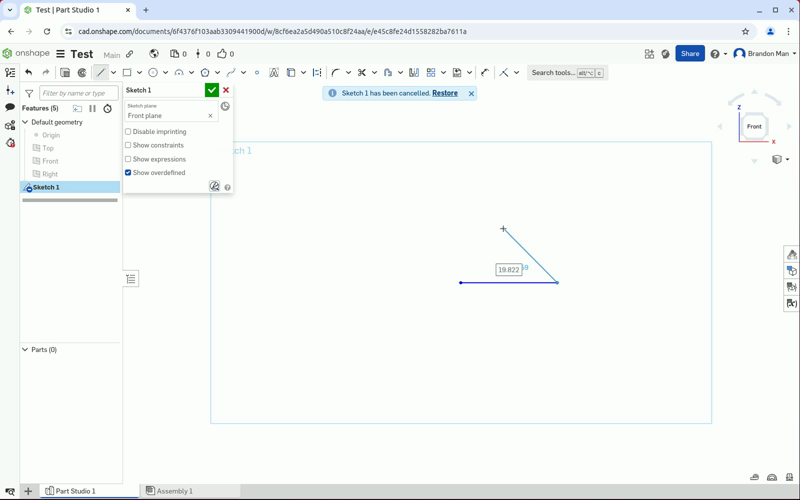
key_up(shift)
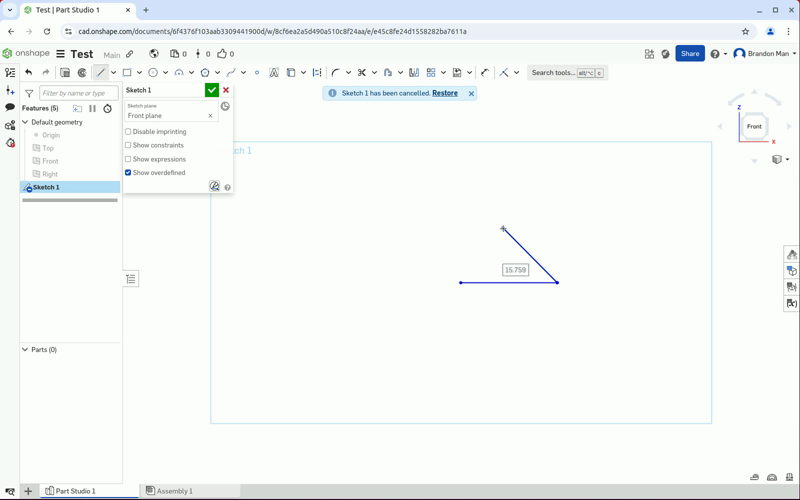
key_down(shift)
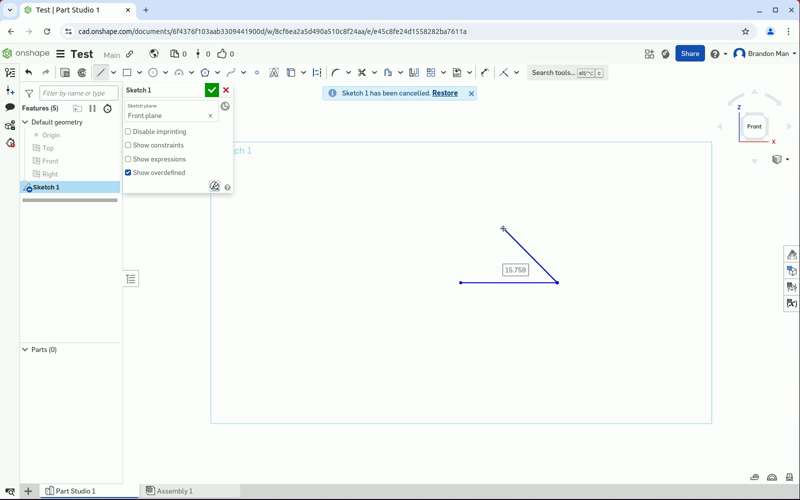
mouse_move(533, 228)
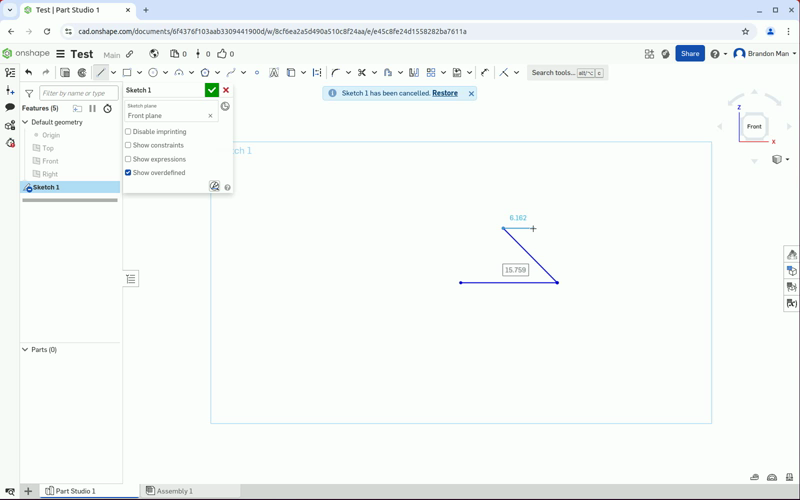
mouse_move(460, 228)
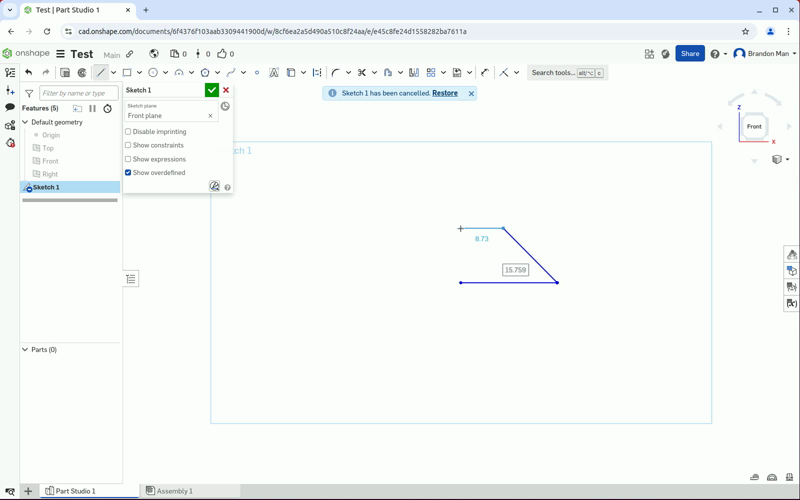
click(460, 228)
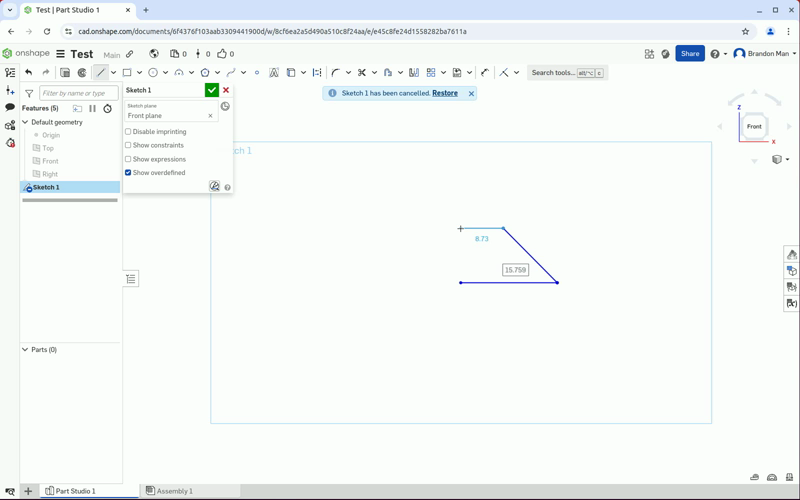
key_up(shift)
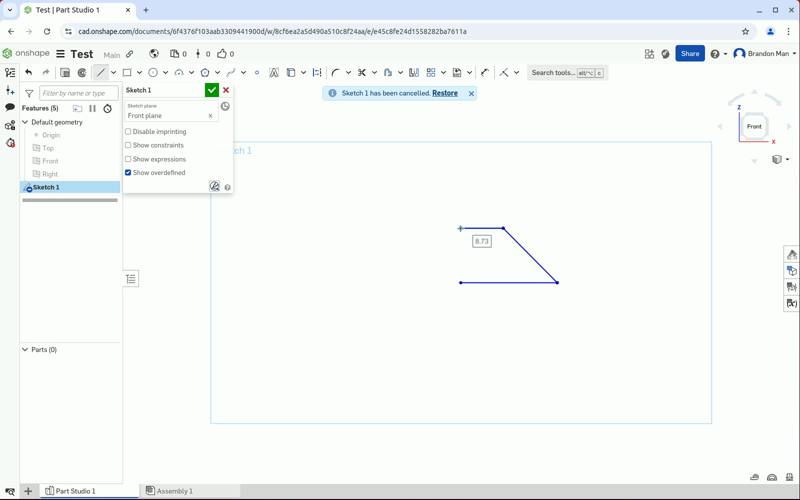
mouse_move(490, 228)
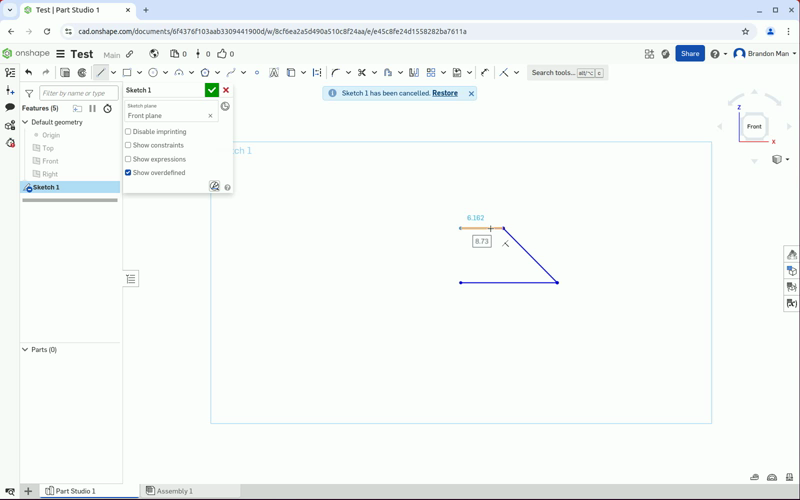
key_down(shift)
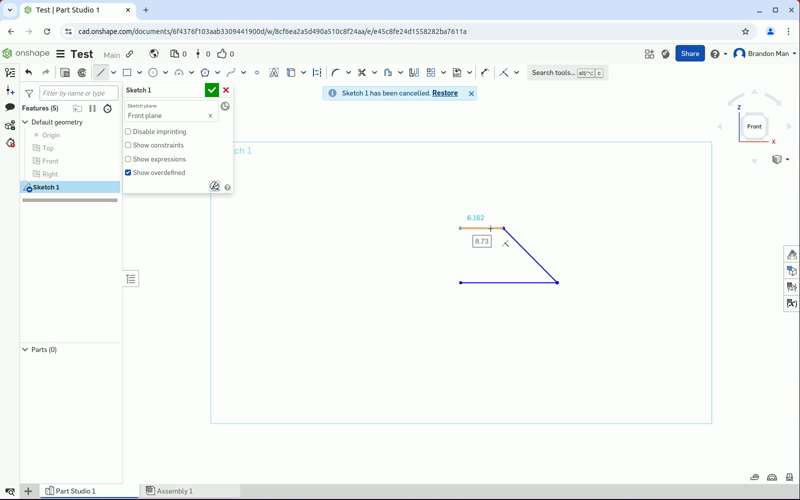
mouse_move(460, 282)
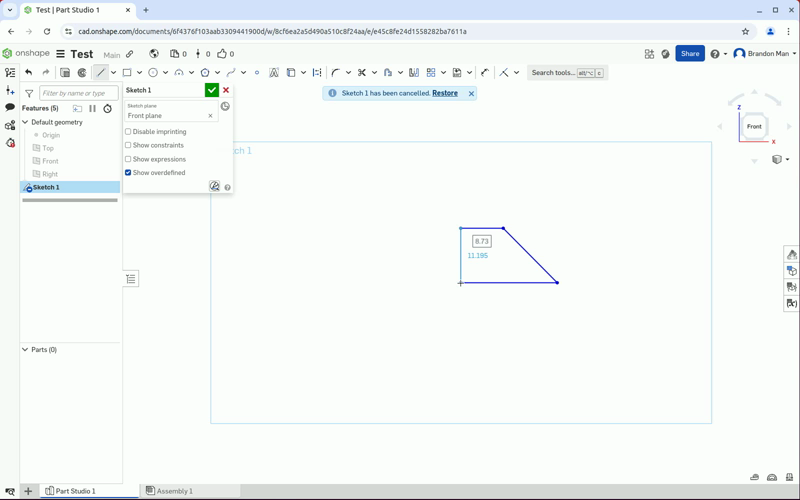
key_up(shift)
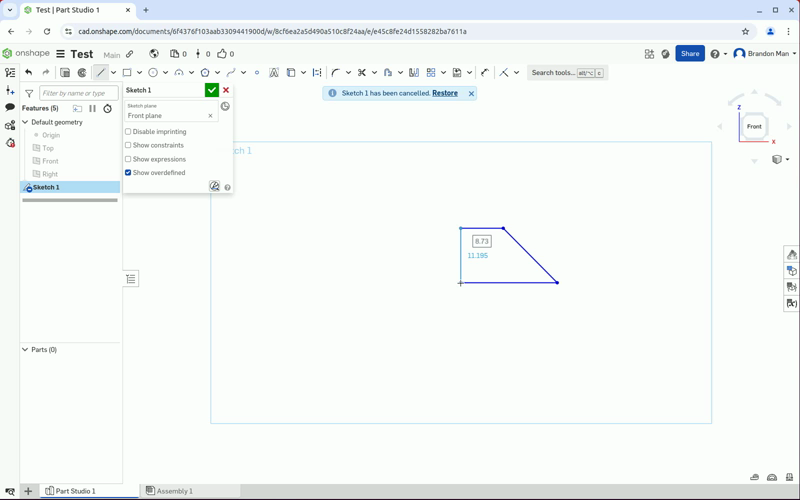
click(460, 282)
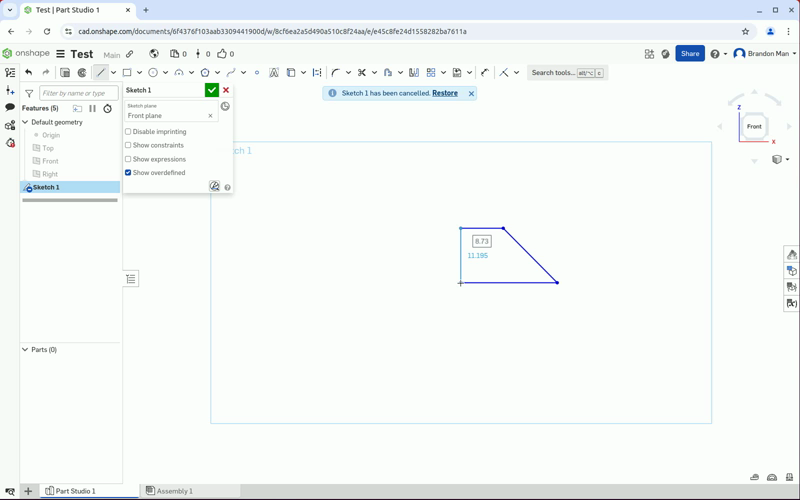
key(esc)
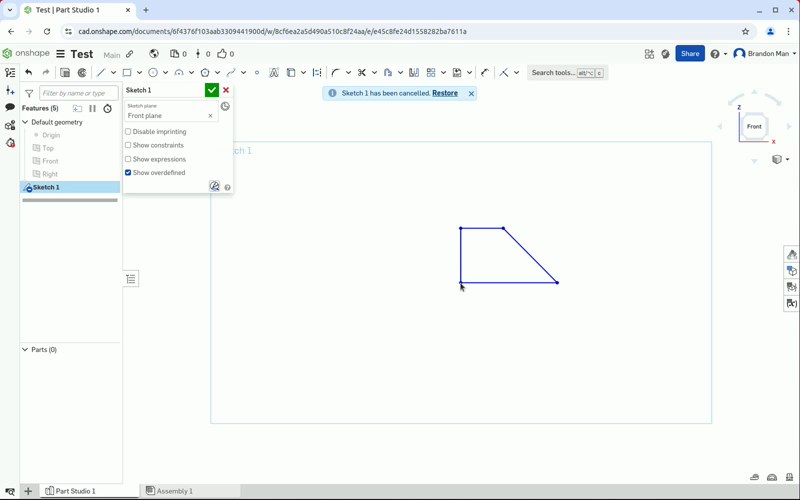
mouse_move(543, 278)
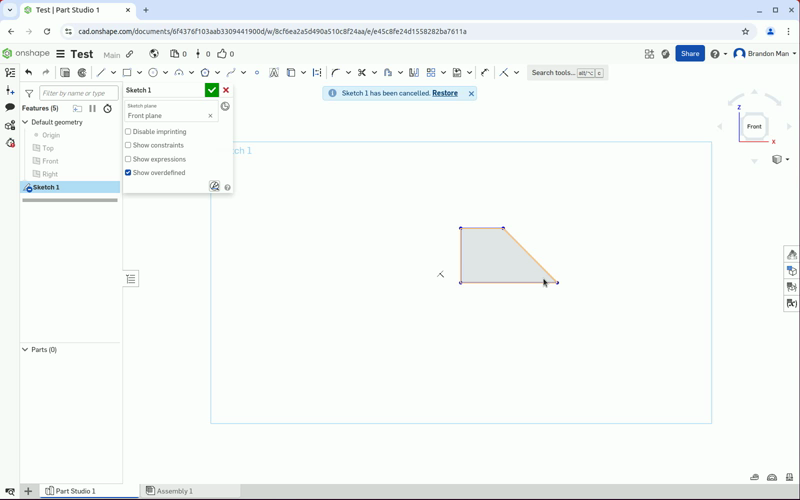
click(543, 278)
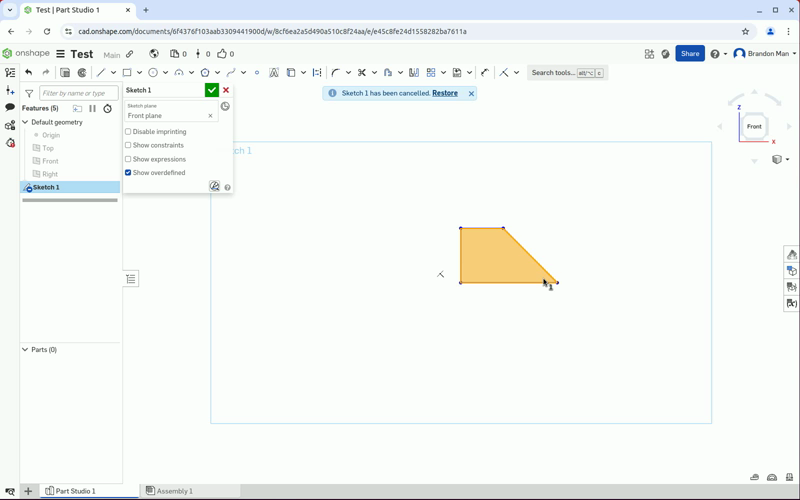
mouse_move(73, 352)
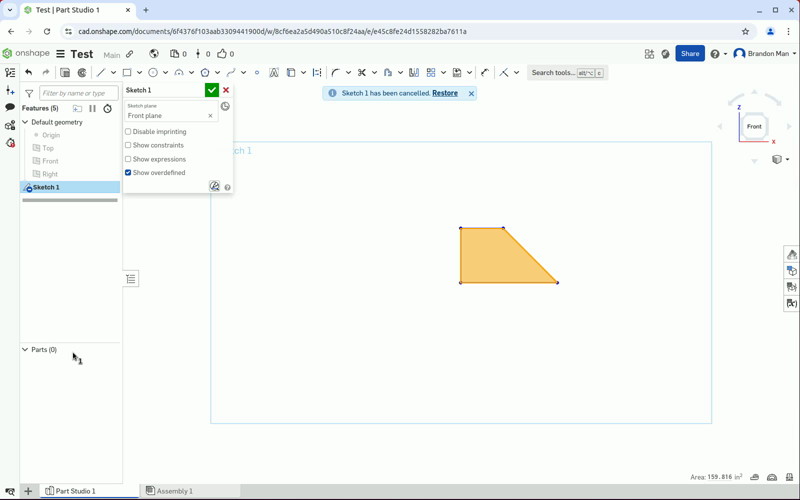
key(shift+y)
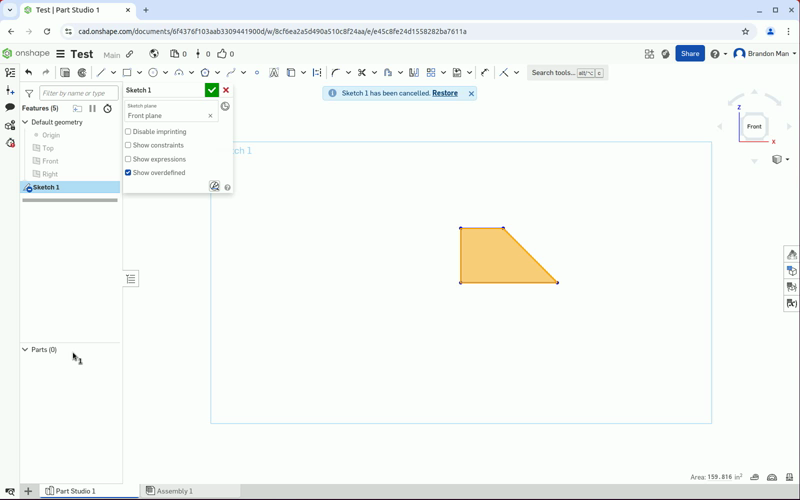
key(shift+e)
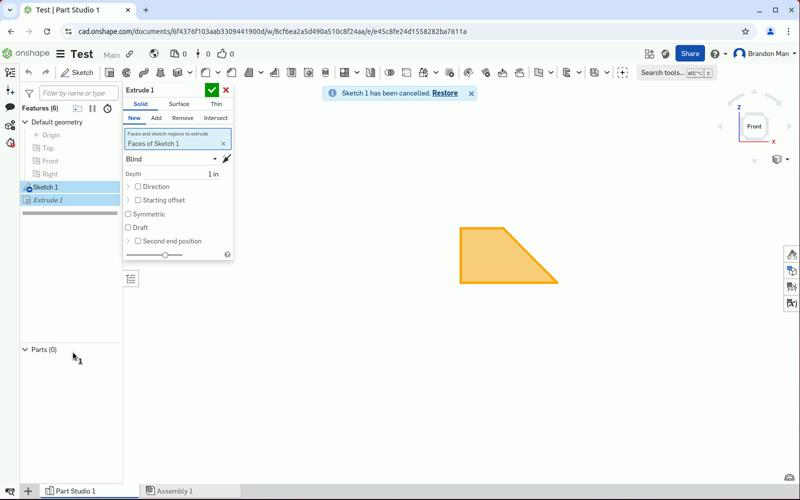
mouse_move(143, 106)
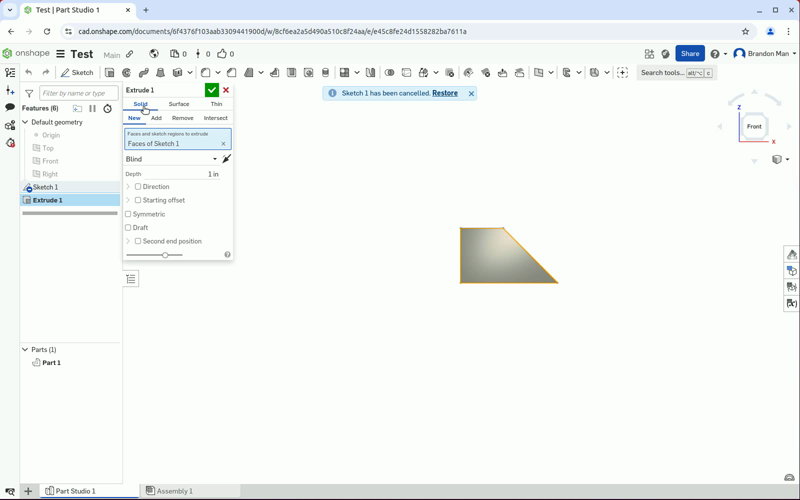
click(143, 106)
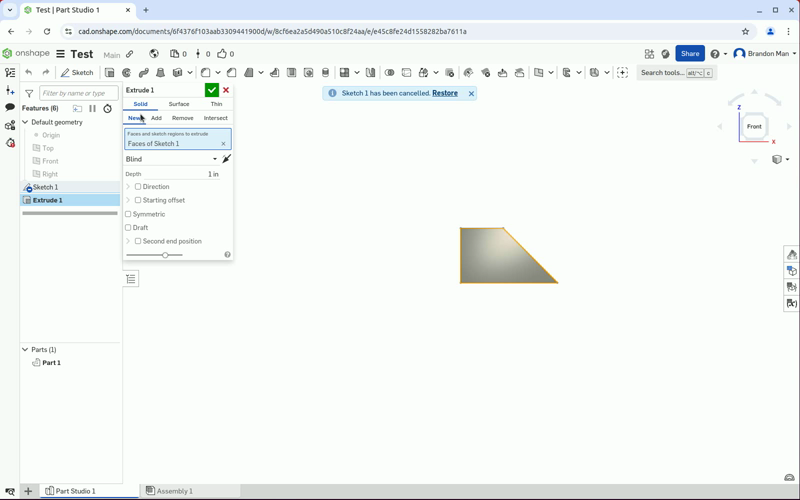
mouse_move(137, 120)
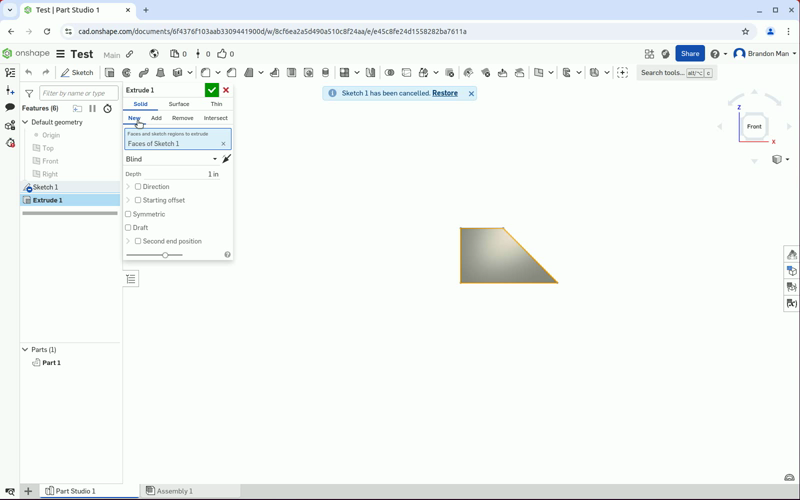
click(137, 120)
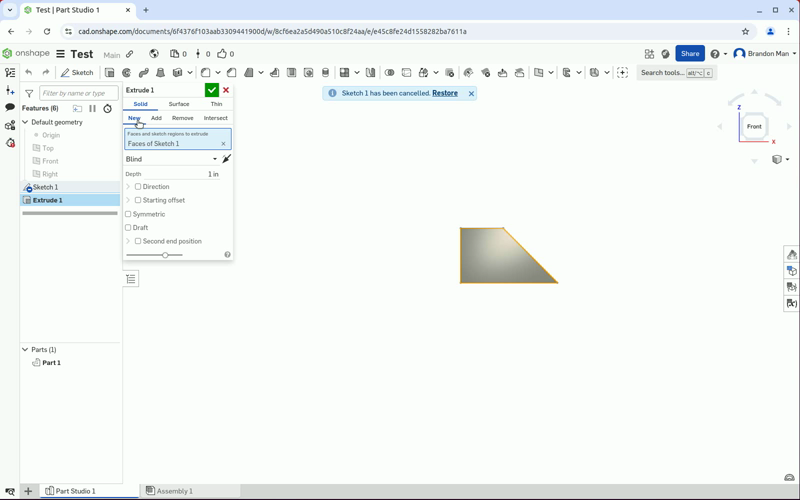
key(tab, 4)
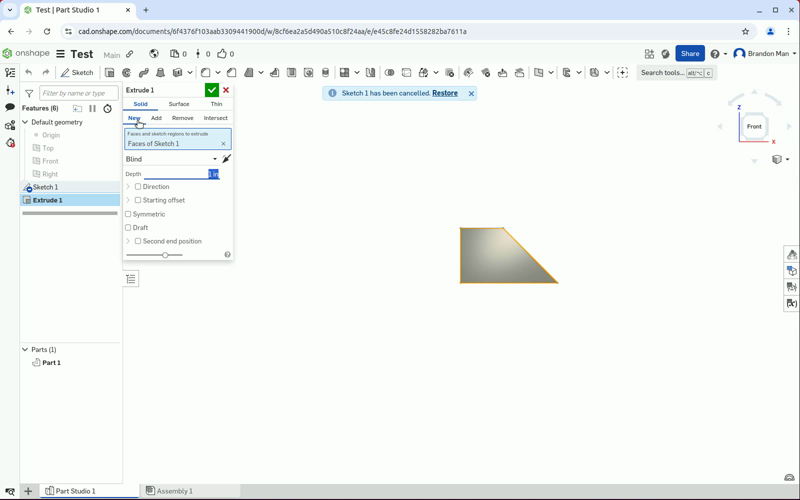
text(23.108)
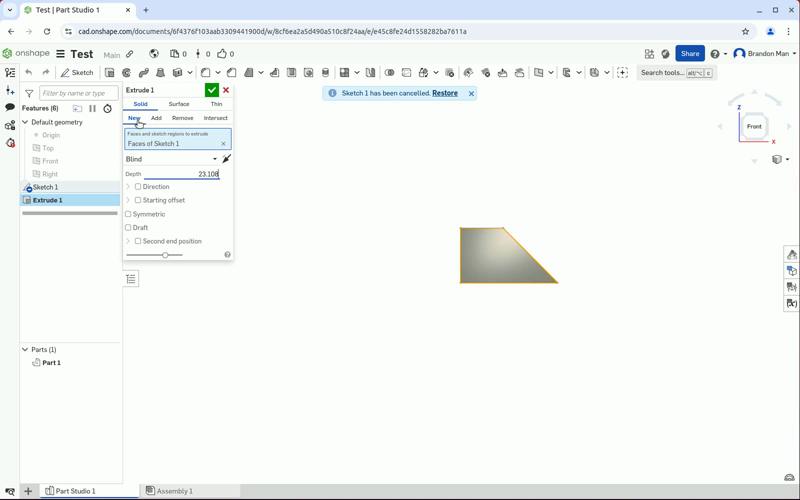
key(enter)
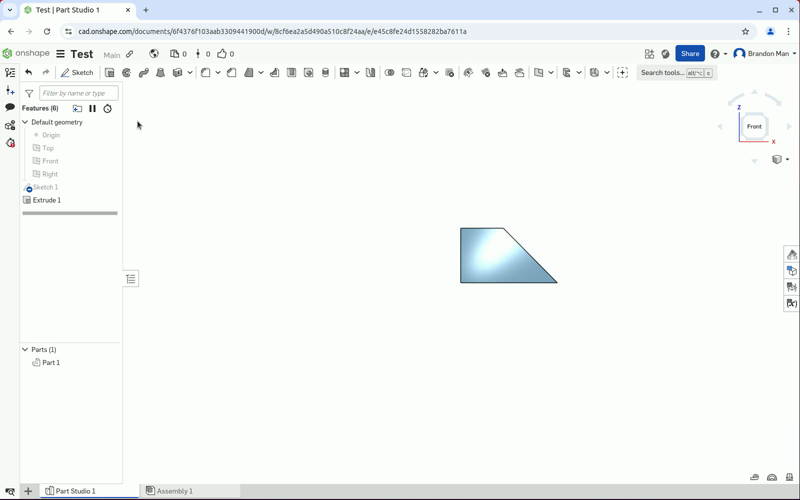
key(shift+h)
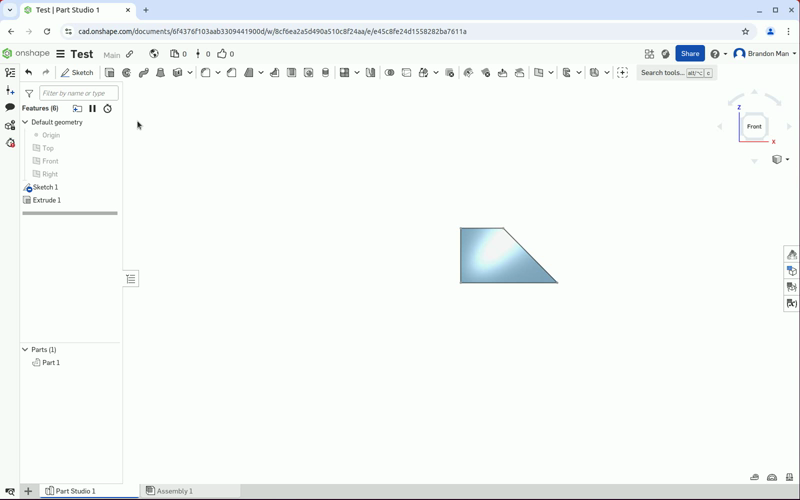
key(shift+h)
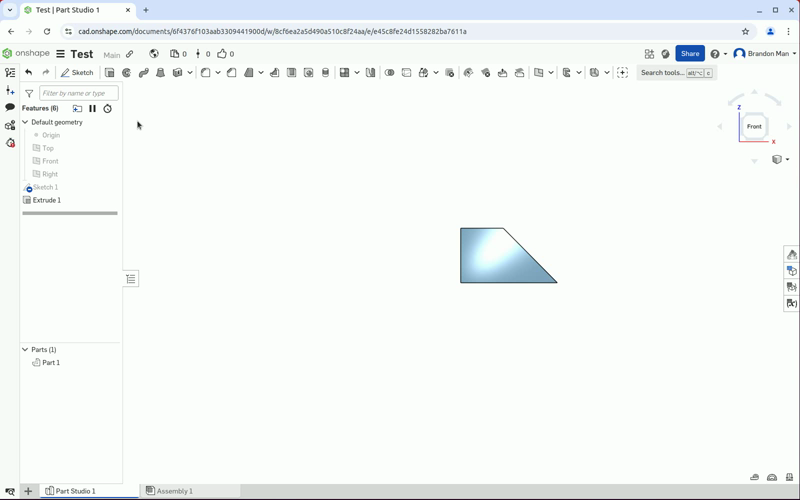
mouse_move(73, 189)
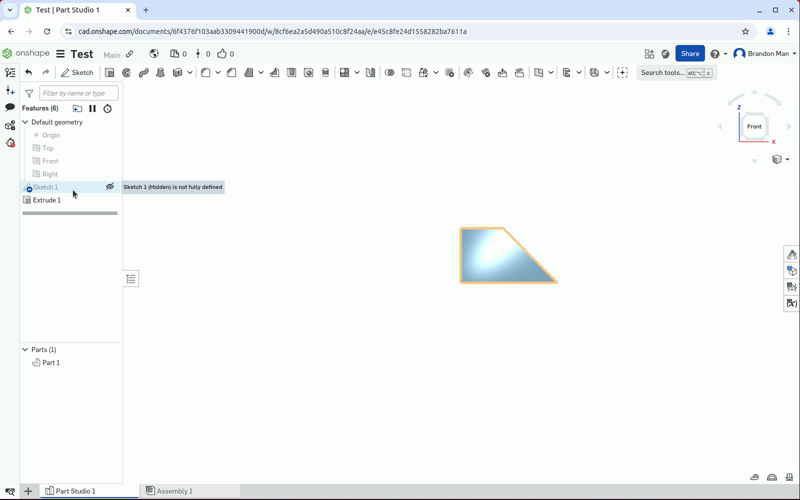
click(73, 189)
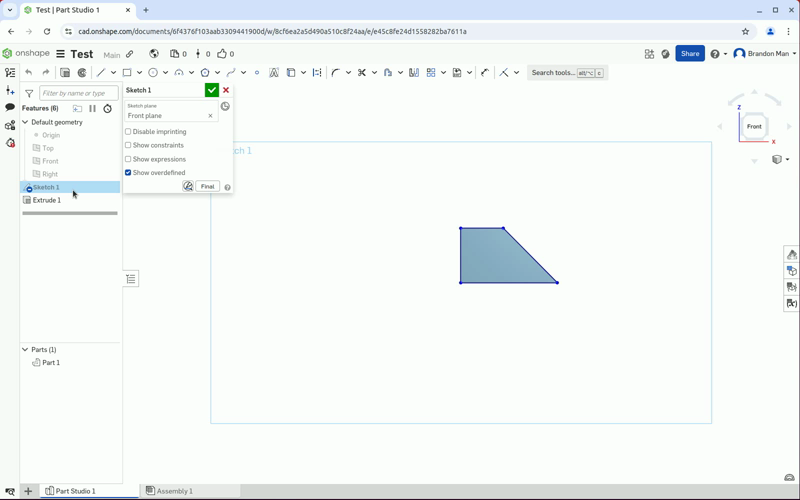
mouse_move(229, 92)
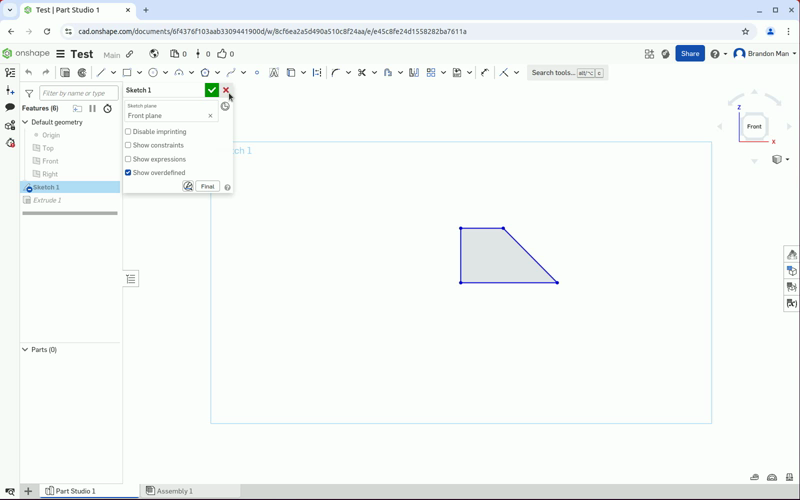
click(229, 92)
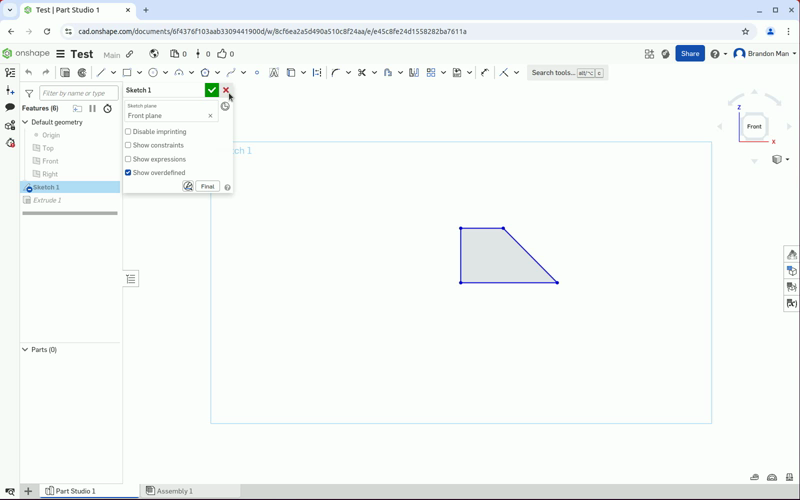
key(shift+s)
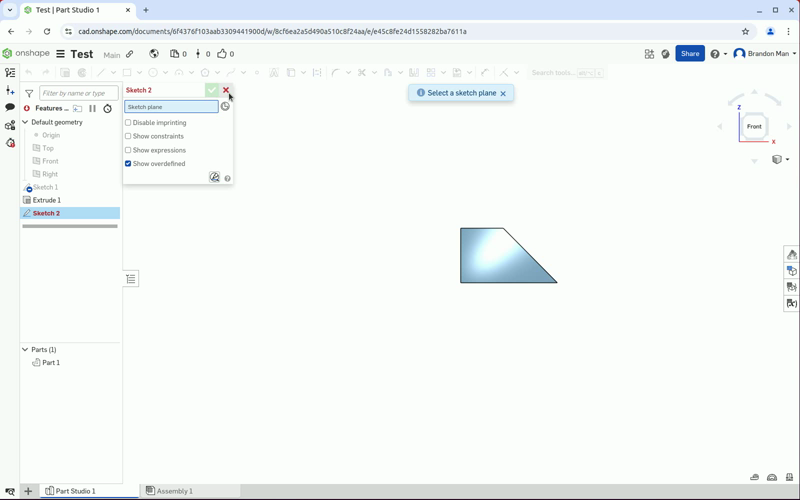
mouse_move(73, 163)
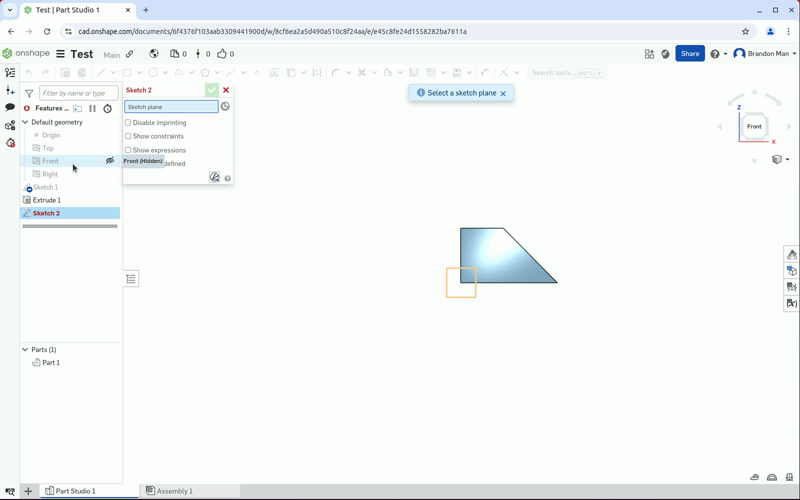
click(73, 163)
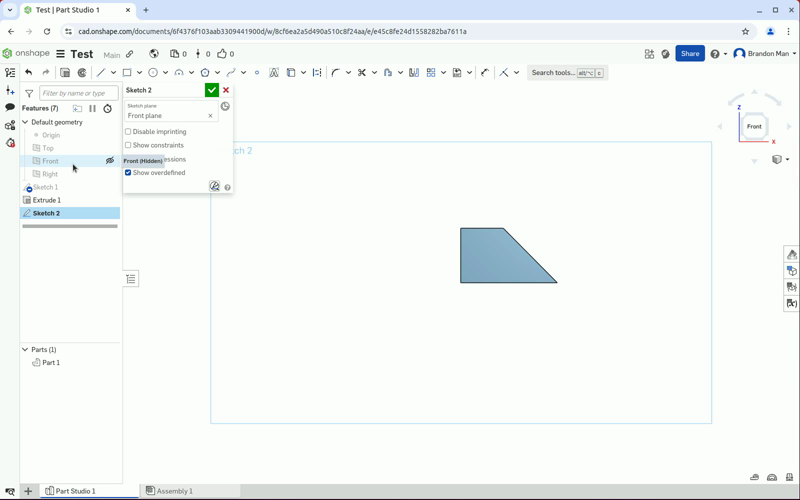
mouse_move(73, 352)
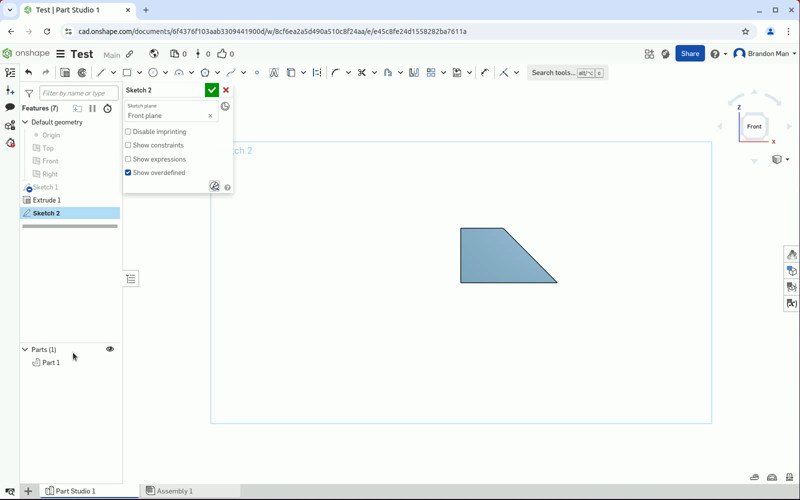
key(y)
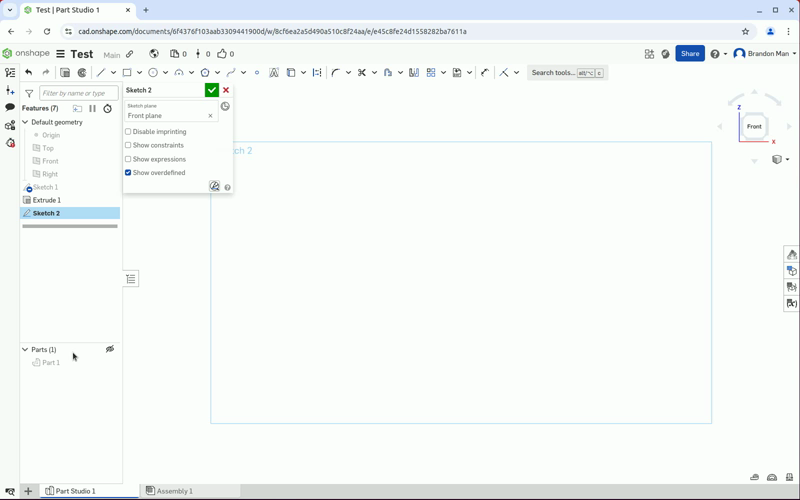
key(l)
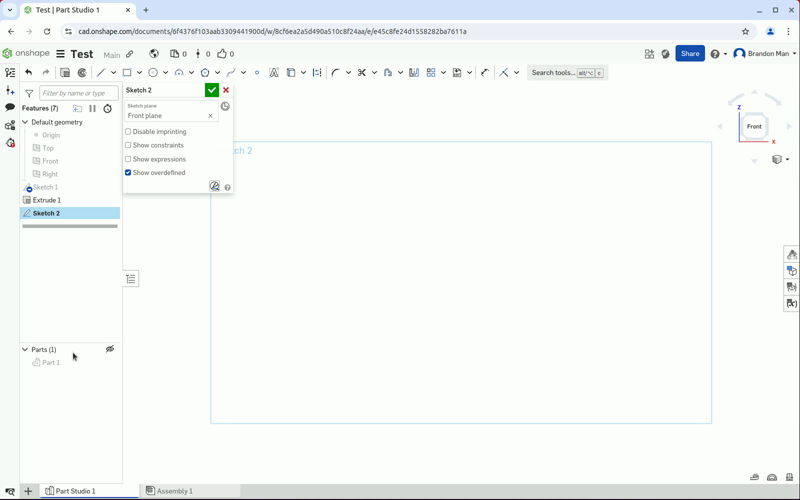
key_down(shift)
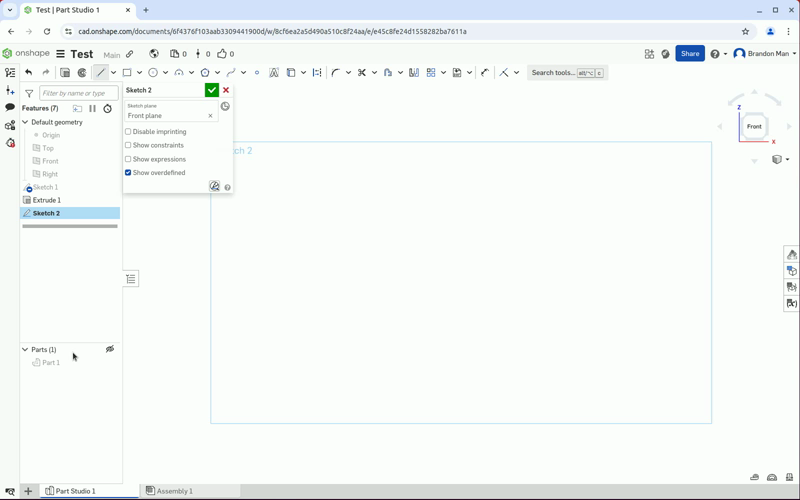
mouse_move(460, 227)
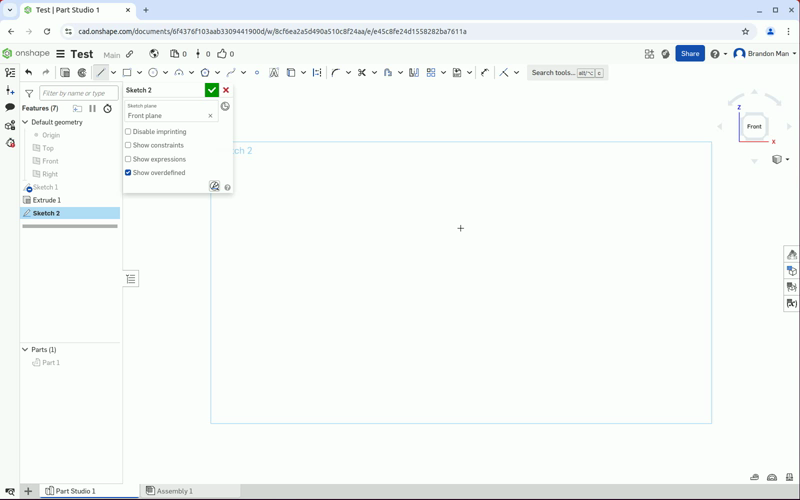
click(460, 227)
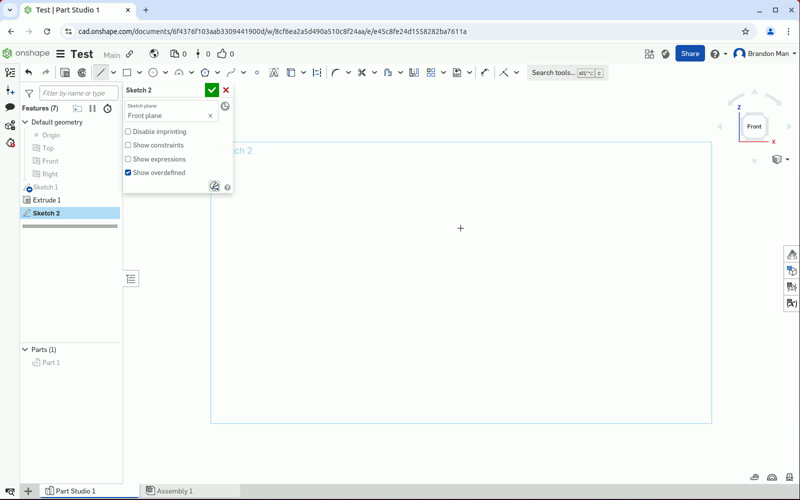
key_up(shift)
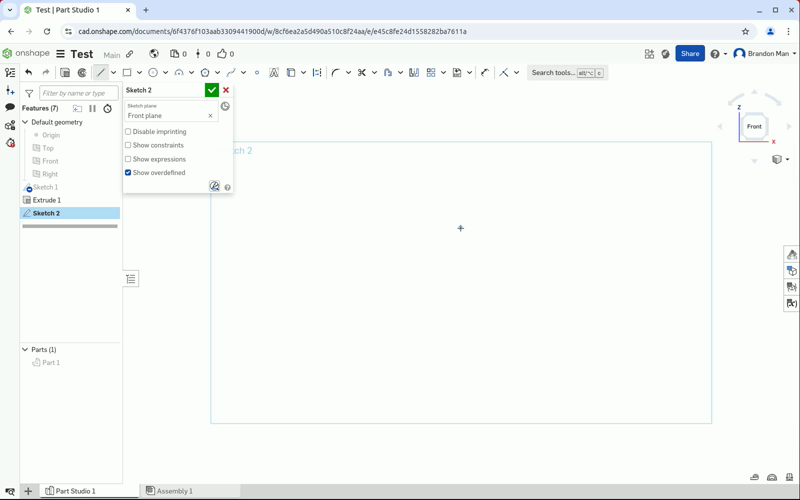
key_down(shift)
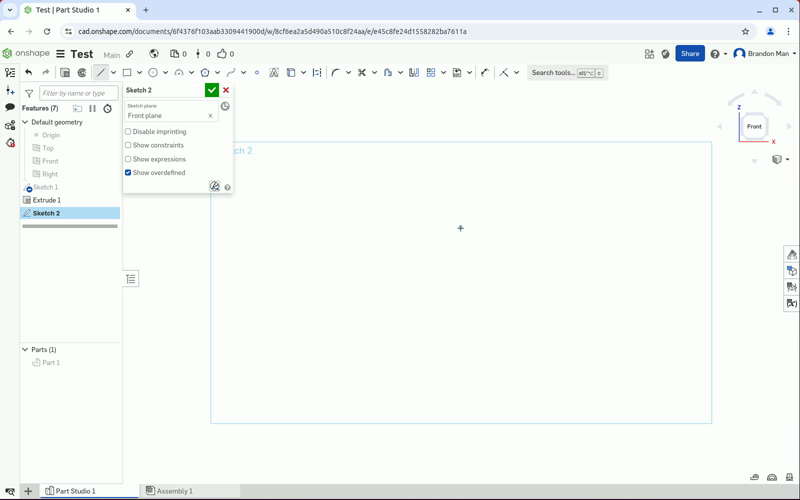
mouse_move(490, 227)
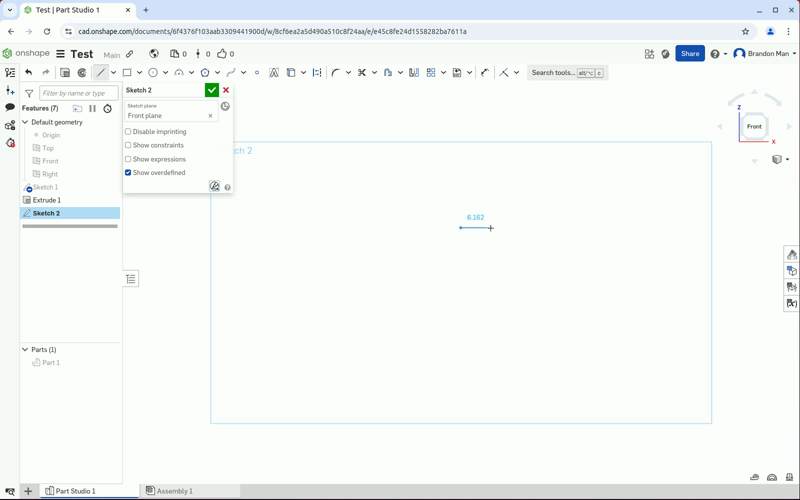
mouse_move(502, 227)
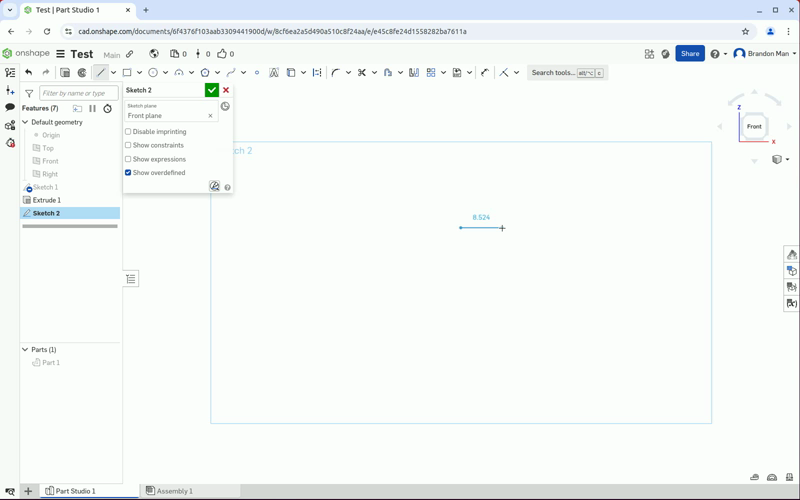
click(502, 227)
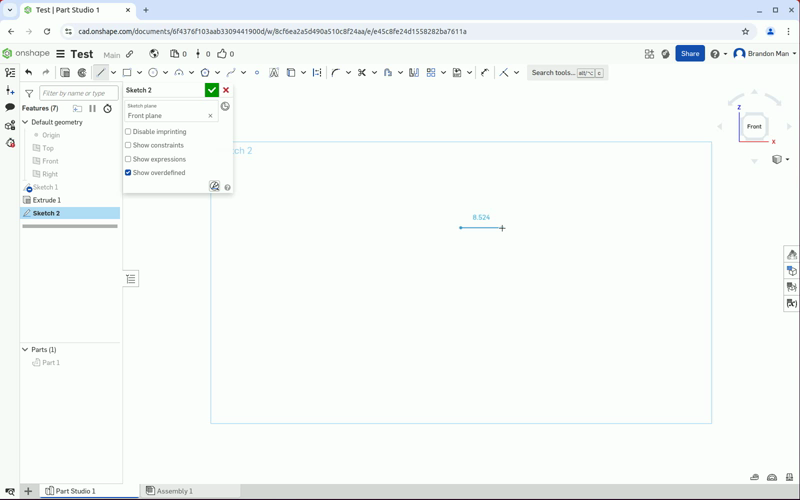
key_up(shift)
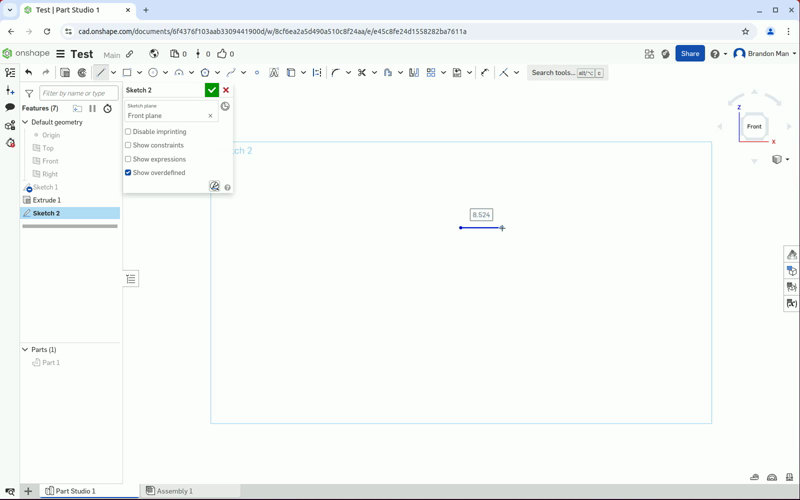
key_down(shift)
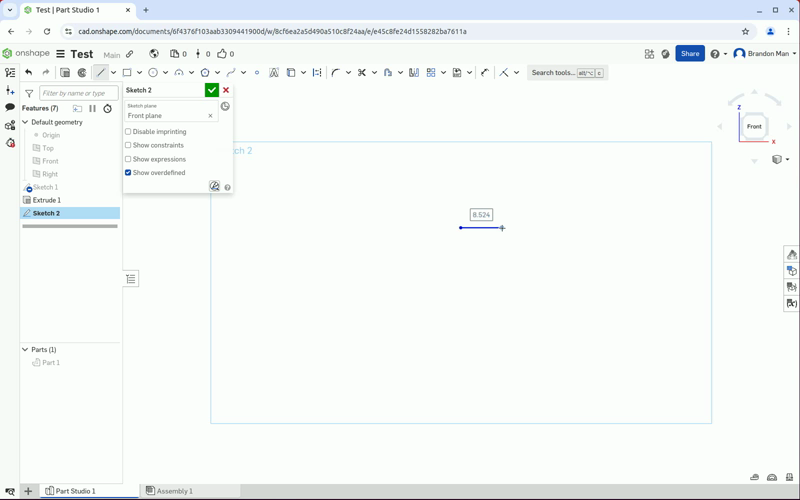
mouse_move(556, 282)
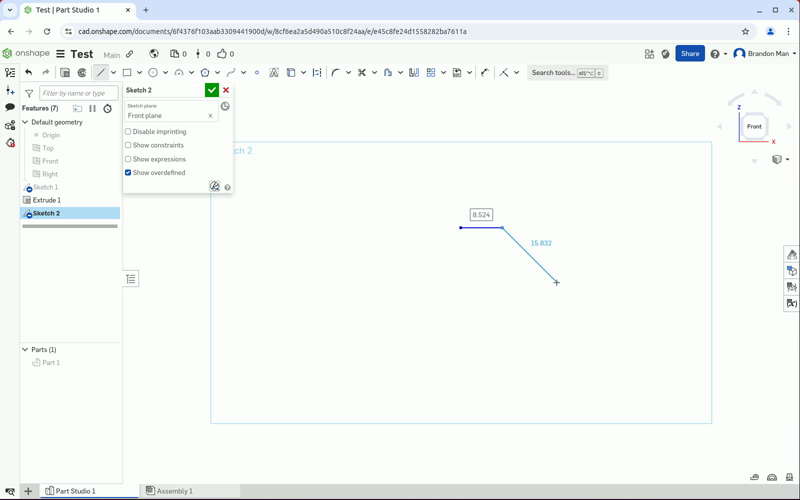
click(556, 282)
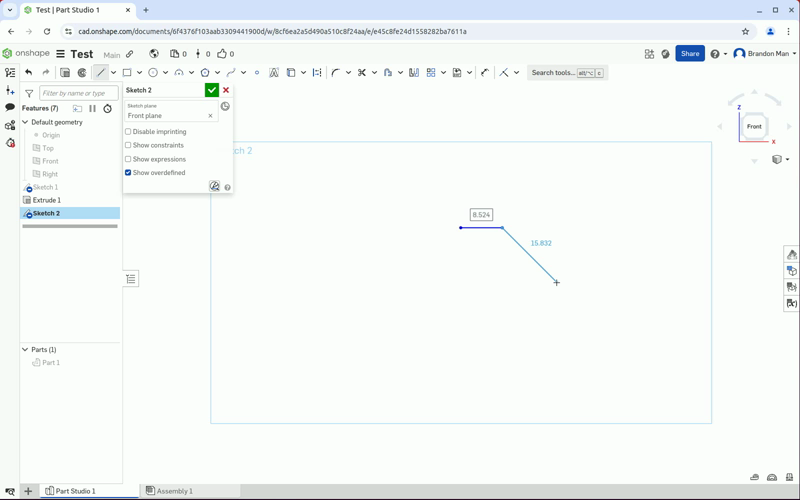
key_up(shift)
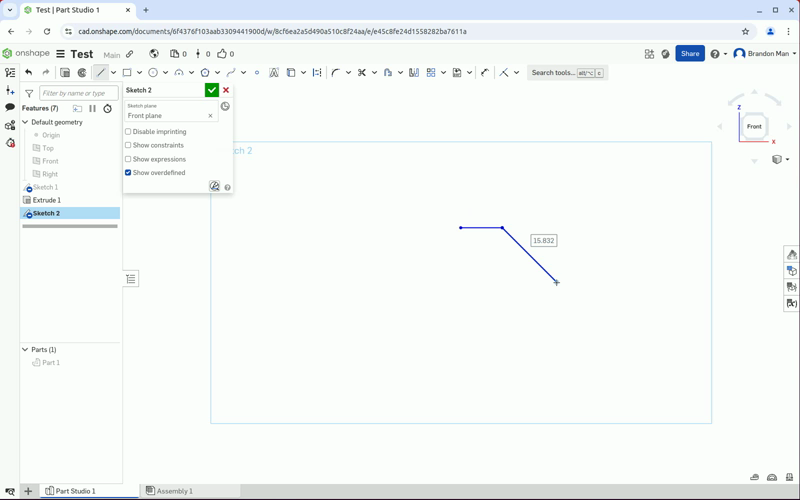
key_down(shift)
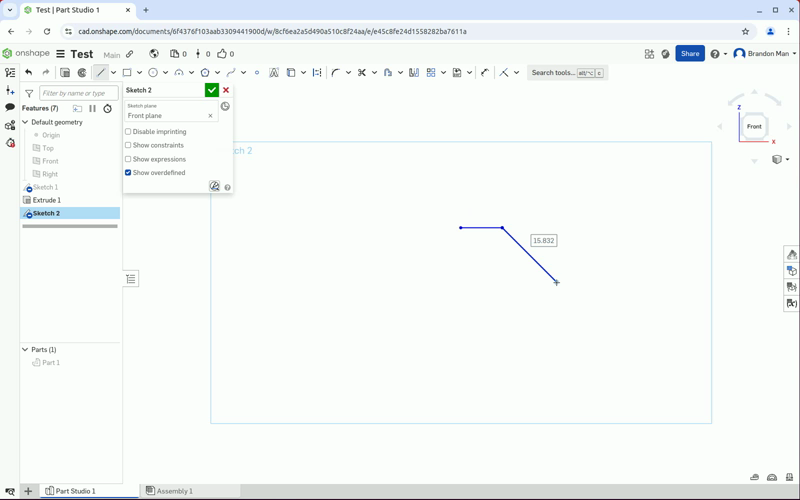
mouse_move(586, 282)
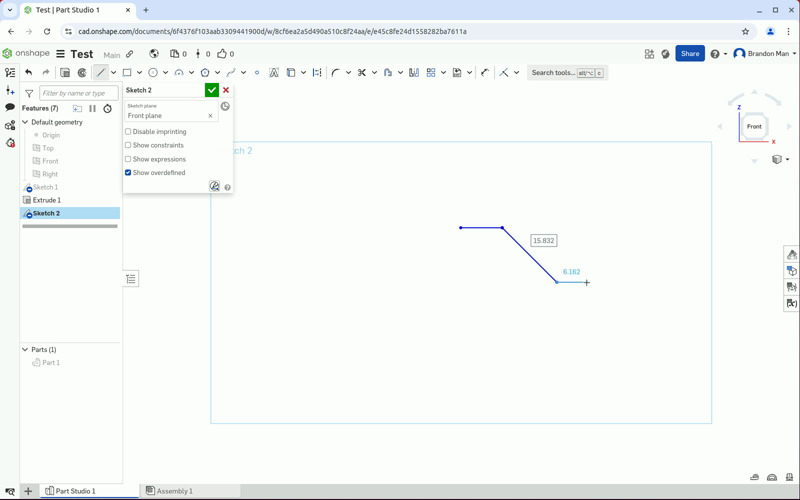
mouse_move(573, 282)
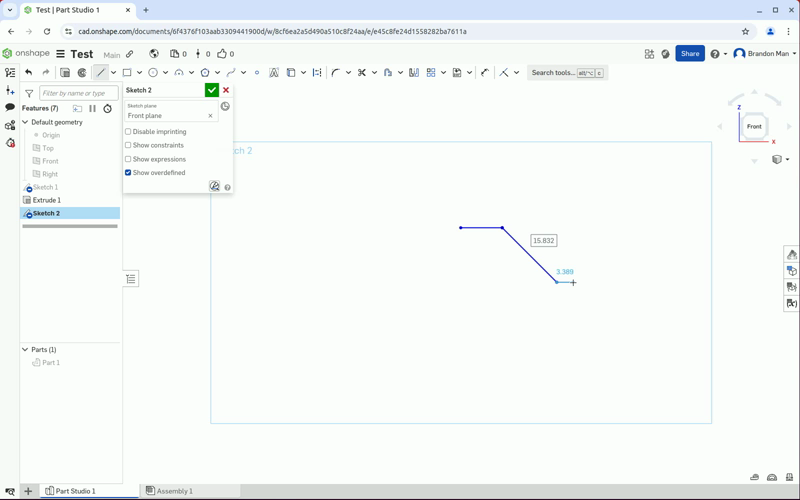
click(573, 282)
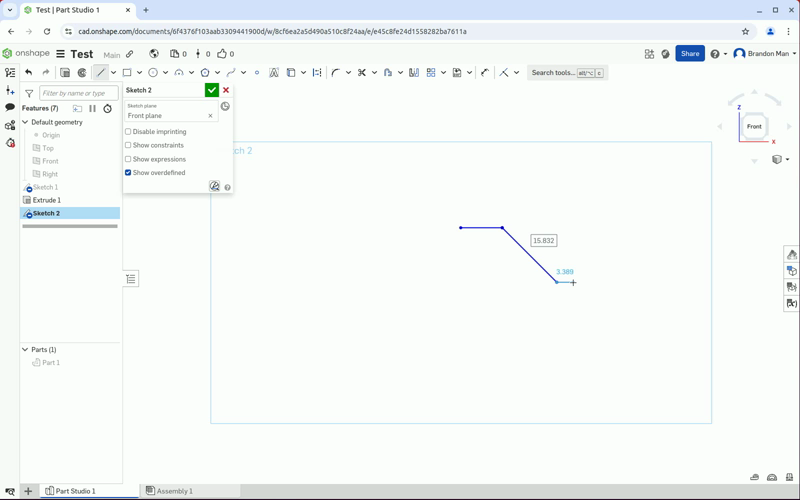
key_up(shift)
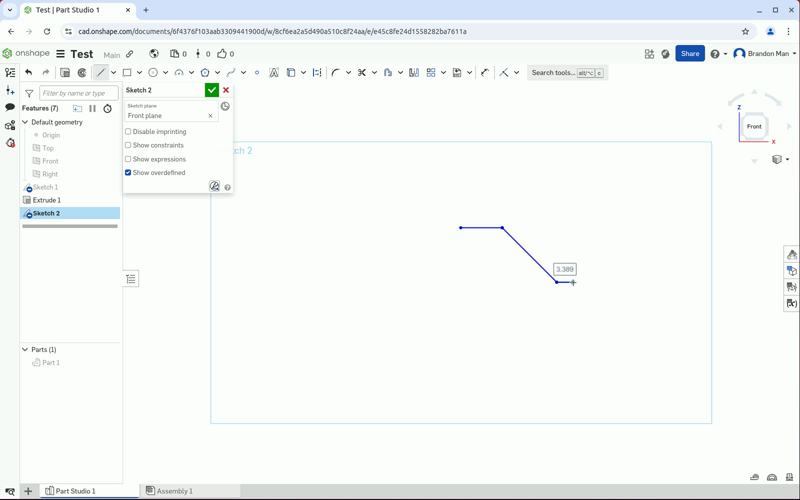
key_down(shift)
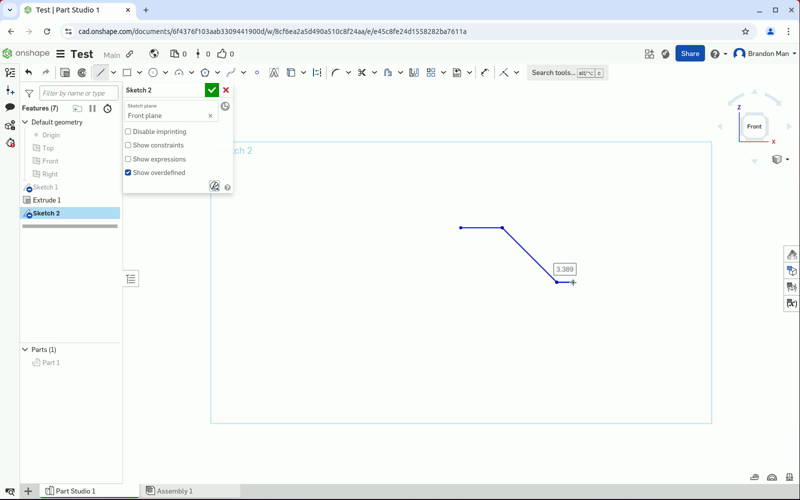
mouse_move(508, 216)
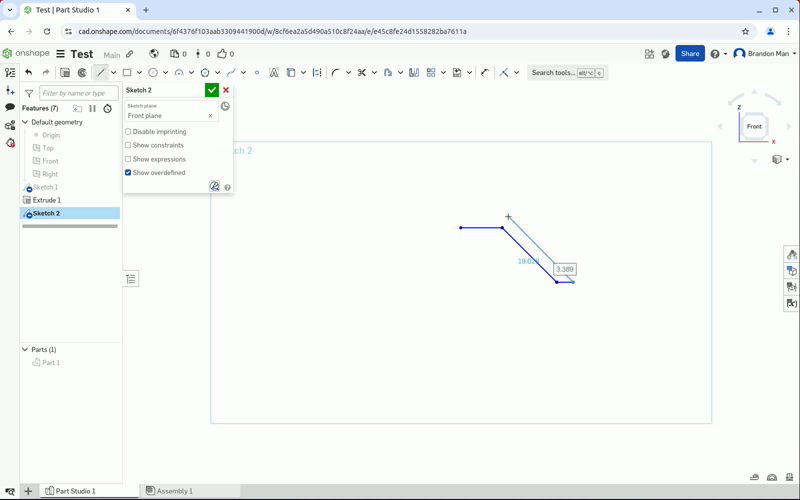
click(508, 216)
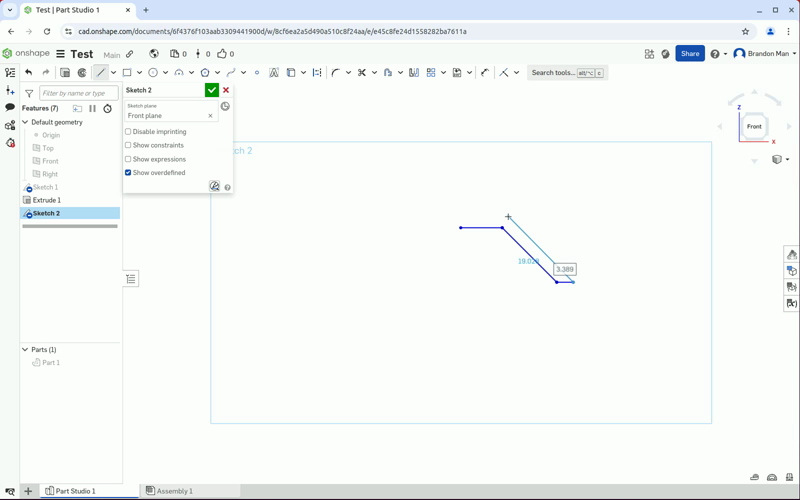
key_up(shift)
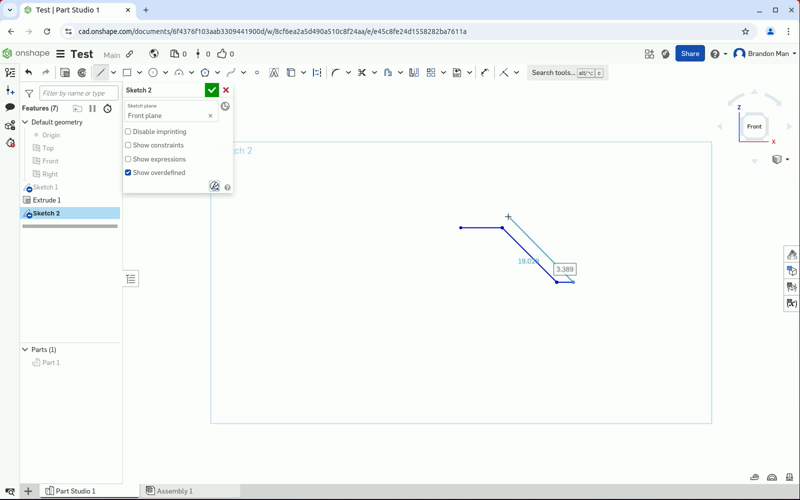
key_down(shift)
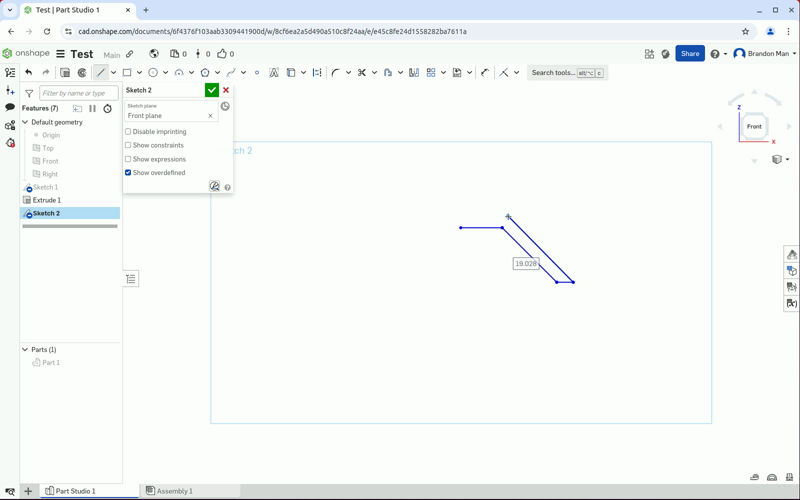
mouse_move(538, 216)
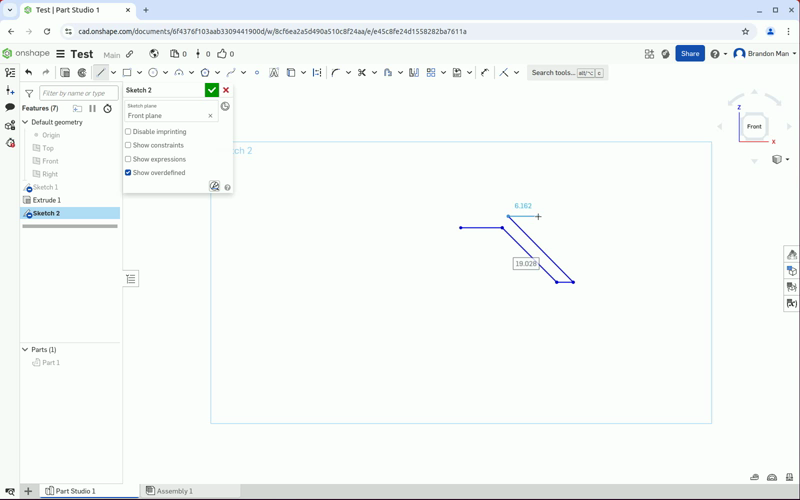
mouse_move(460, 216)
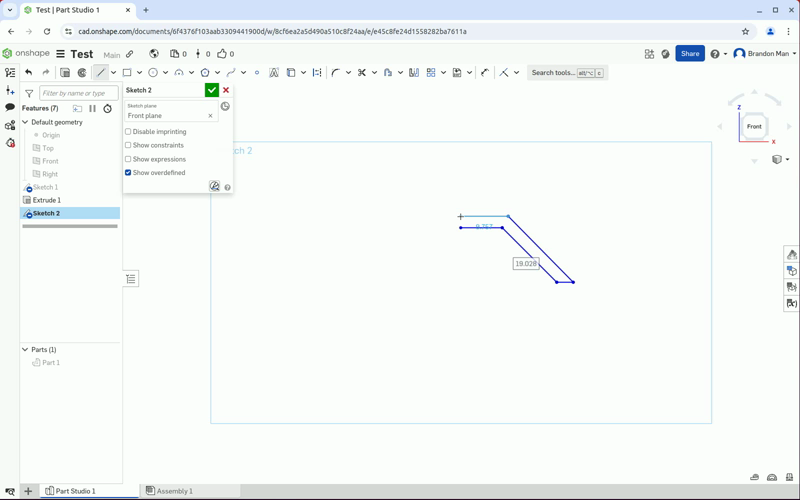
click(460, 216)
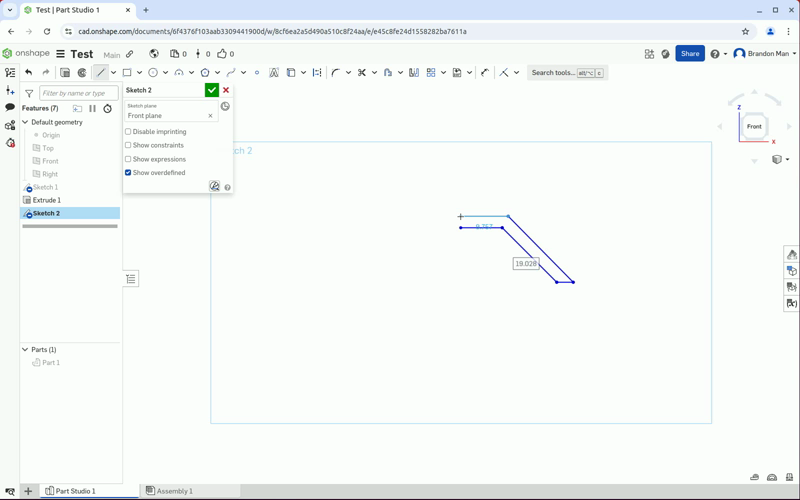
key_up(shift)
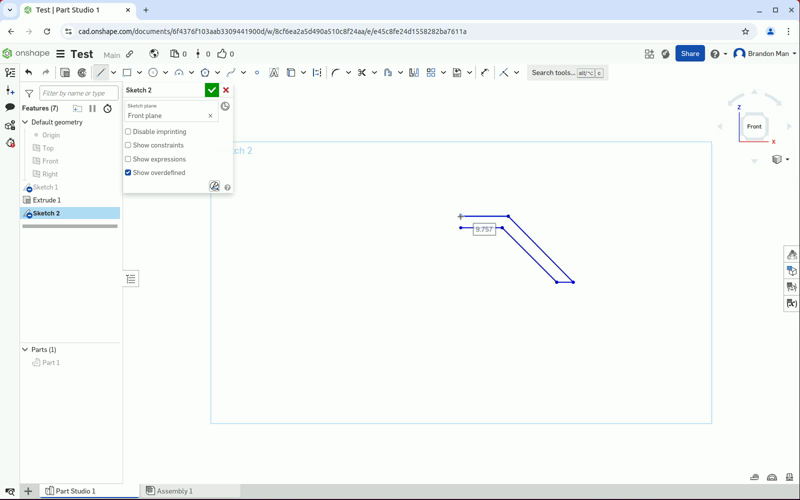
mouse_move(490, 216)
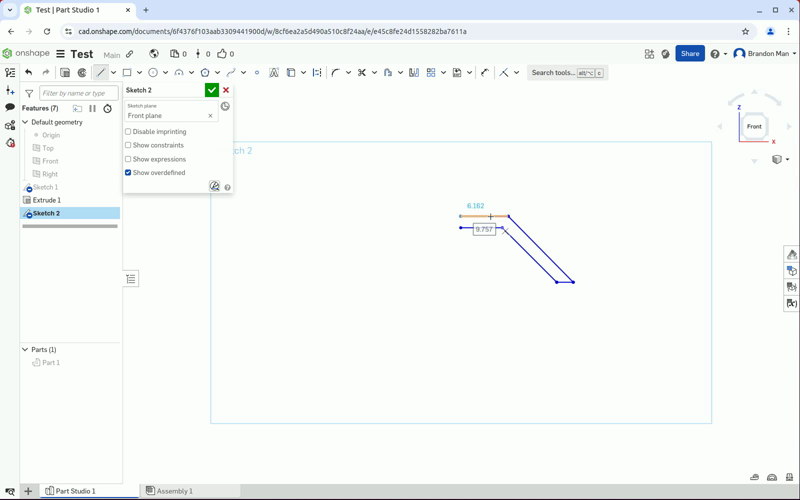
key_down(shift)
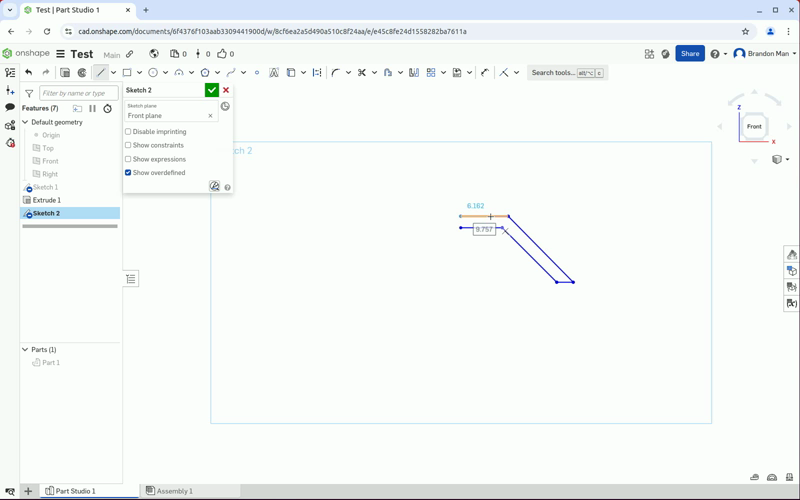
mouse_move(460, 227)
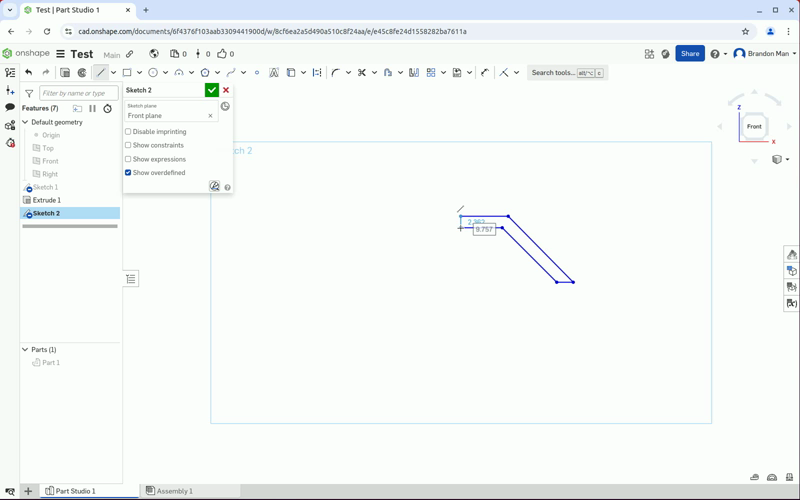
key_up(shift)
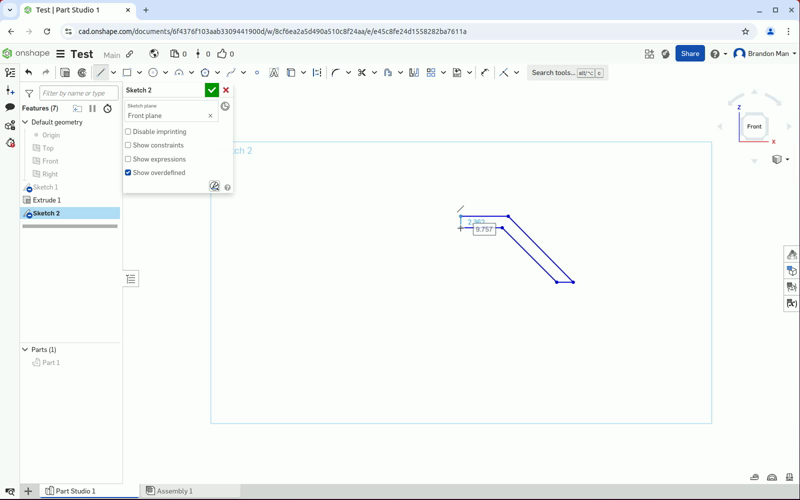
click(460, 227)
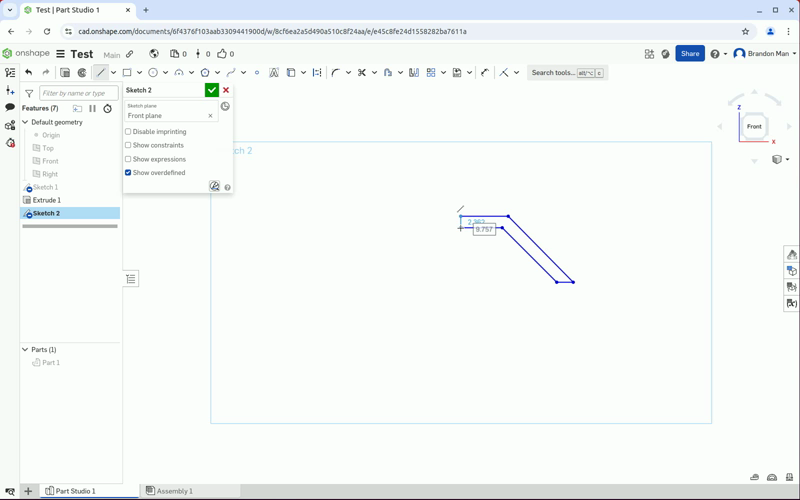
key(esc)
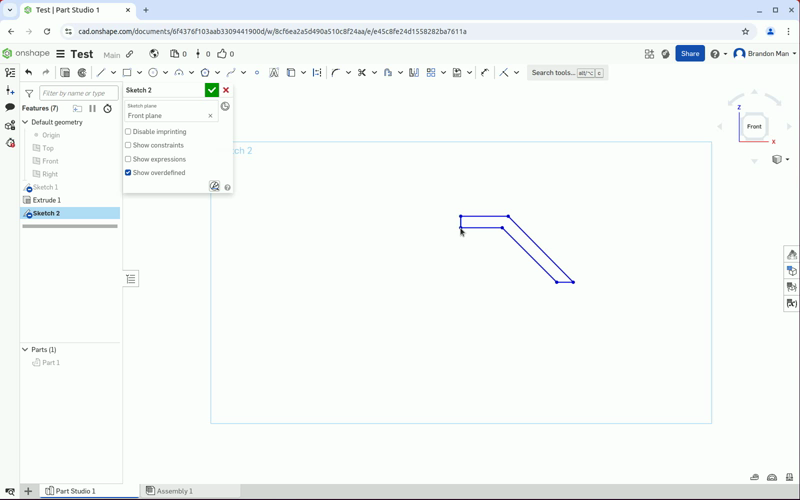
mouse_move(545, 260)
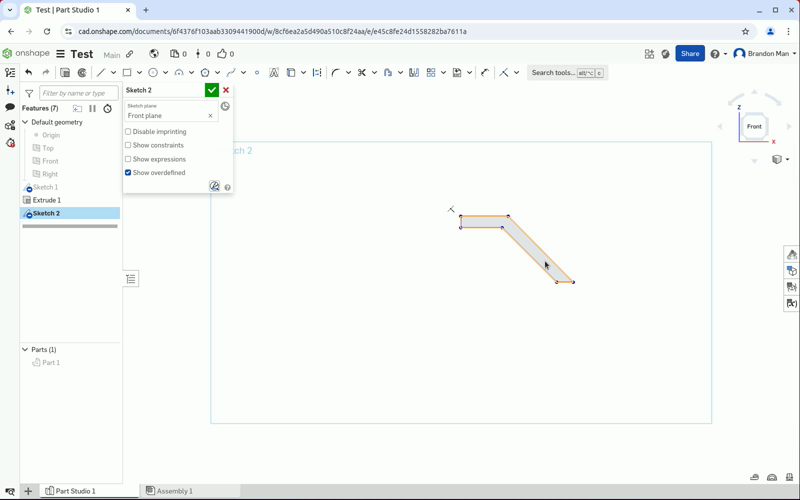
scroll(6)
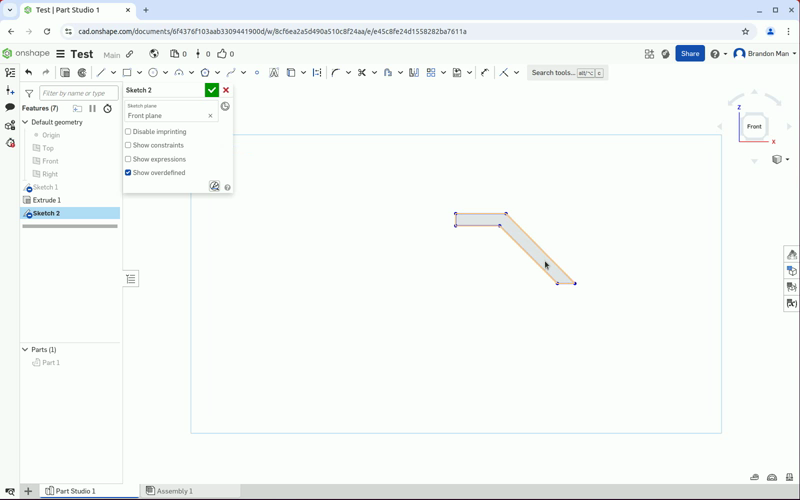
scroll(6)
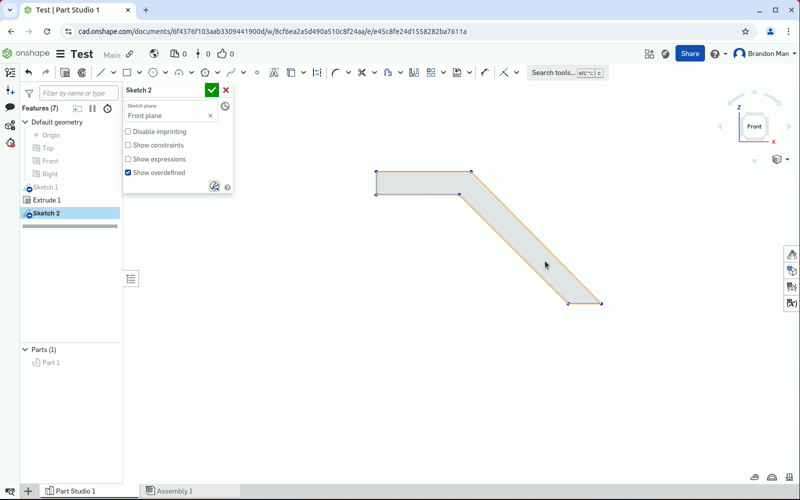
scroll(6)
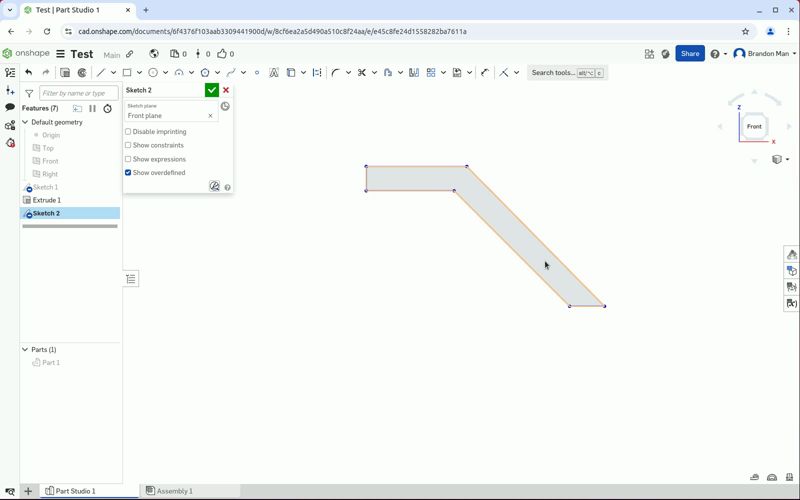
scroll(6)
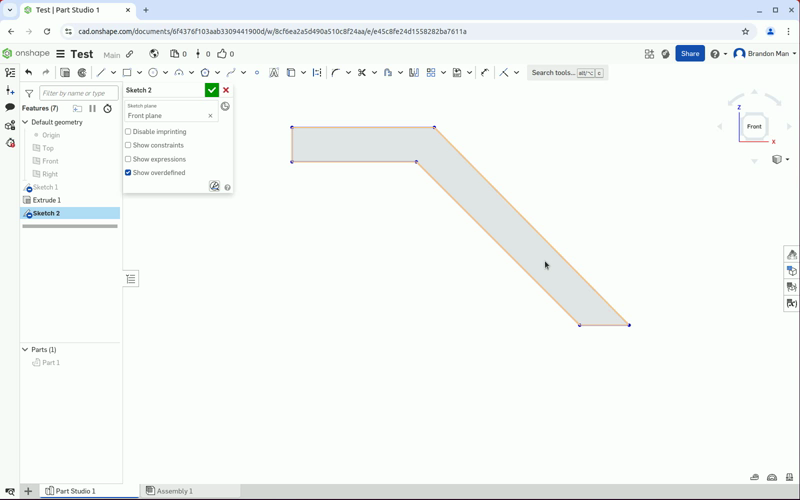
scroll(6)
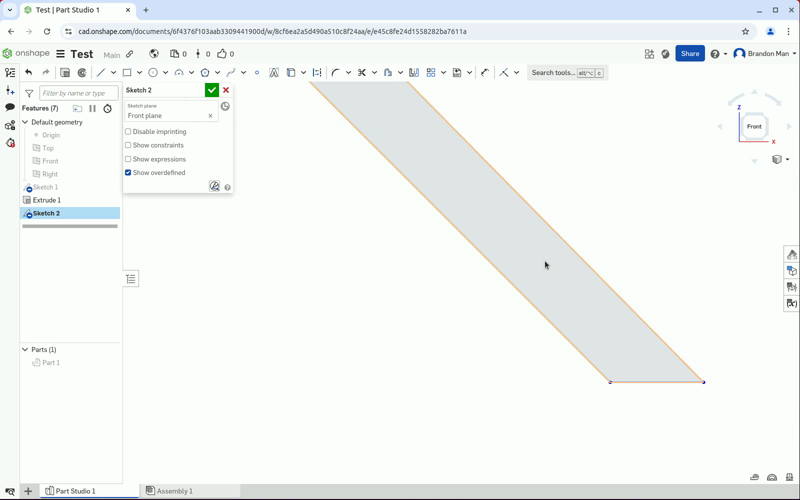
scroll(6)
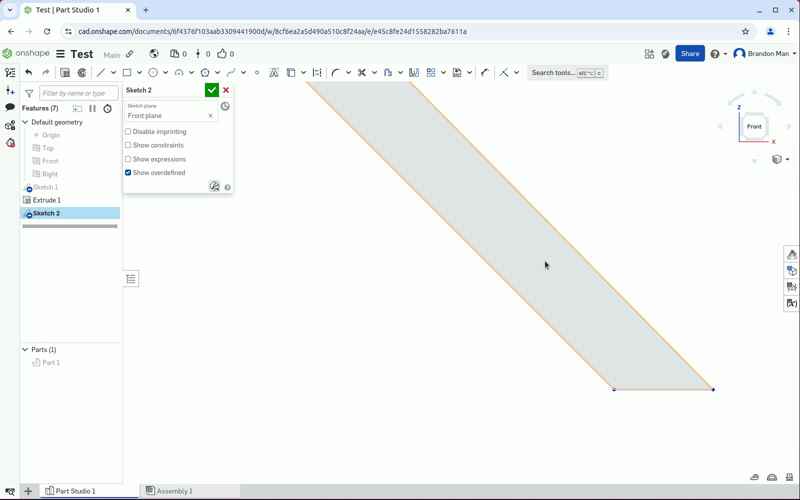
scroll(6)
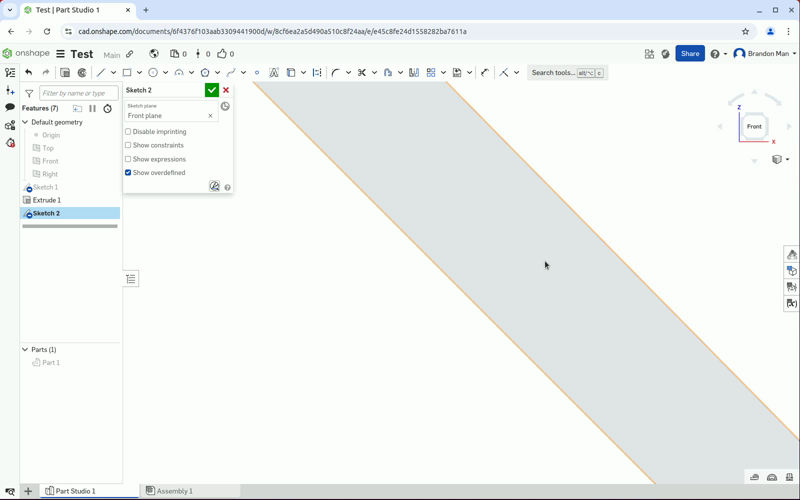
click(545, 260)
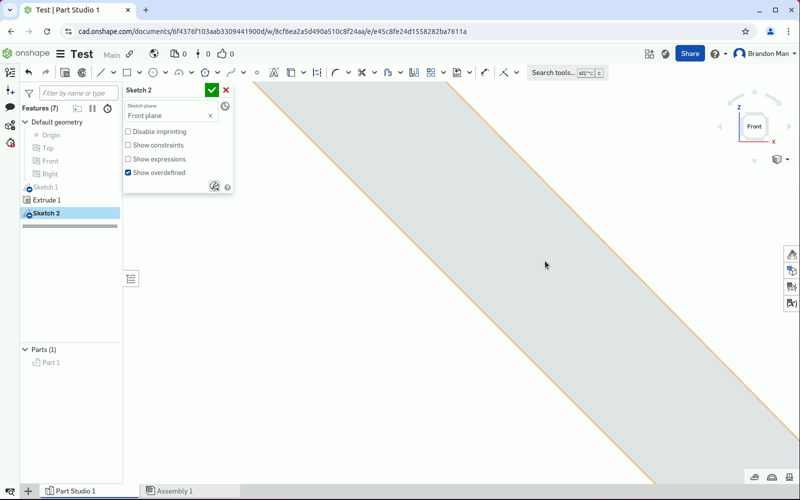
scroll(-6)
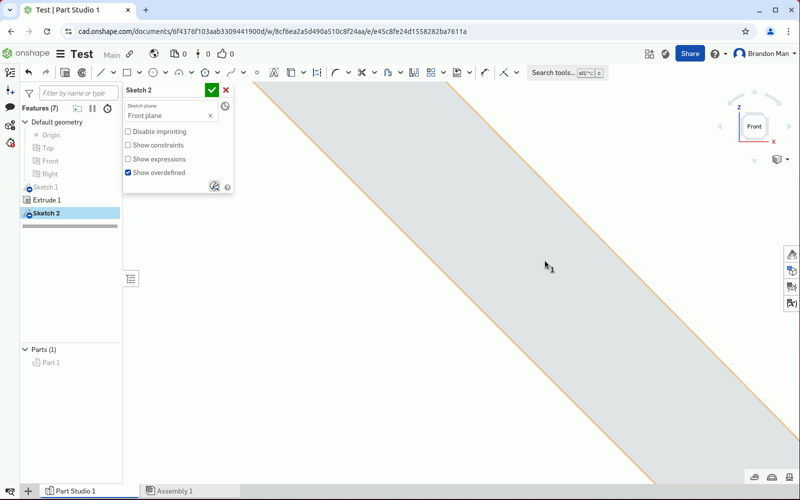
scroll(-6)
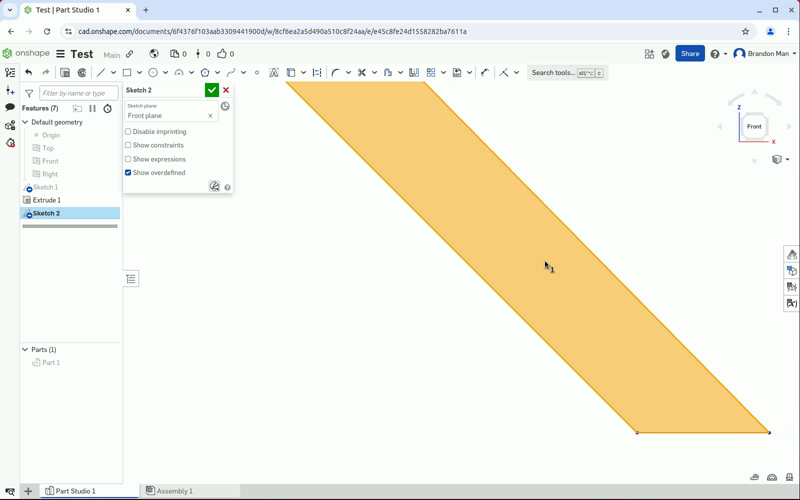
scroll(-6)
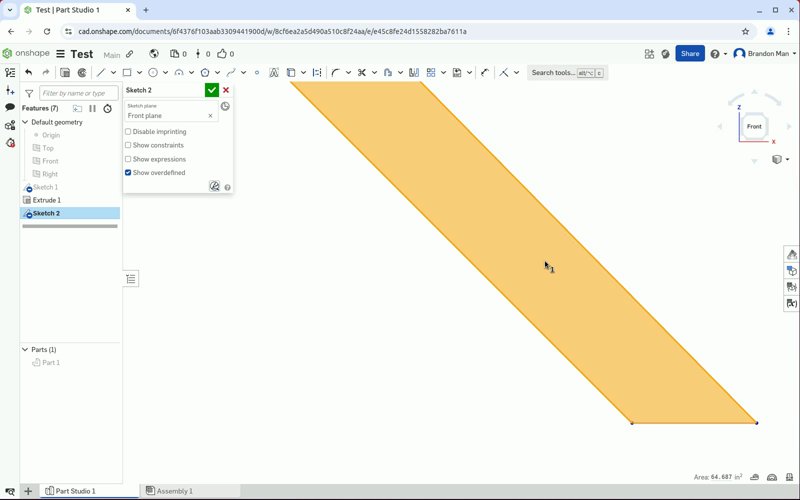
scroll(-6)
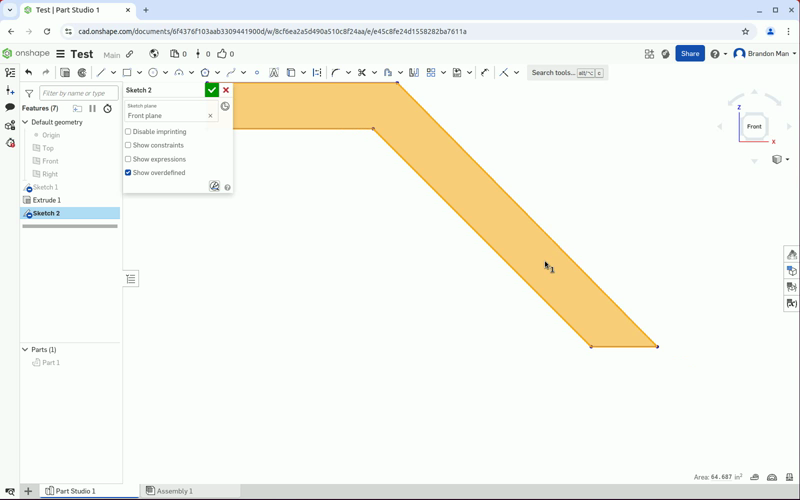
scroll(-6)
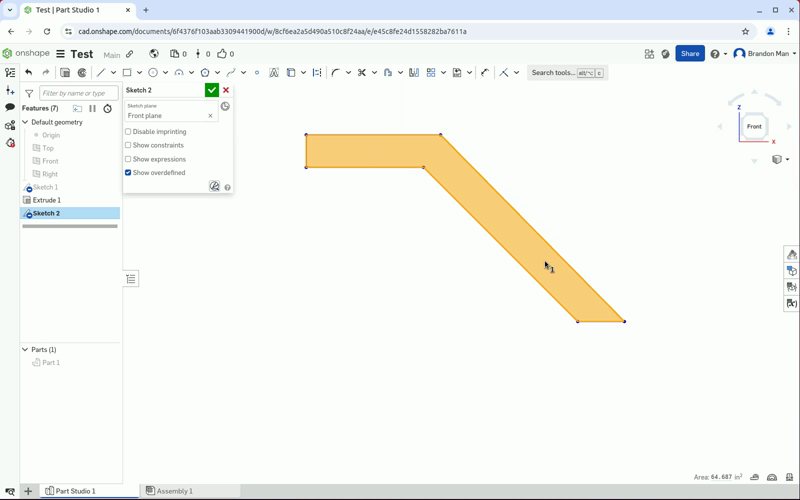
scroll(-6)
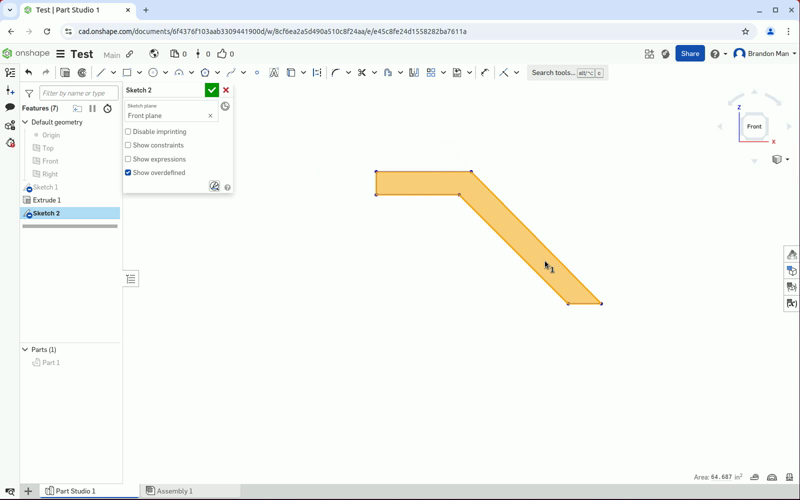
scroll(-6)
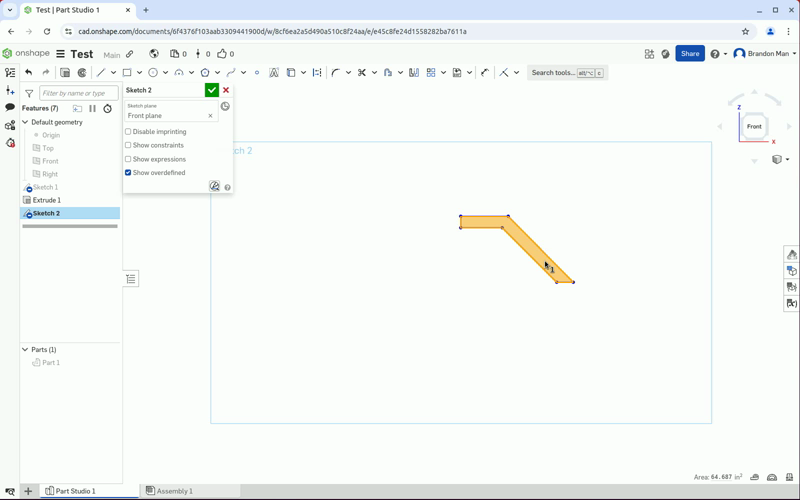
mouse_move(73, 352)
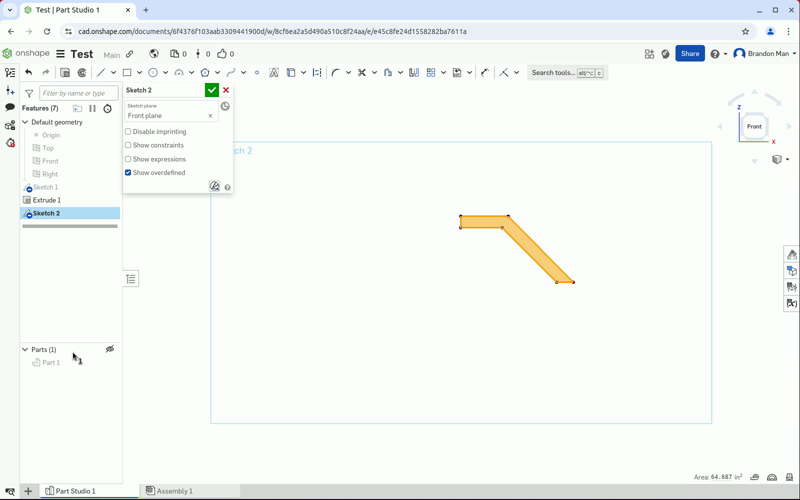
key(shift+y)
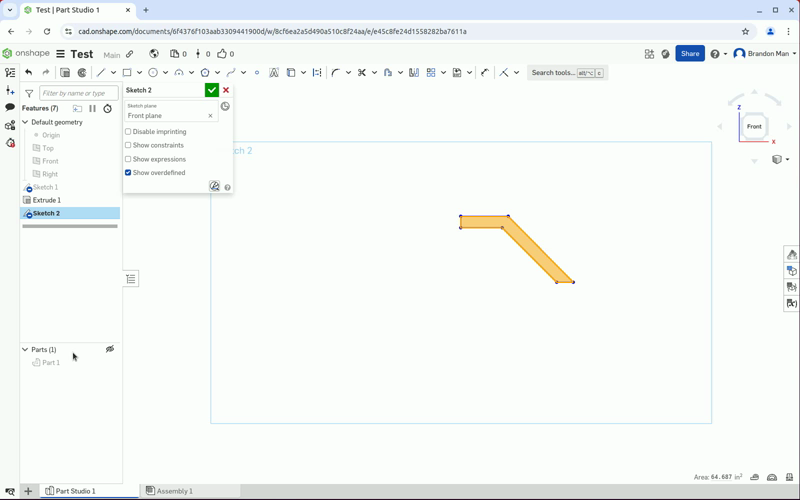
key(shift+e)
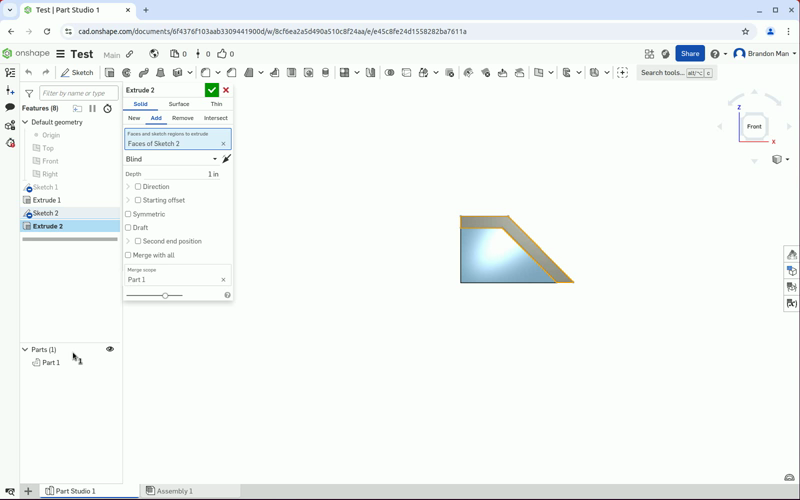
mouse_move(143, 106)
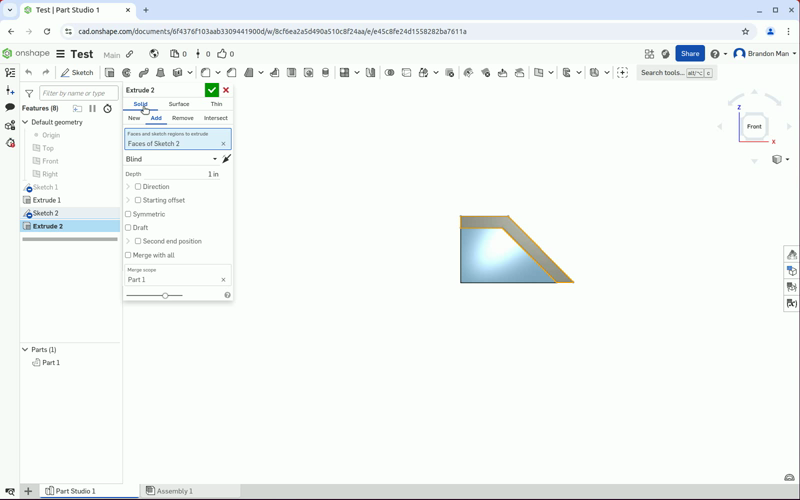
click(143, 106)
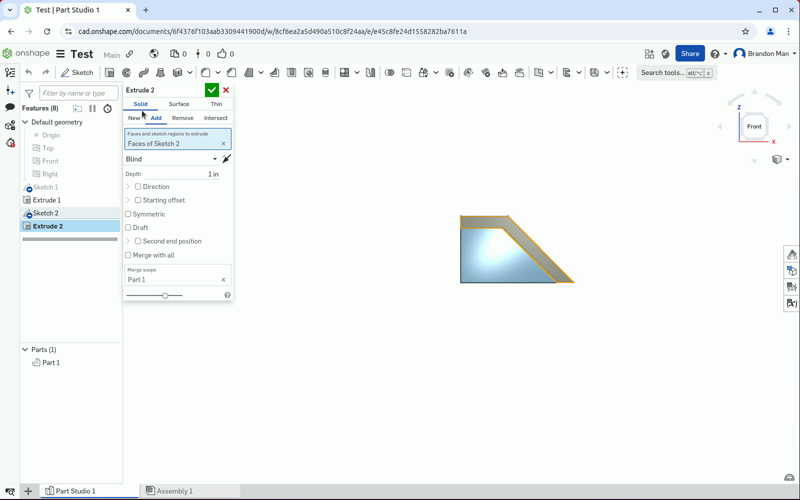
mouse_move(137, 120)
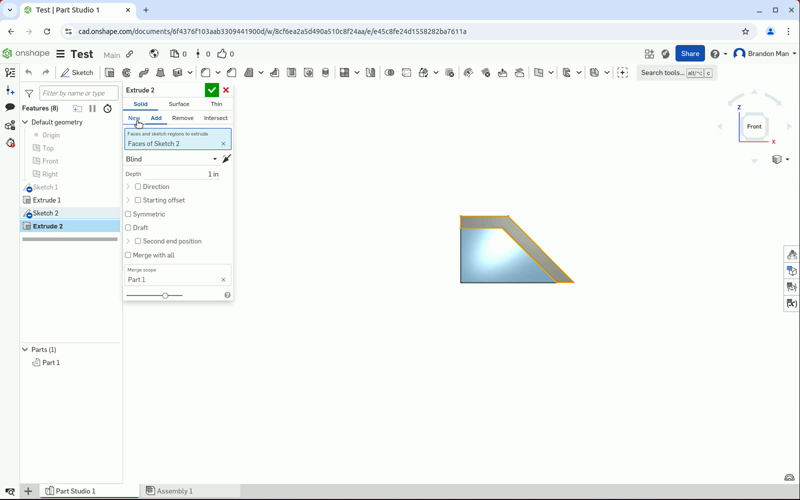
click(137, 120)
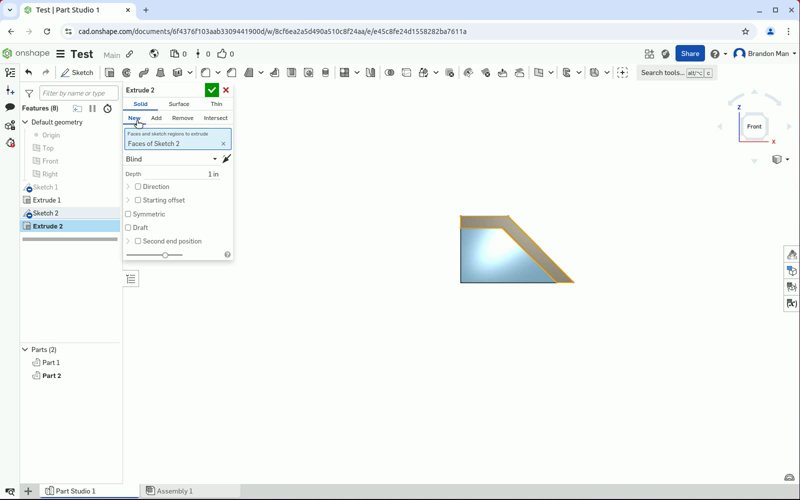
key(tab, 4)
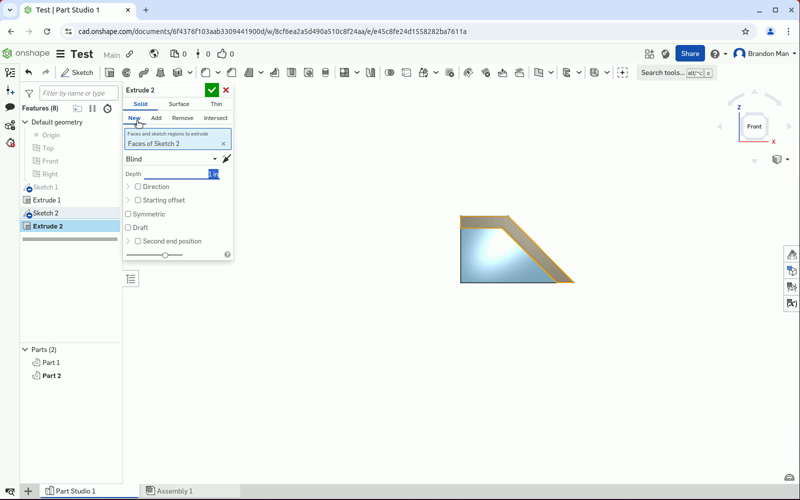
text(2.407)
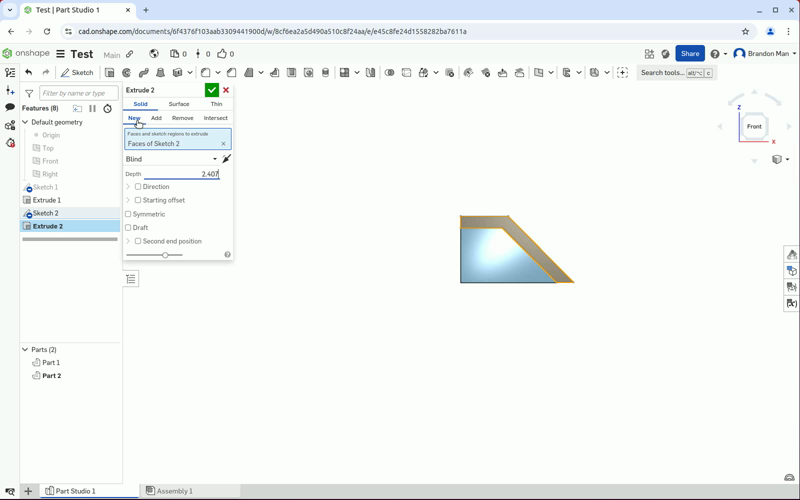
key(enter)
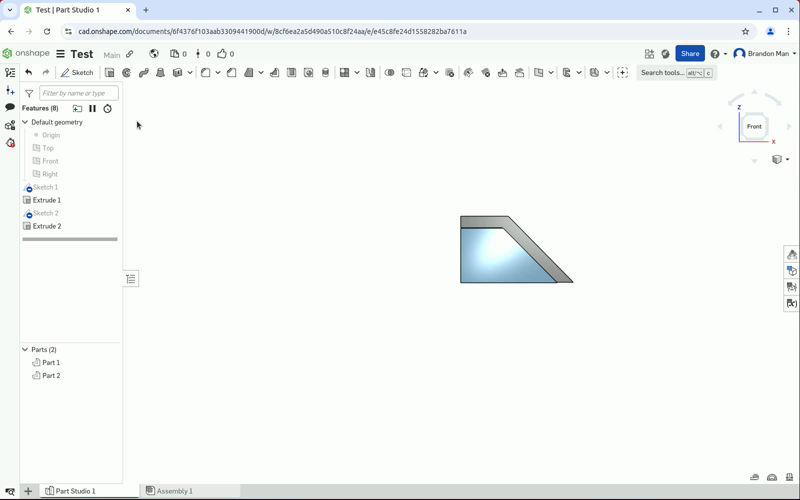
key(shift+h)
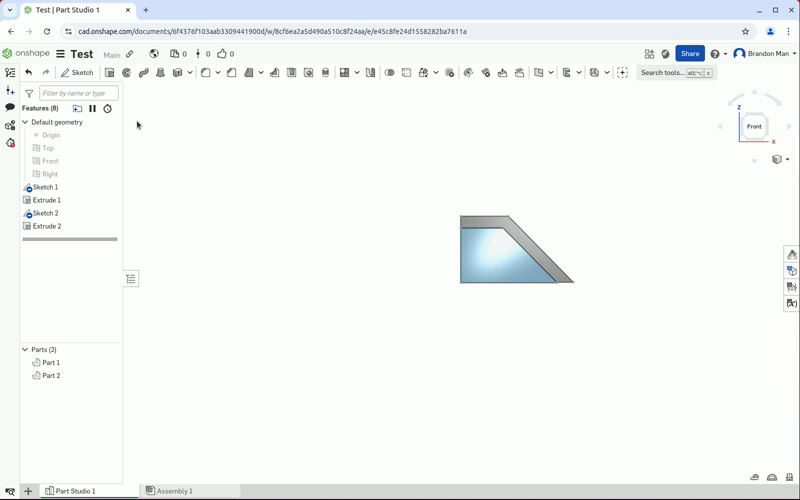
key(shift+h)
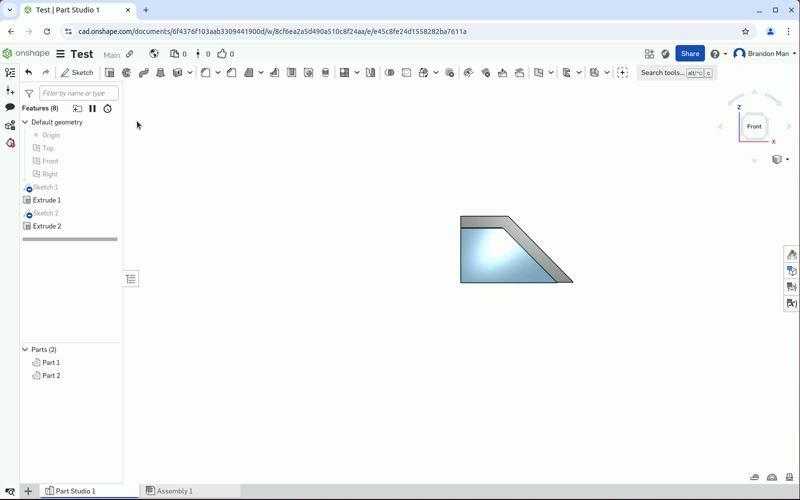
mouse_move(73, 189)
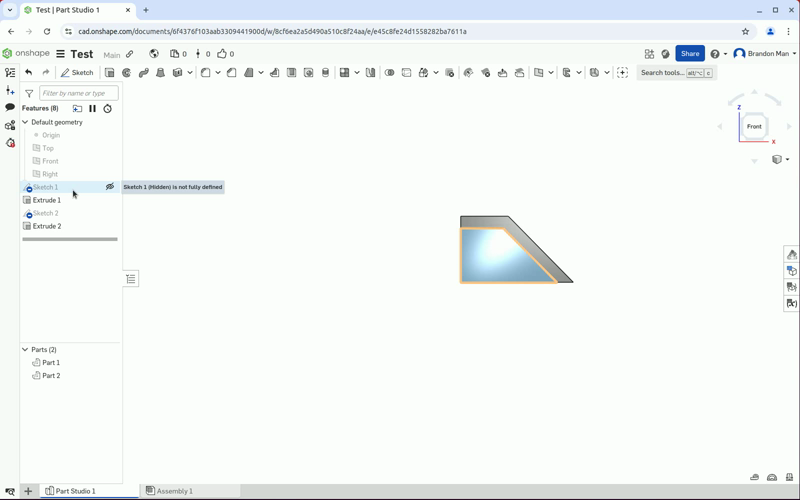
click(73, 189)
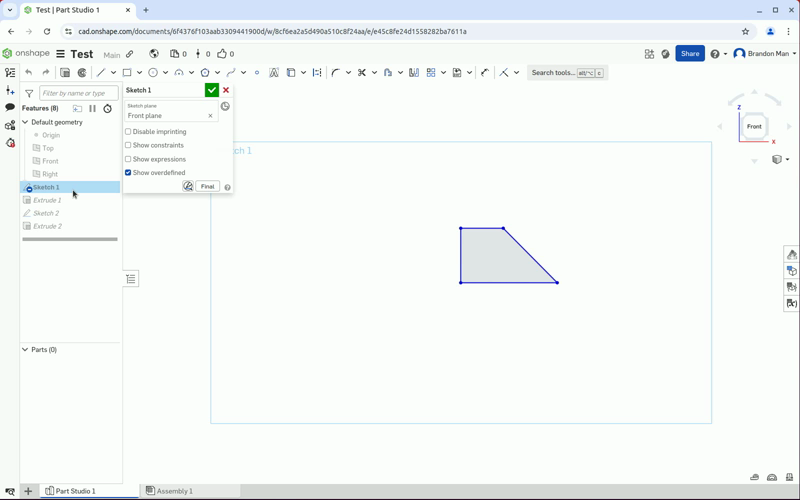
mouse_move(229, 92)
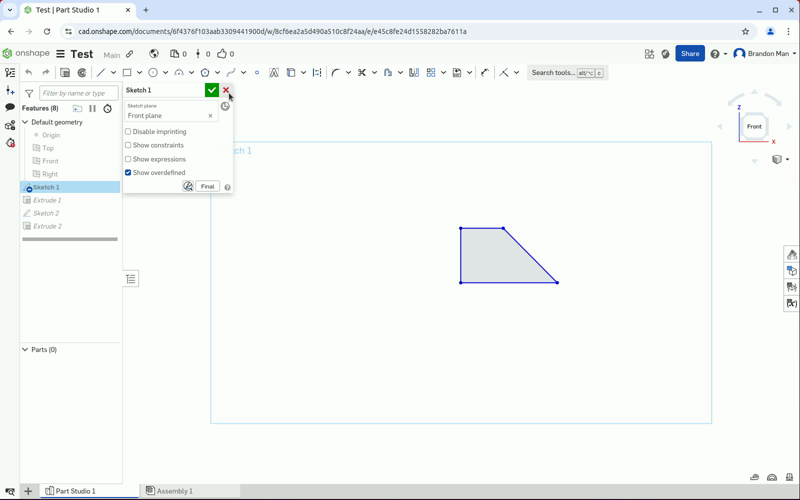
click(229, 92)
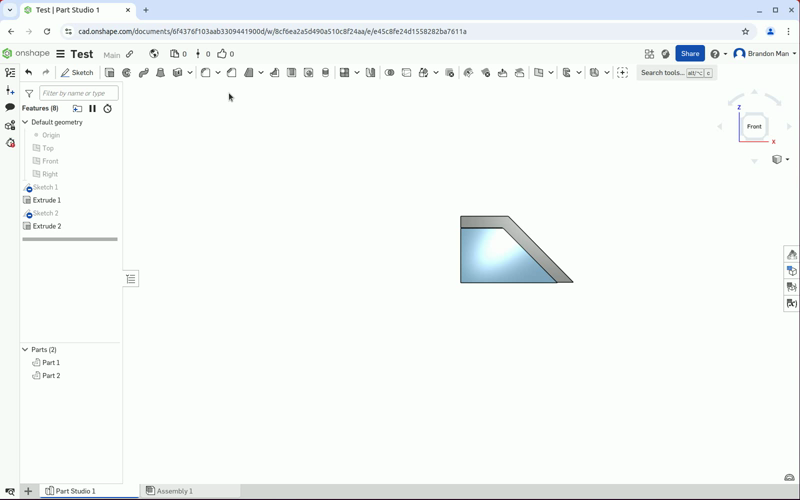
mouse_move(73, 352)
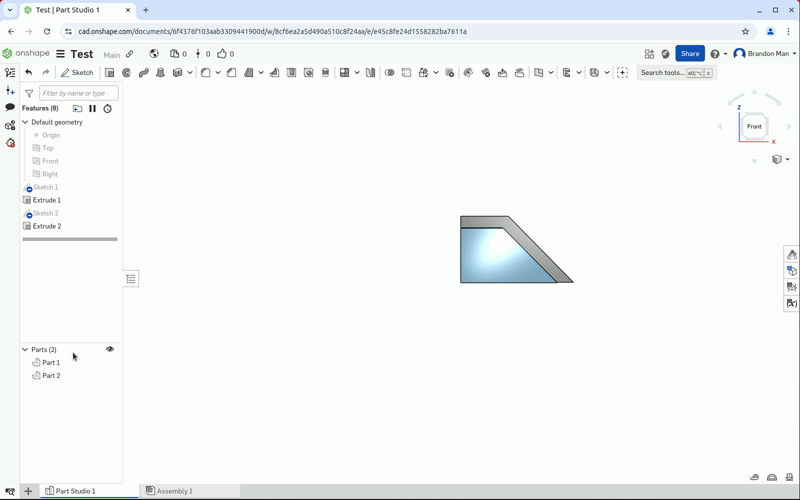
key(y)
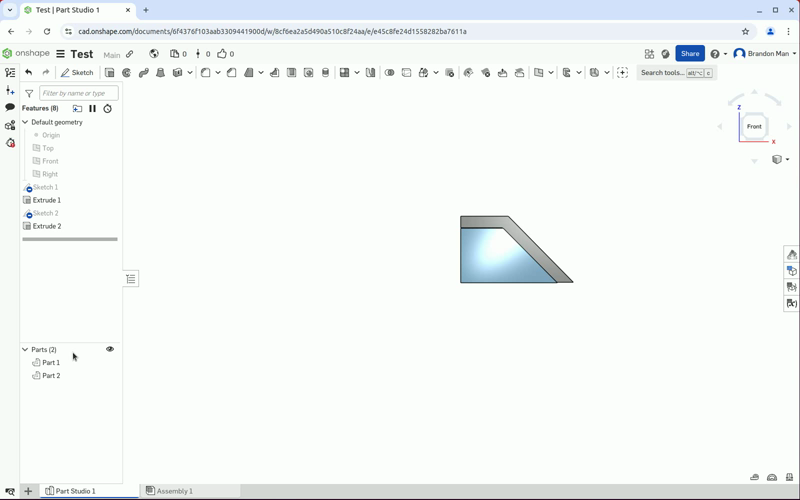
key(shift+p)
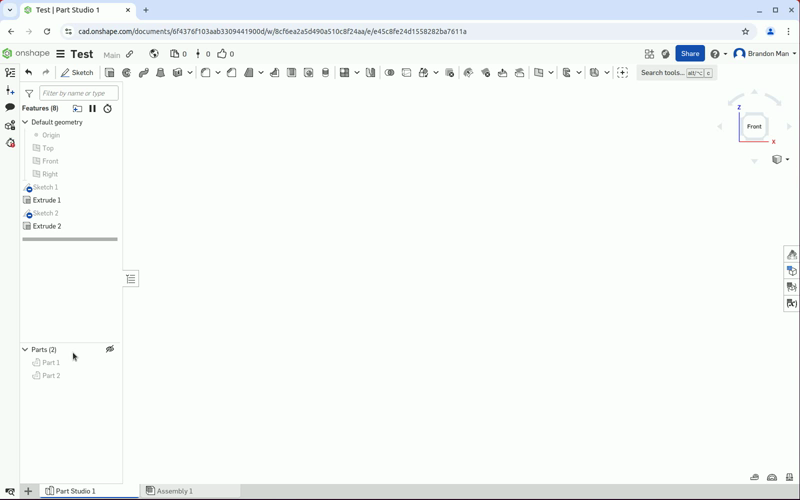
key(space)
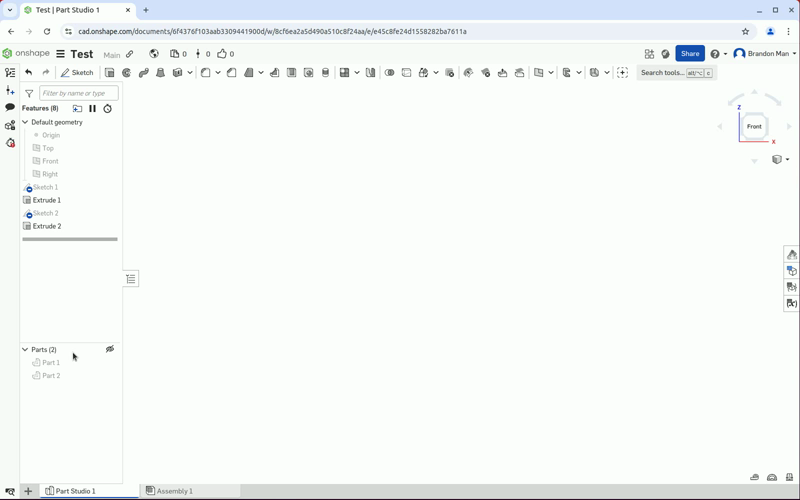
key_down(shift)
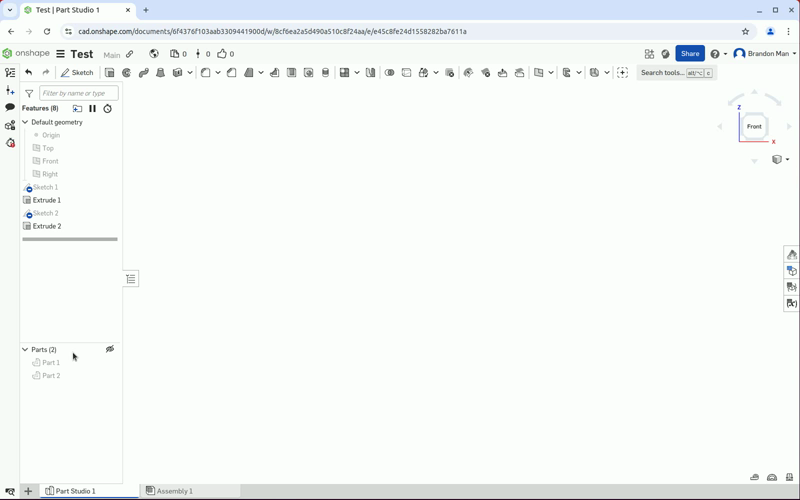
key(left)
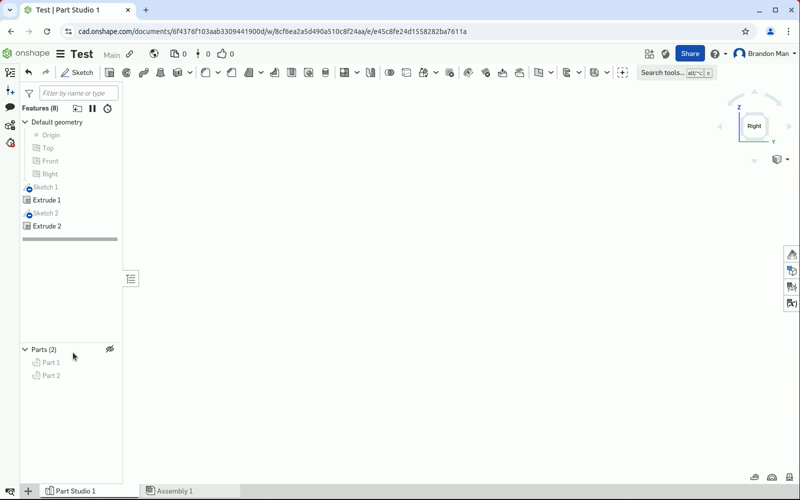
key_up(shift)
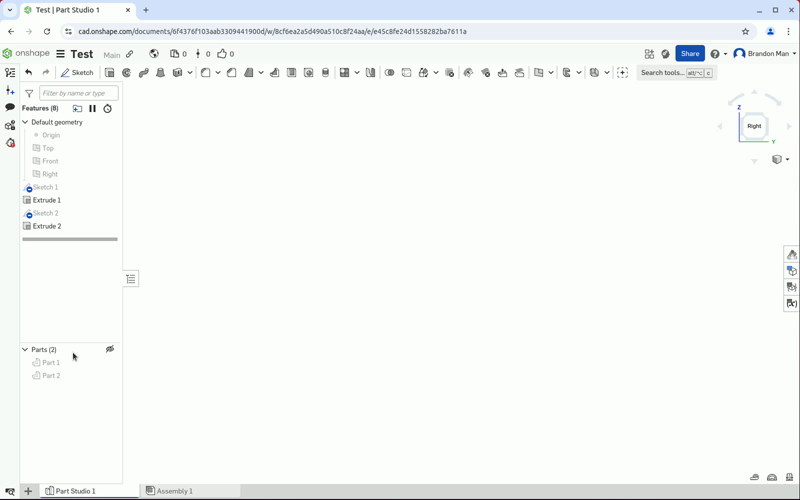
mouse_move(73, 352)
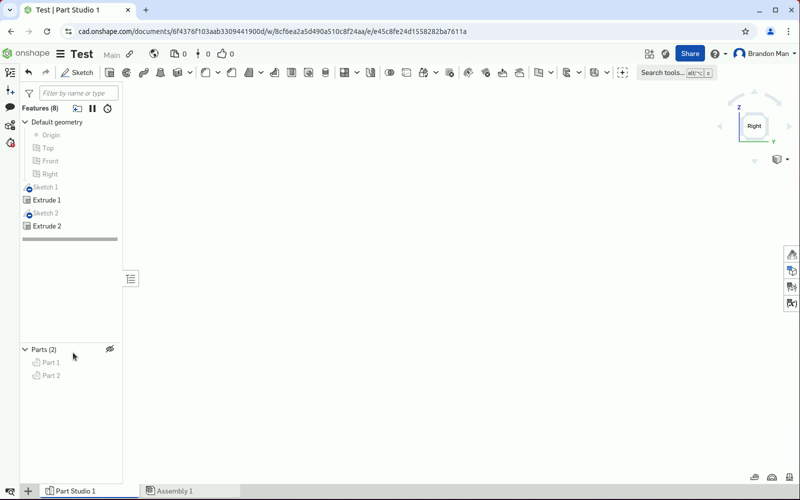
key(shift+y)
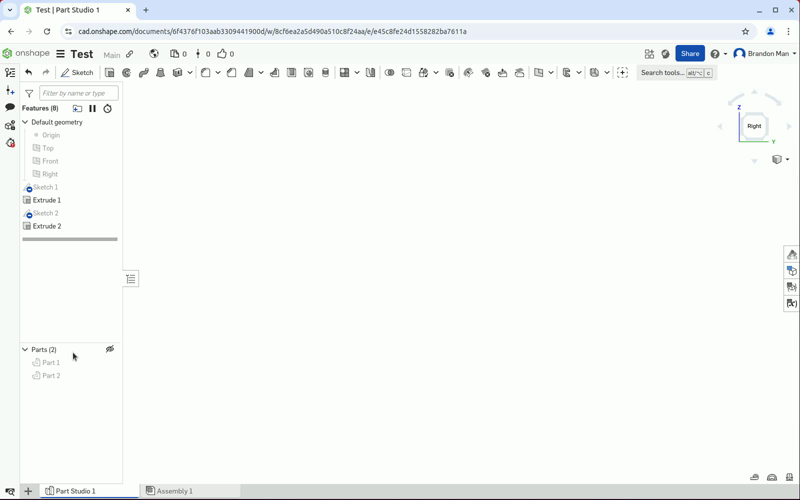
key(shift+s)
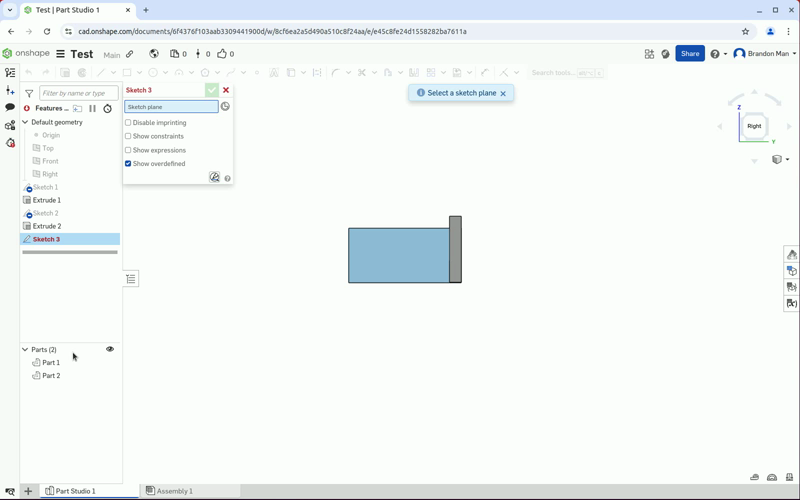
mouse_move(73, 176)
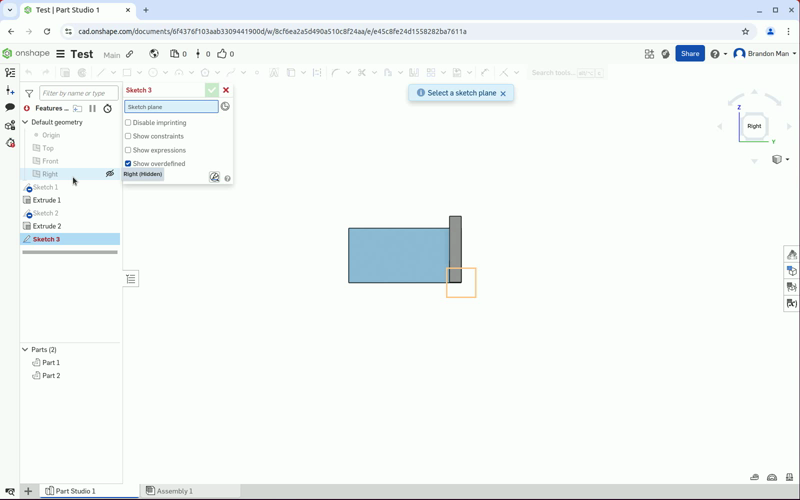
click(73, 176)
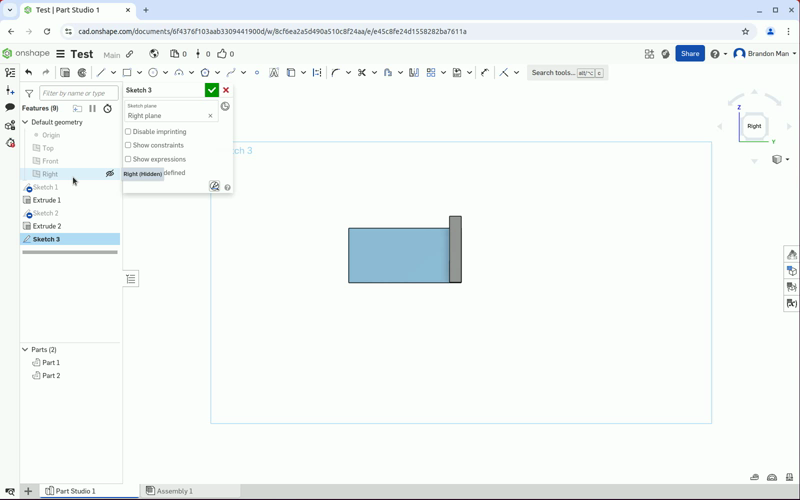
mouse_move(73, 352)
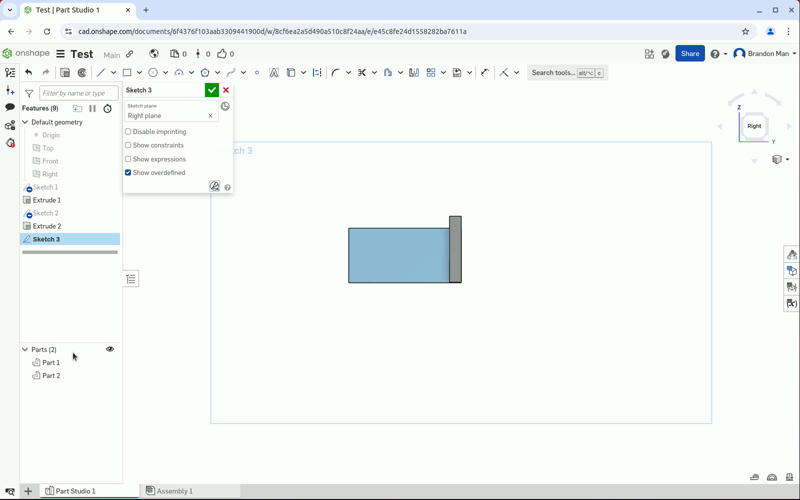
key(y)
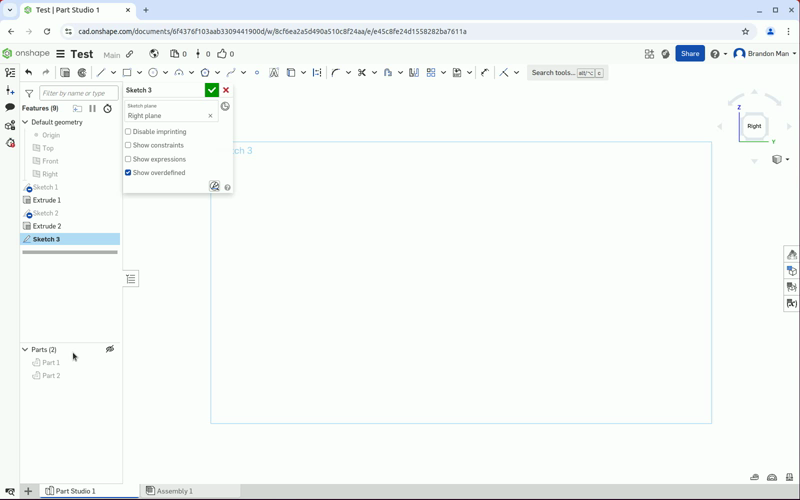
key(c)
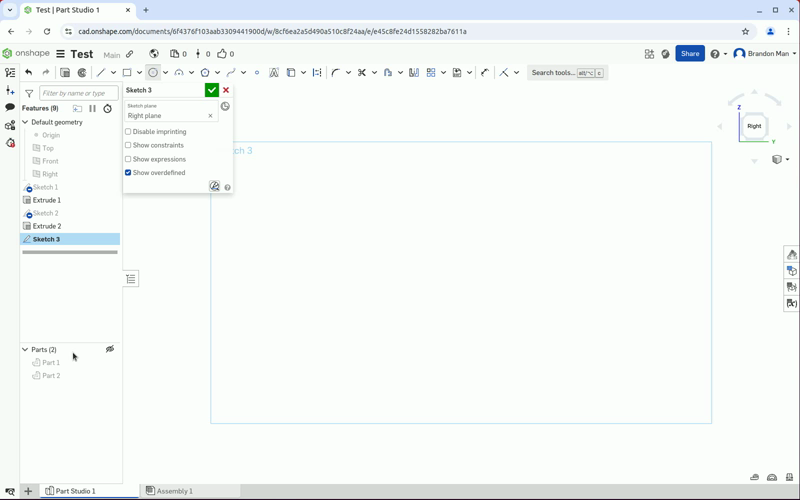
key_down(shift)
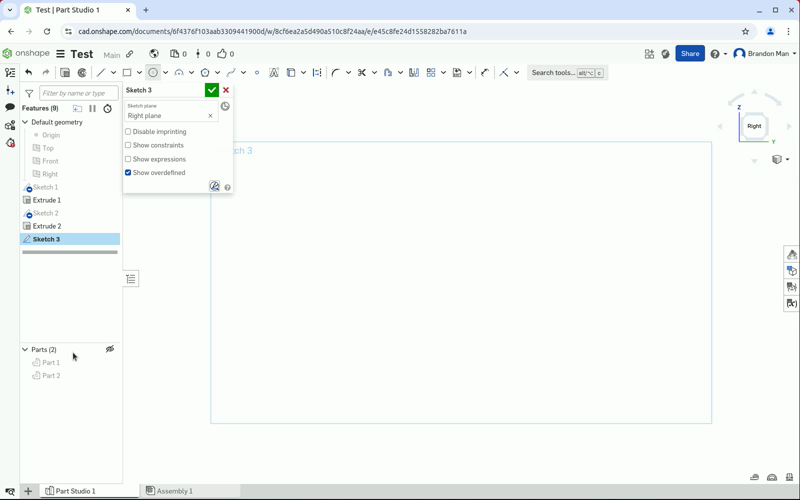
mouse_move(407, 253)
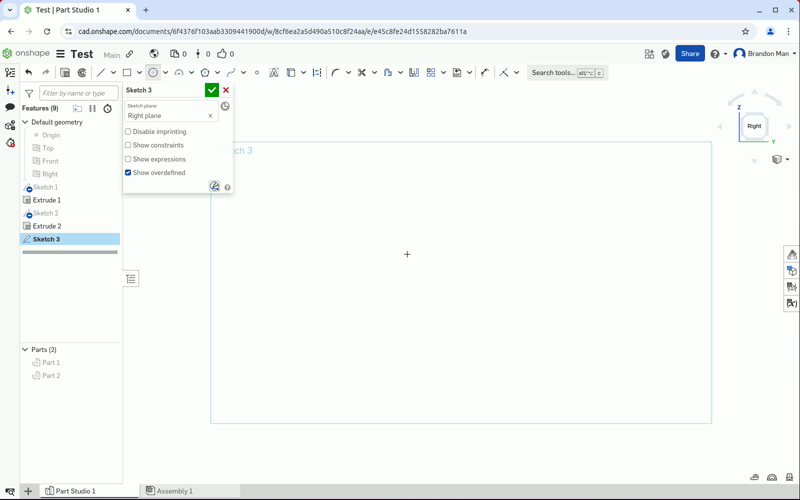
click(407, 253)
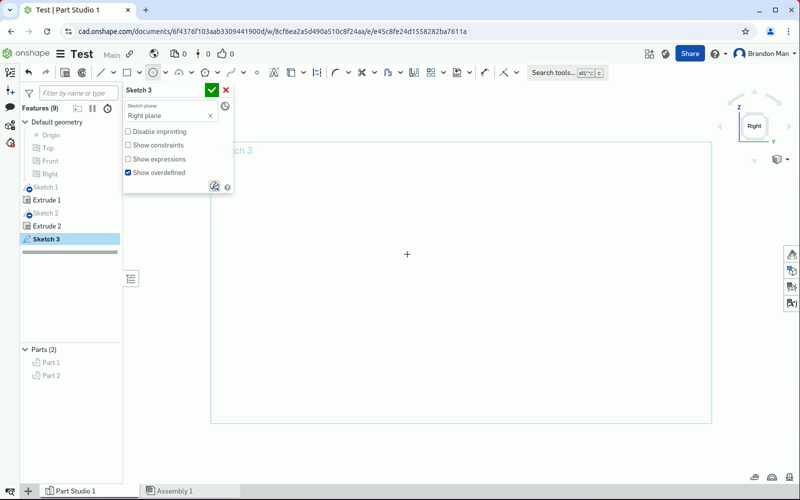
key_up(shift)
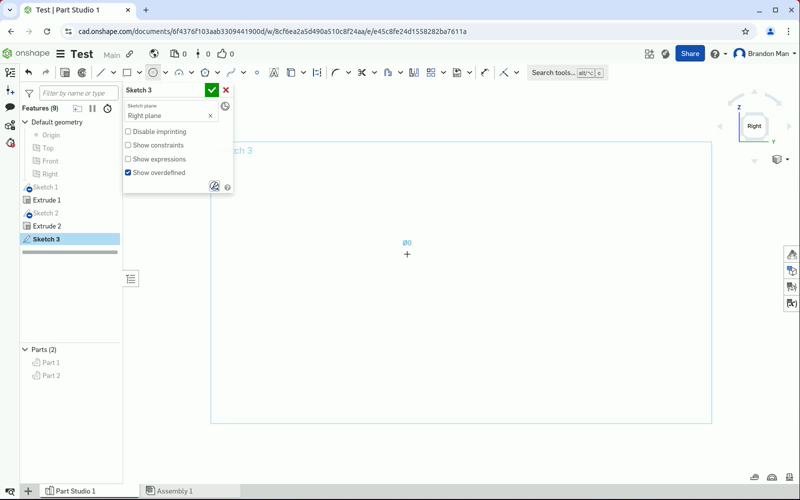
mouse_move(417, 253)
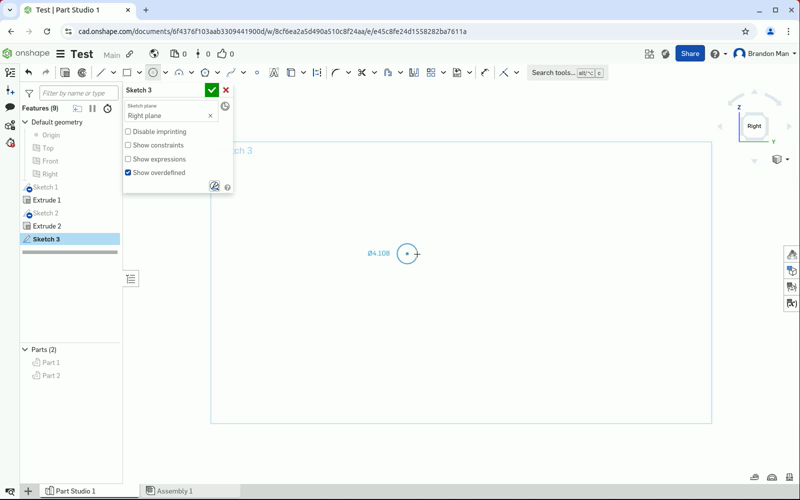
click(417, 253)
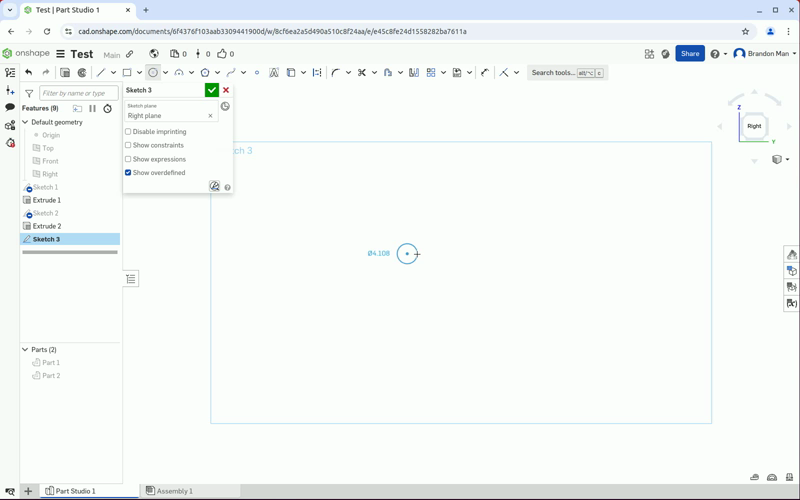
key(esc)
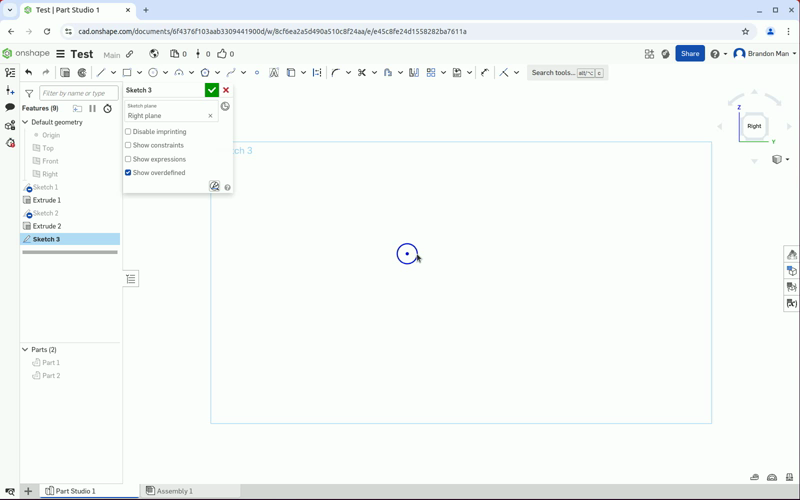
mouse_move(409, 246)
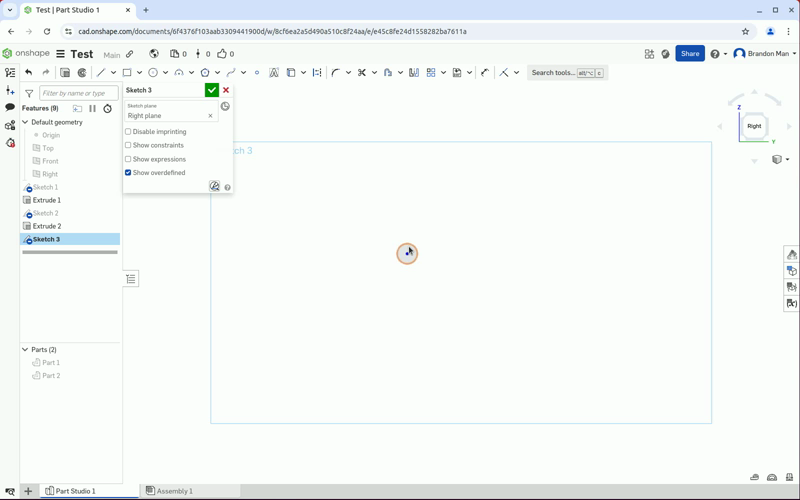
scroll(6)
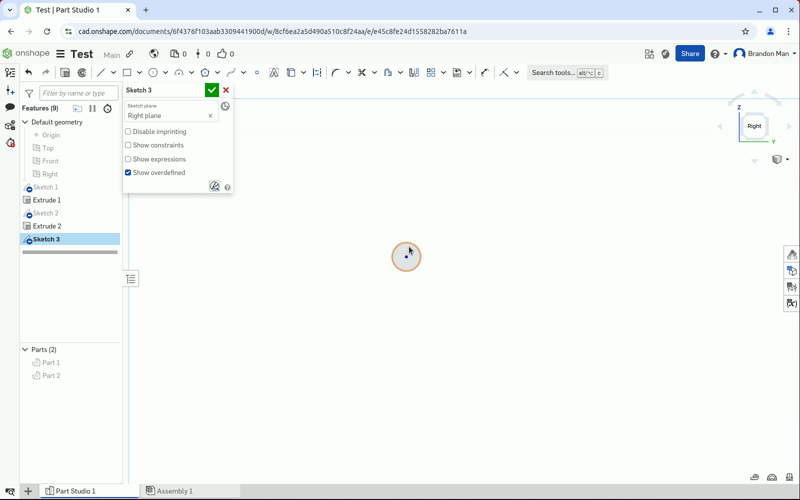
scroll(6)
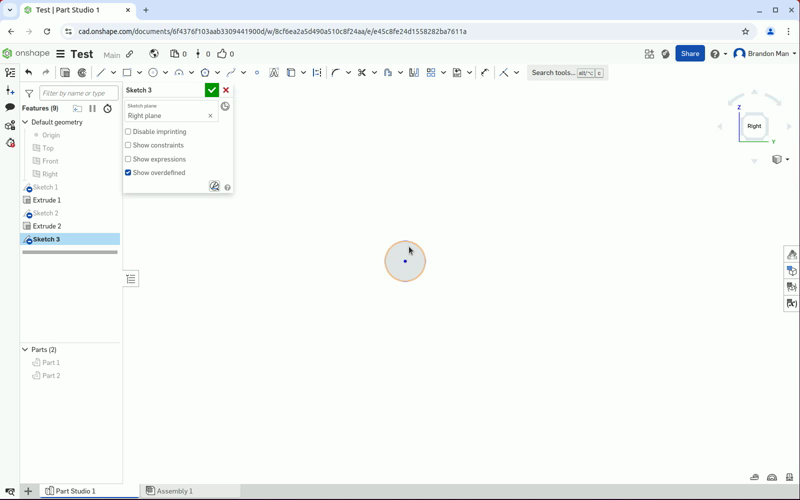
scroll(6)
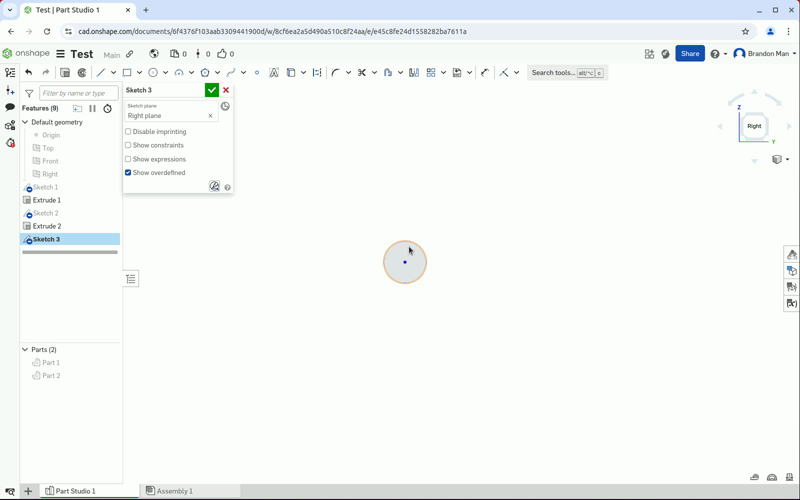
scroll(6)
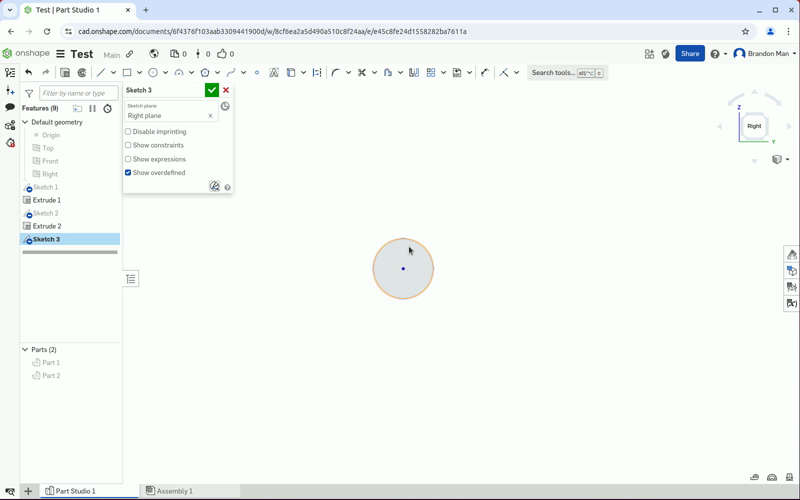
scroll(6)
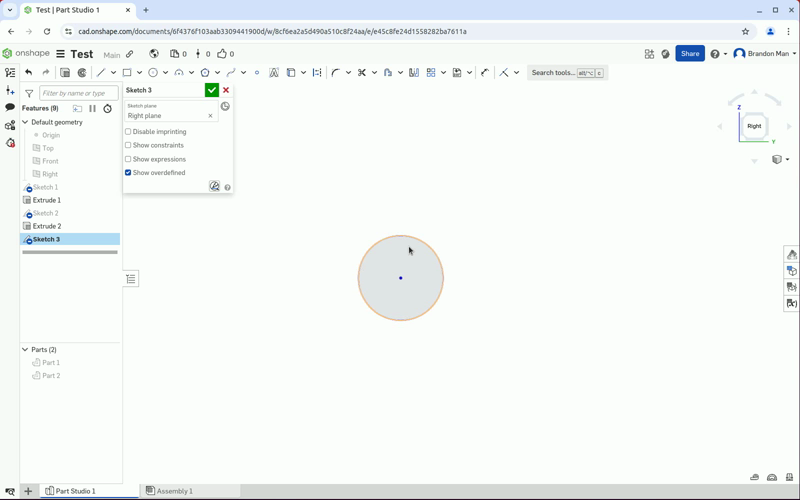
scroll(6)
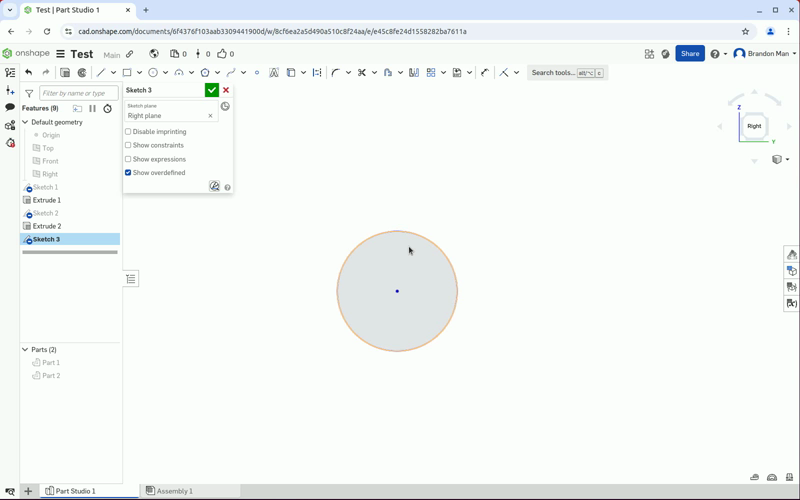
scroll(6)
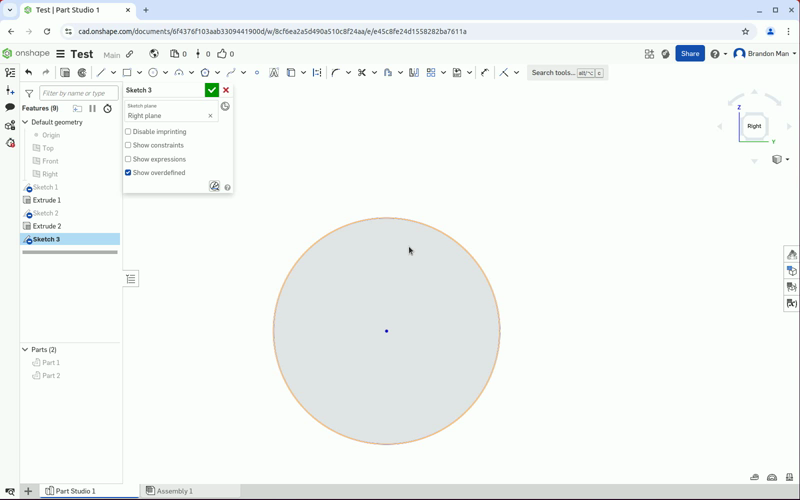
click(409, 246)
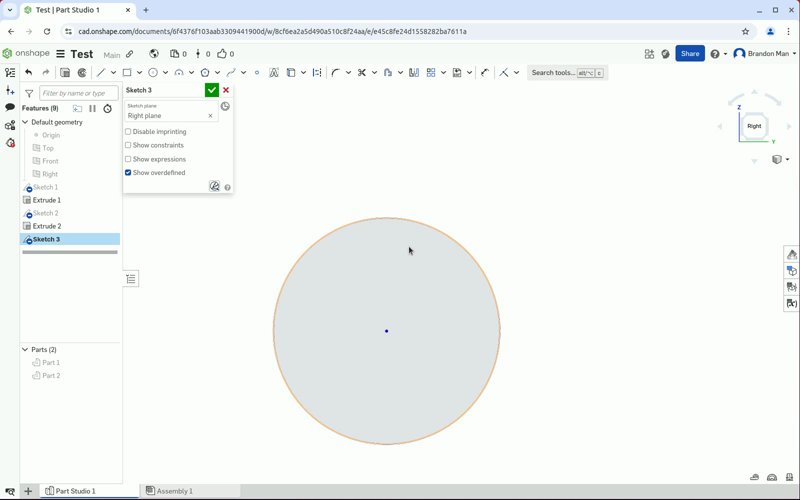
scroll(-6)
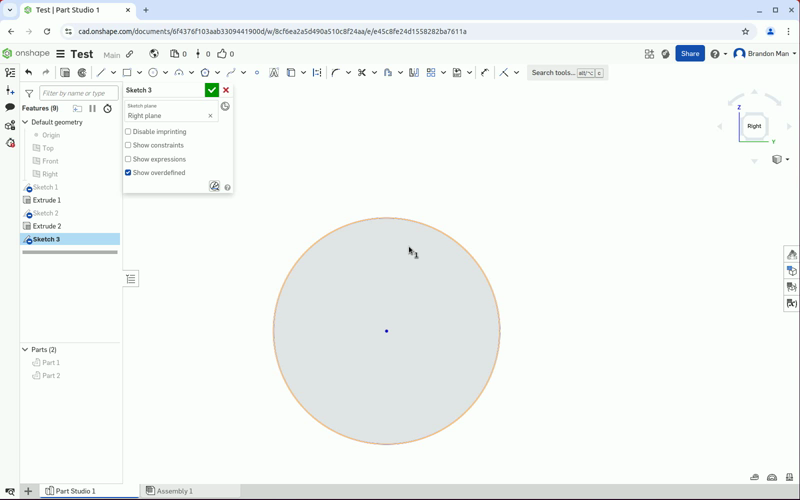
scroll(-6)
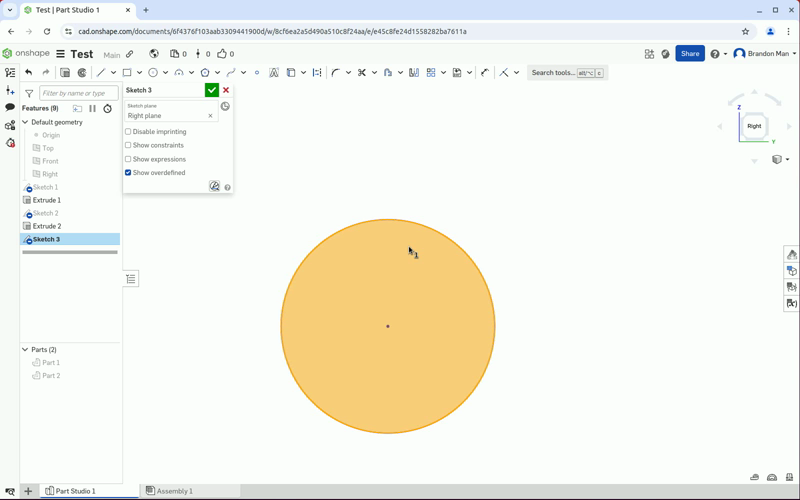
scroll(-6)
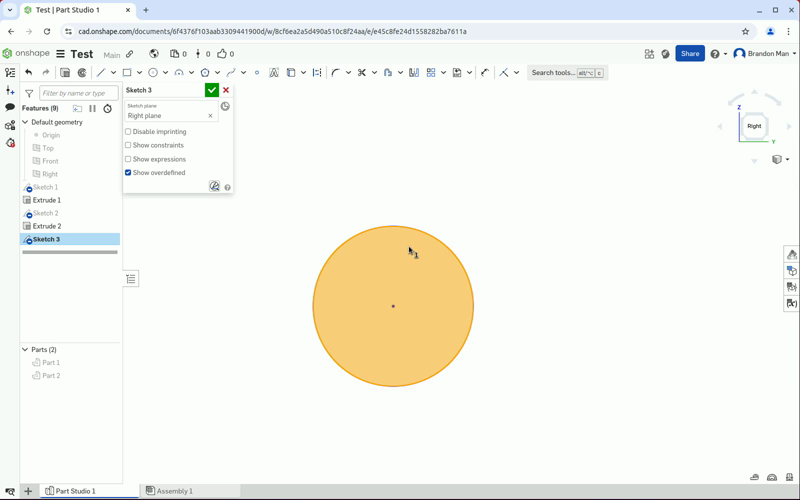
scroll(-6)
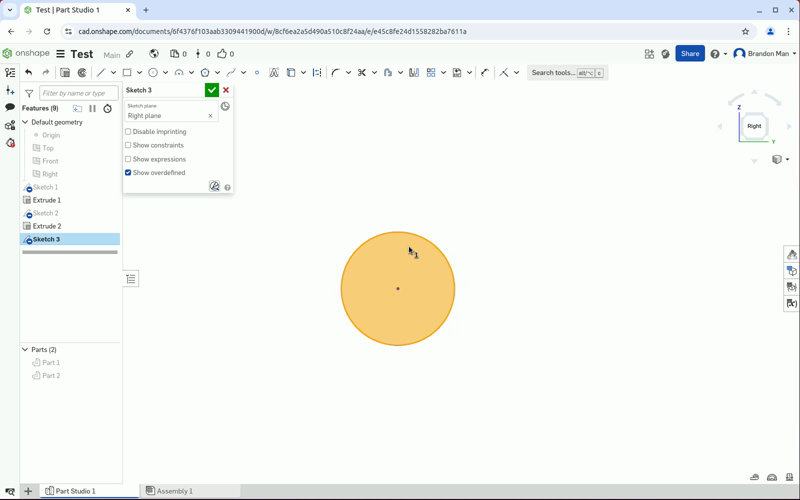
scroll(-6)
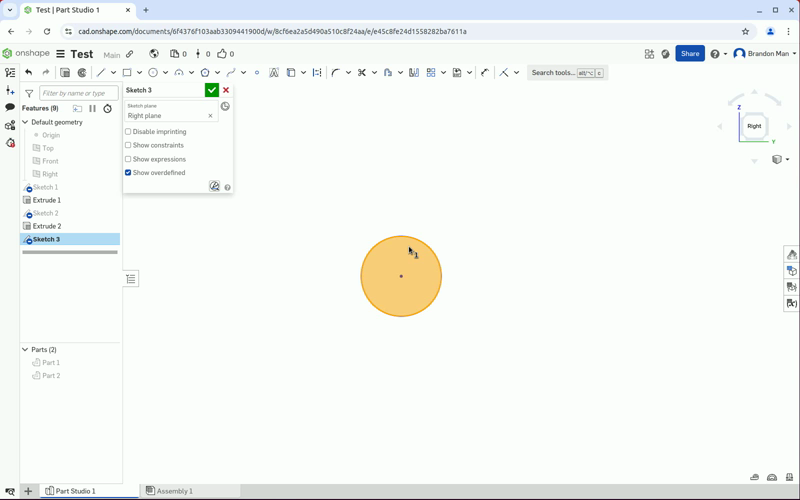
scroll(-6)
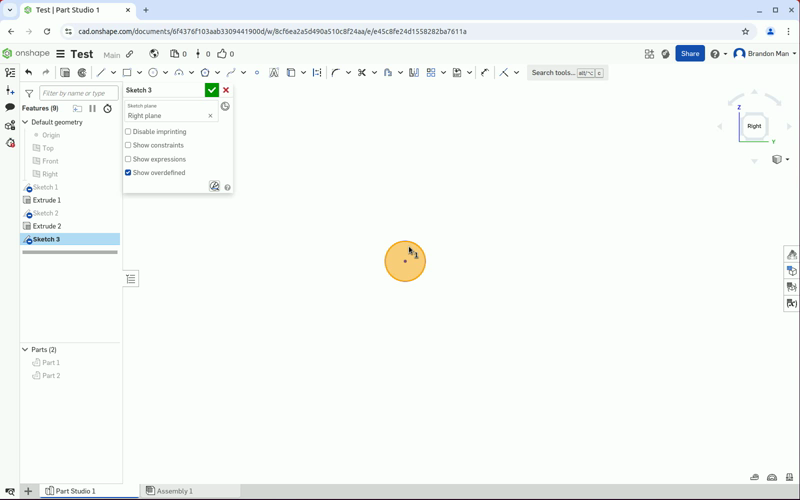
scroll(-6)
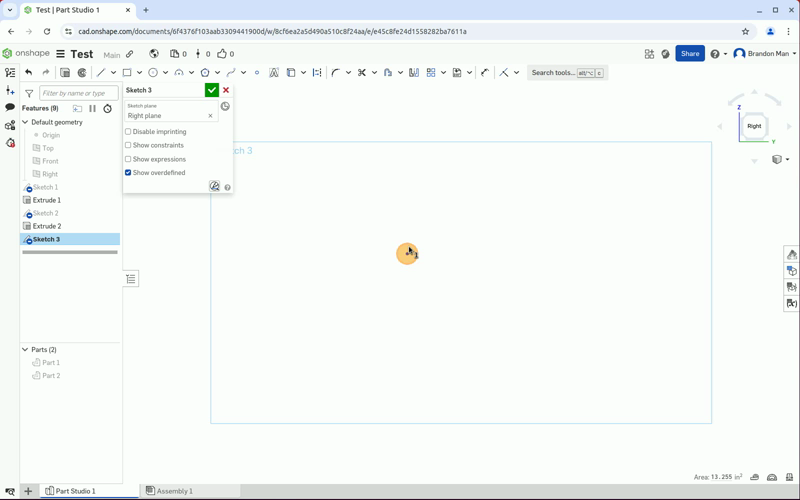
mouse_move(73, 352)
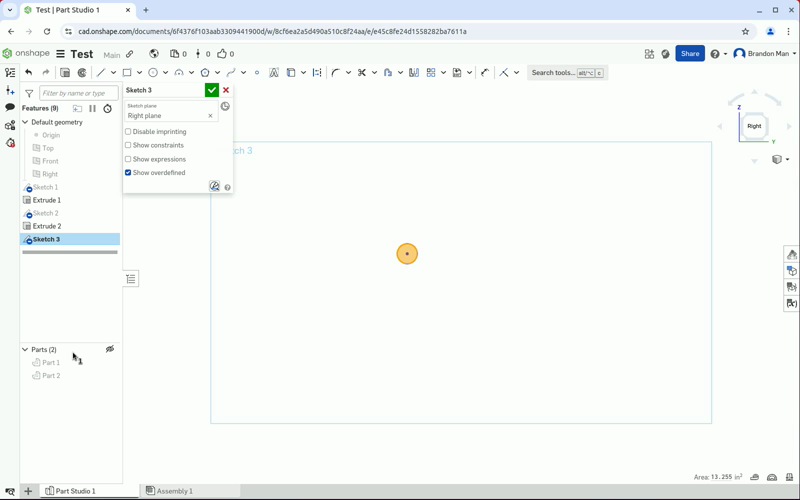
key(shift+y)
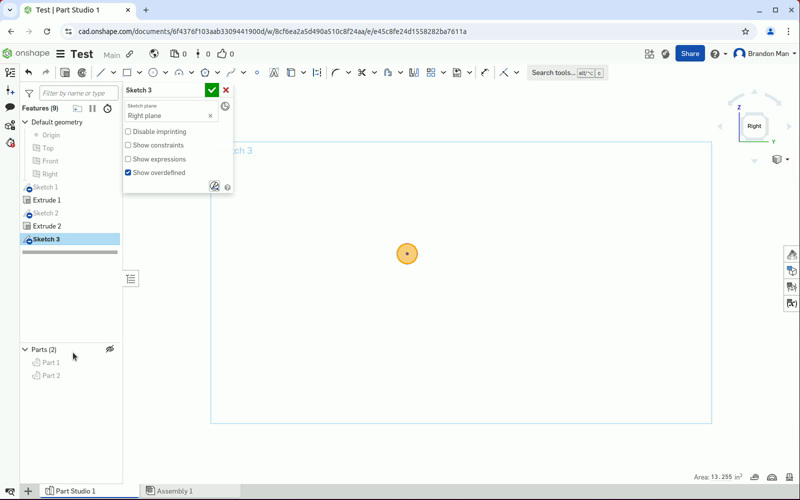
key(shift+e)
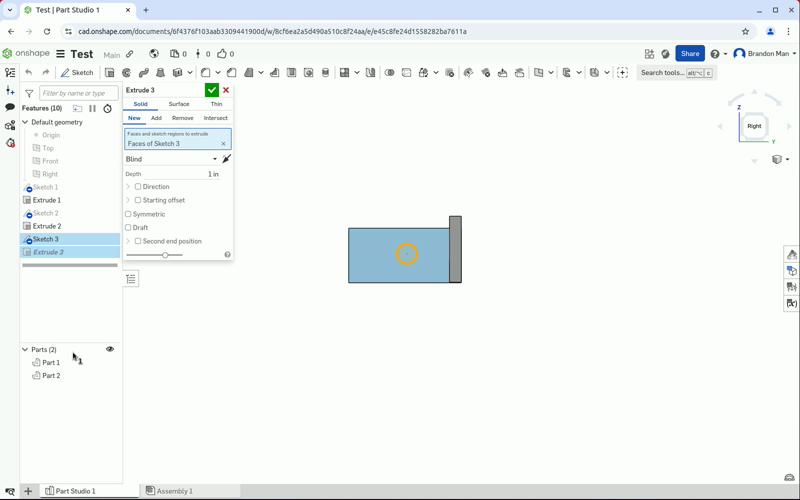
mouse_move(143, 106)
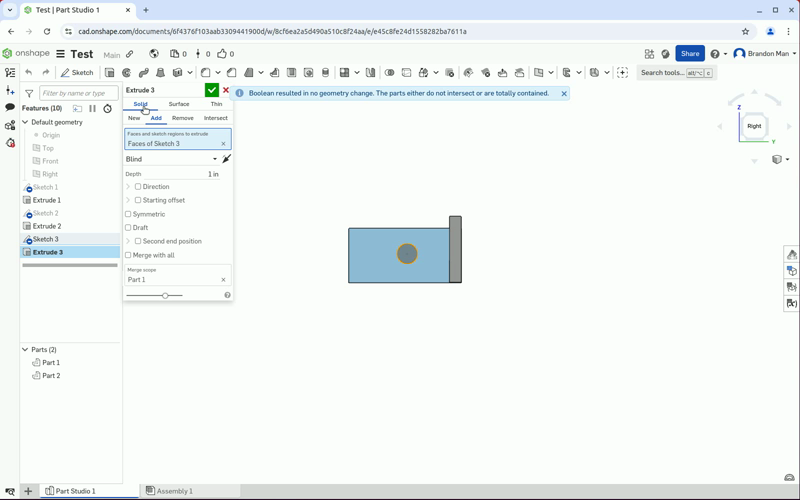
click(143, 106)
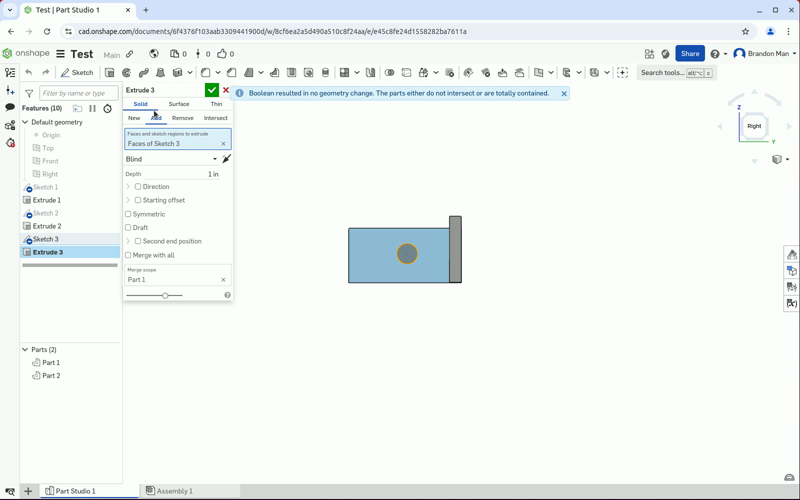
mouse_move(186, 120)
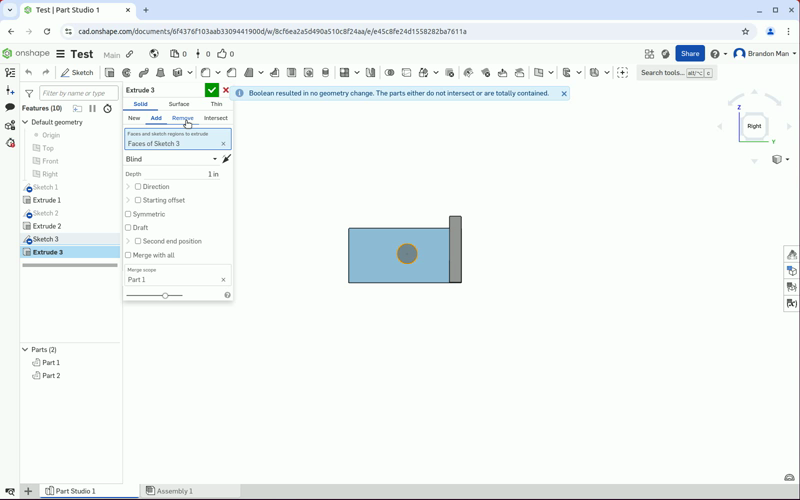
click(186, 120)
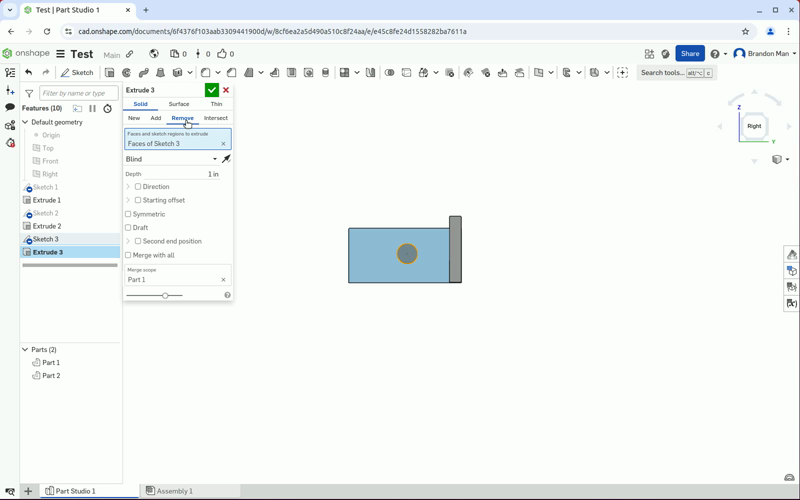
key(tab, 4)
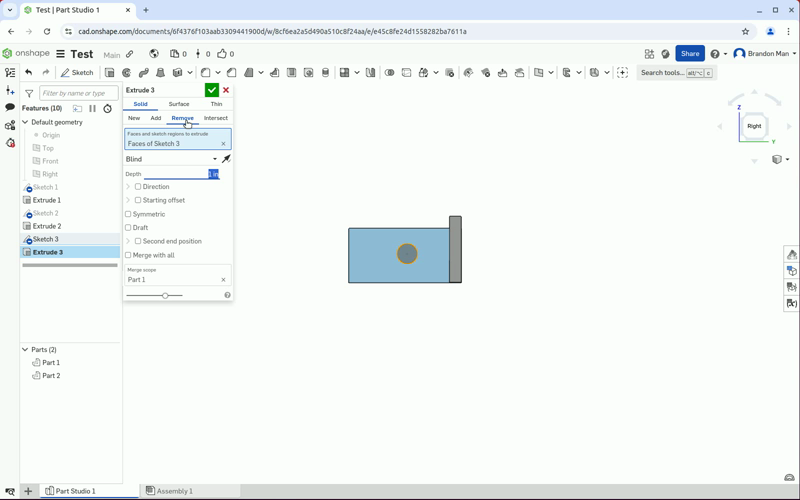
text(30.811)
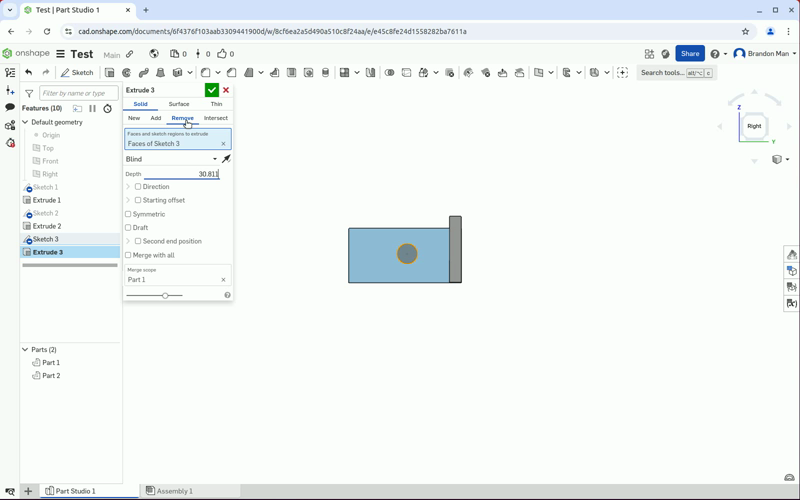
key(tab, 6)
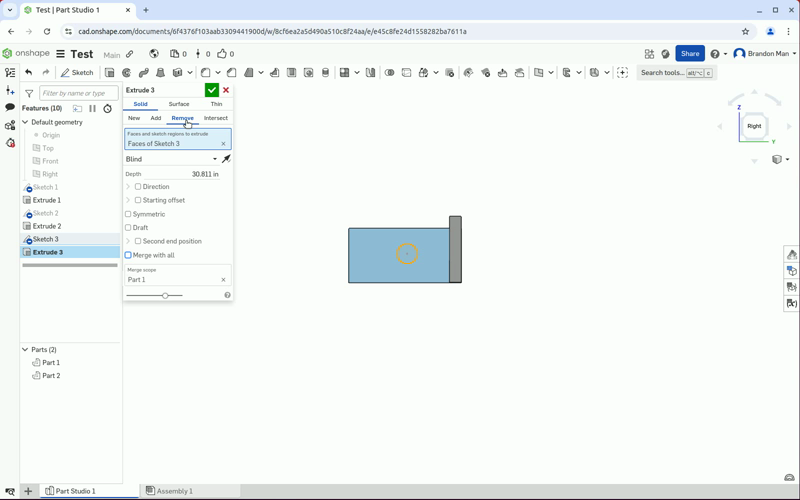
key(space)
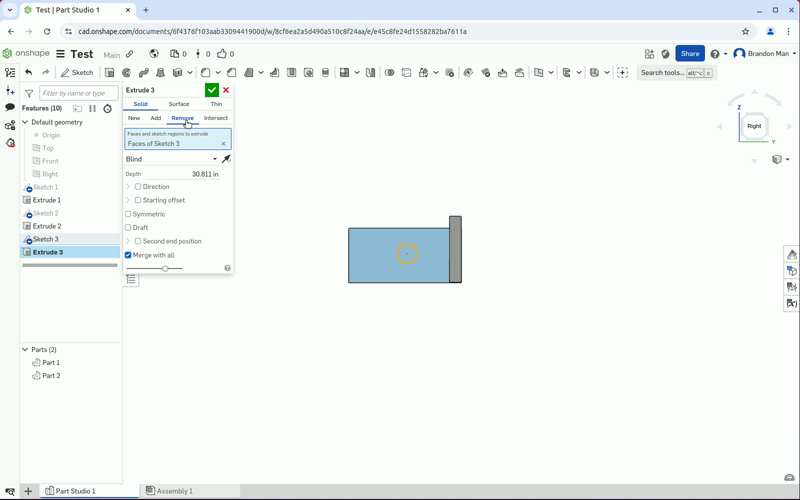
key(enter)
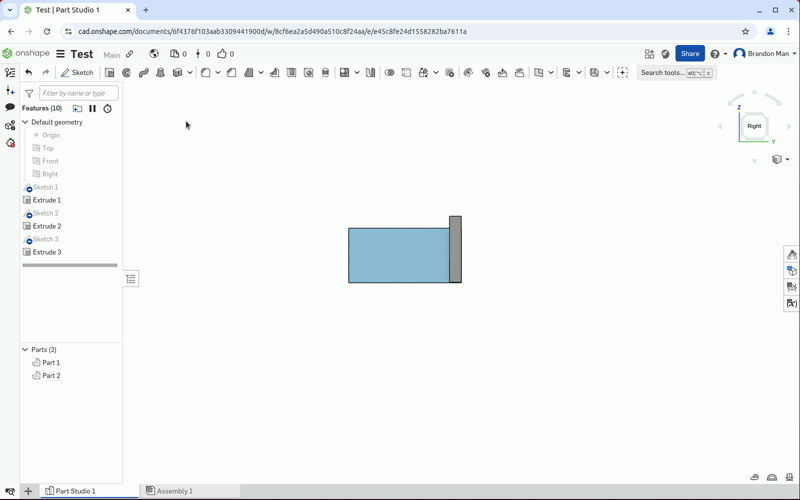
key(shift+h)
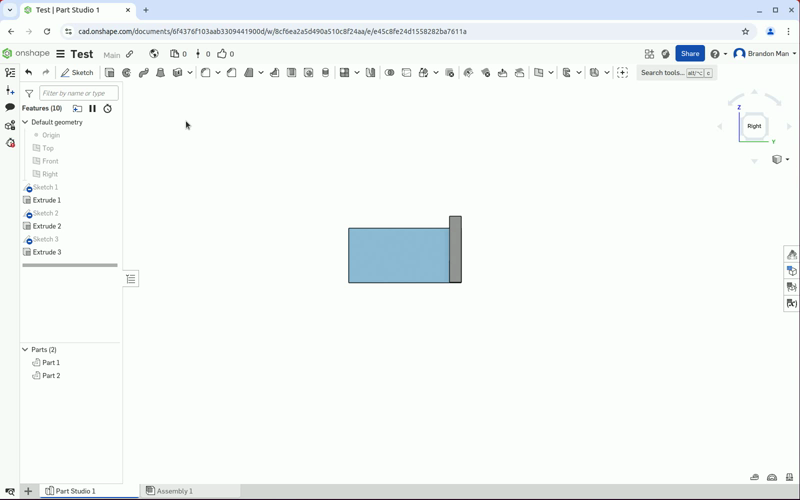
key(shift+h)
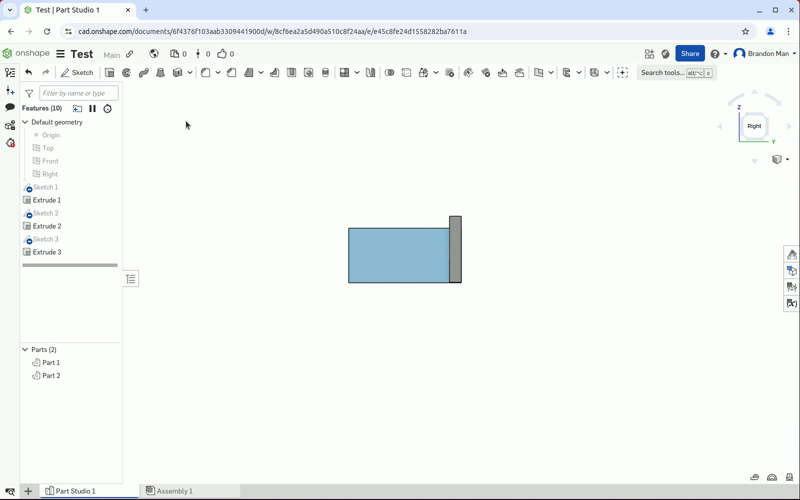
key(shift+7)
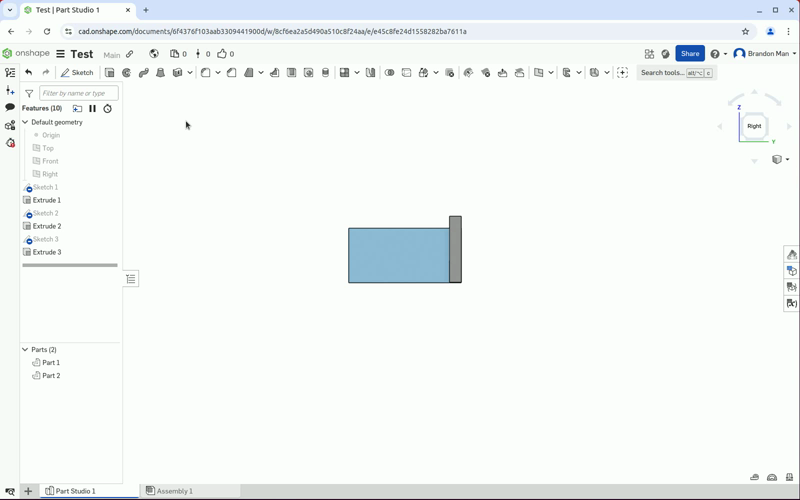
key(right, 2)
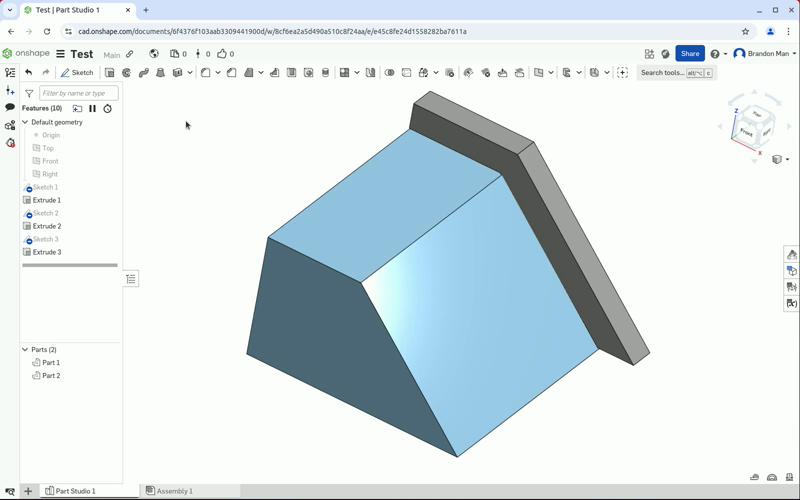
key(down, 2)
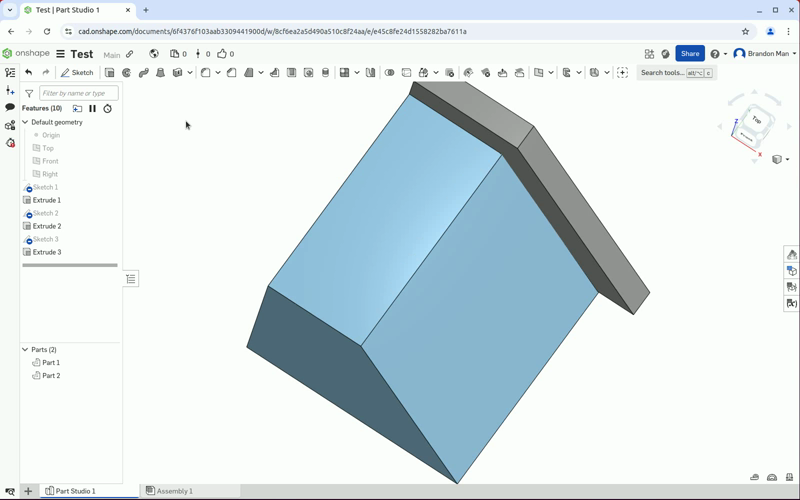
key(up, 2)
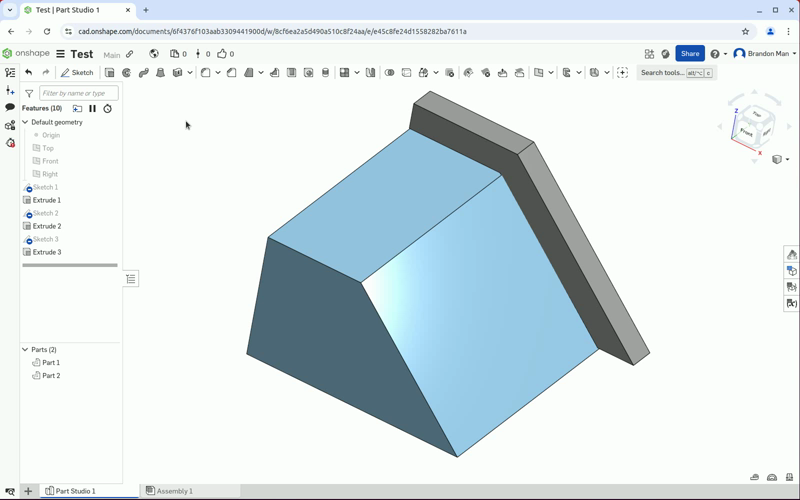
key(left, 2)
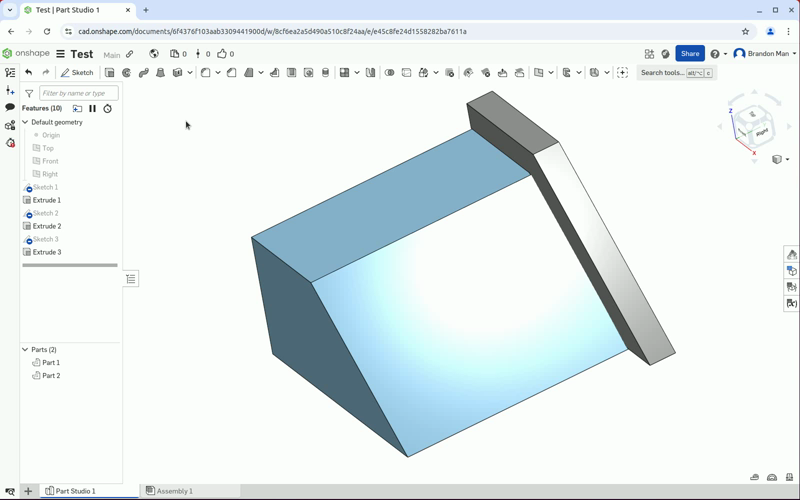
mouse_move(73, 189)
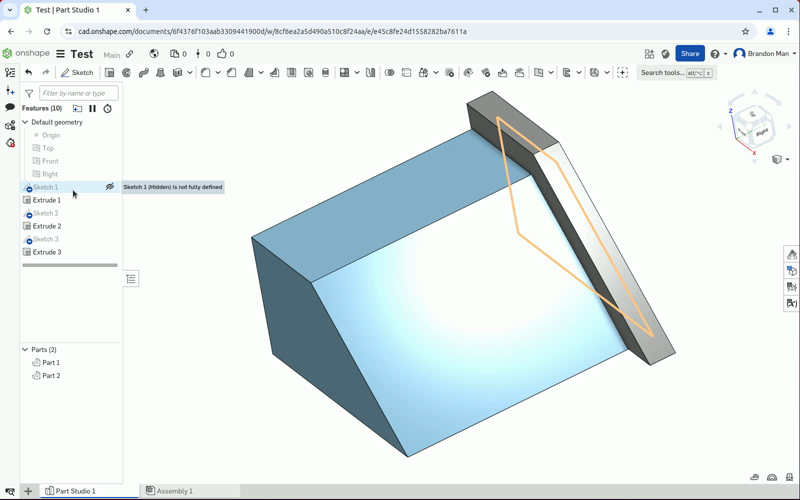
click(73, 189)